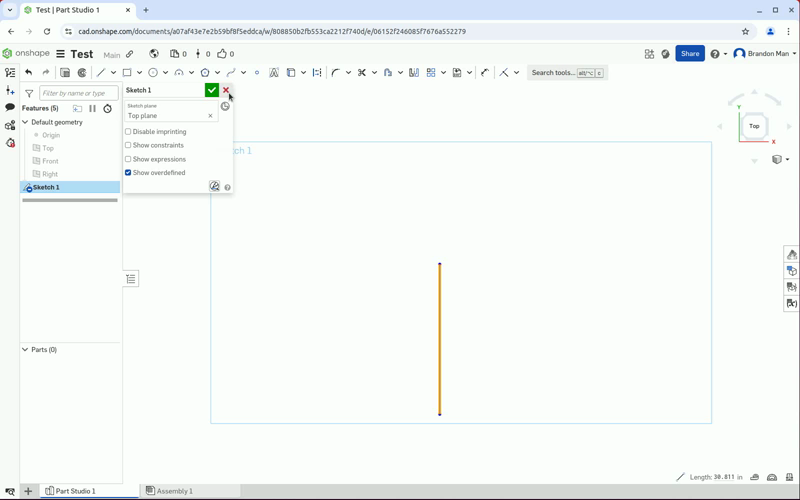
key(shift+h)
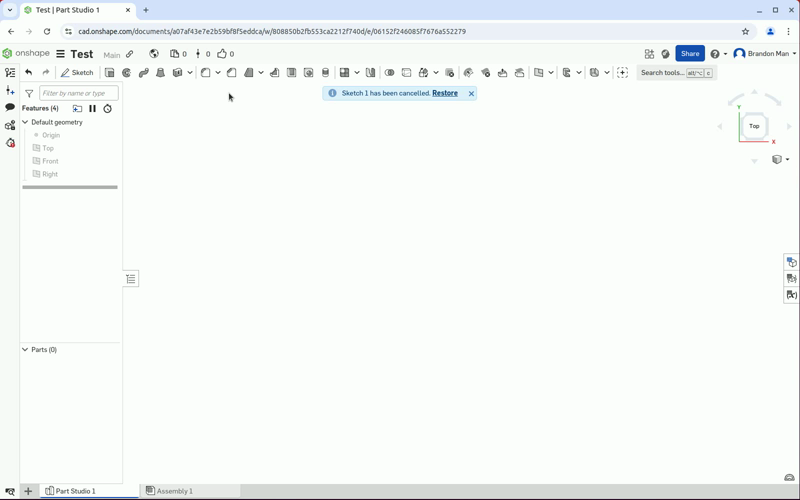
mouse_move(73, 352)
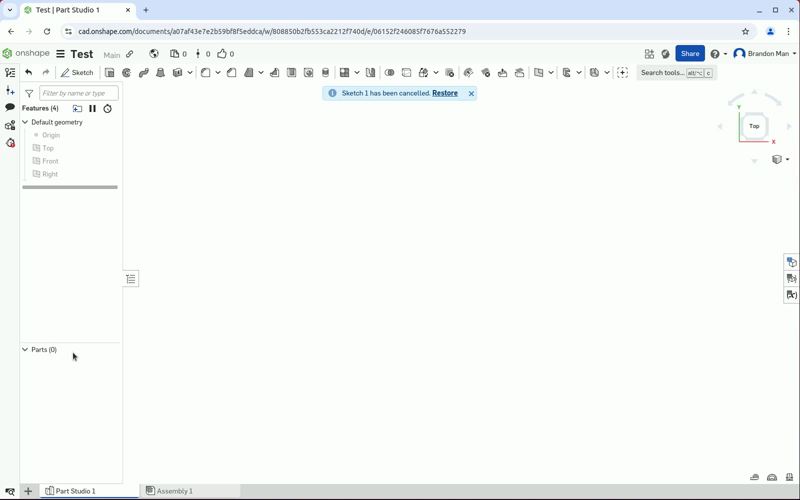
key(y)
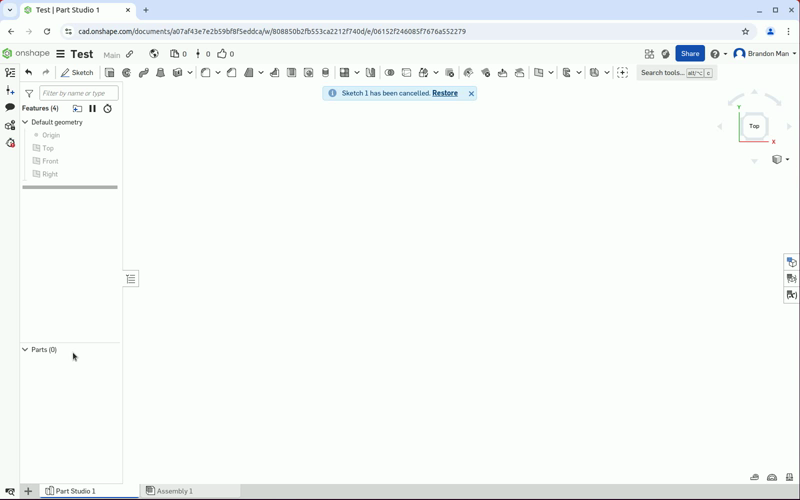
key(shift+p)
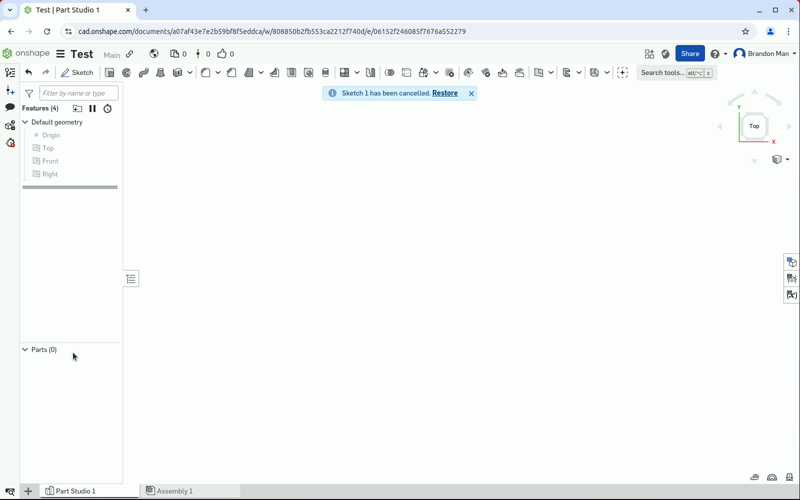
key(space)
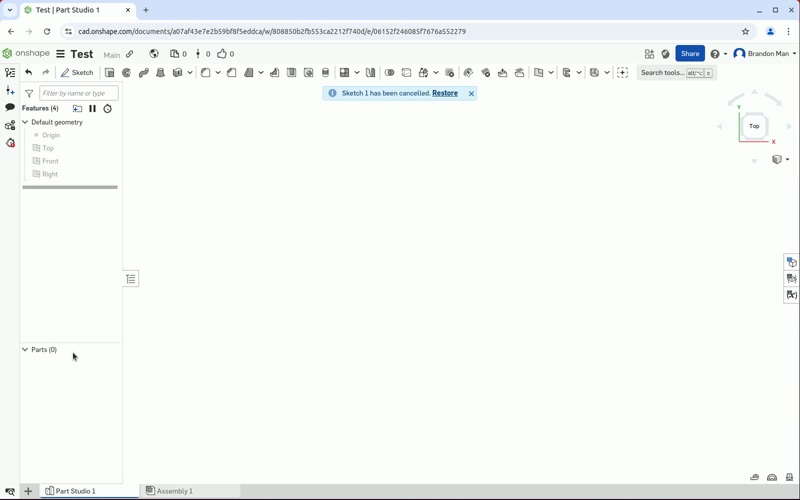
key_down(shift)
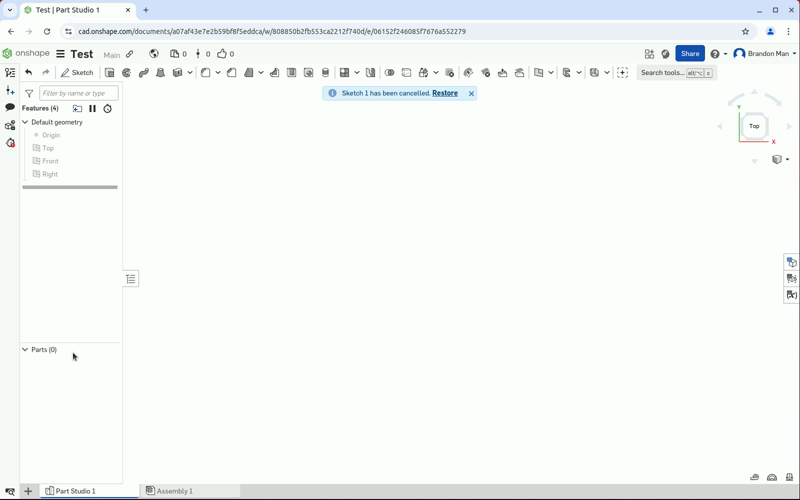
key(up)
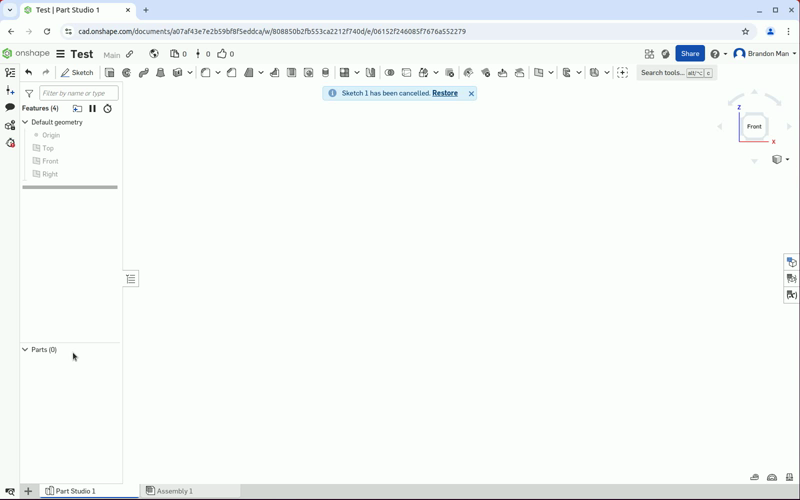
key_up(shift)
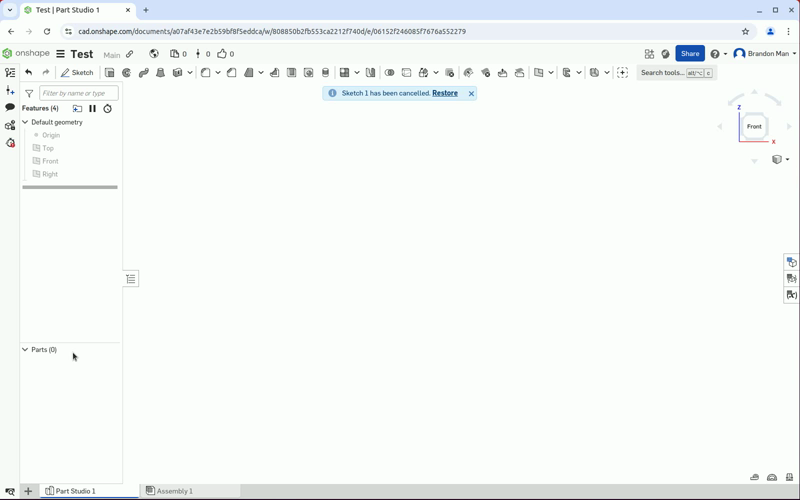
key(space)
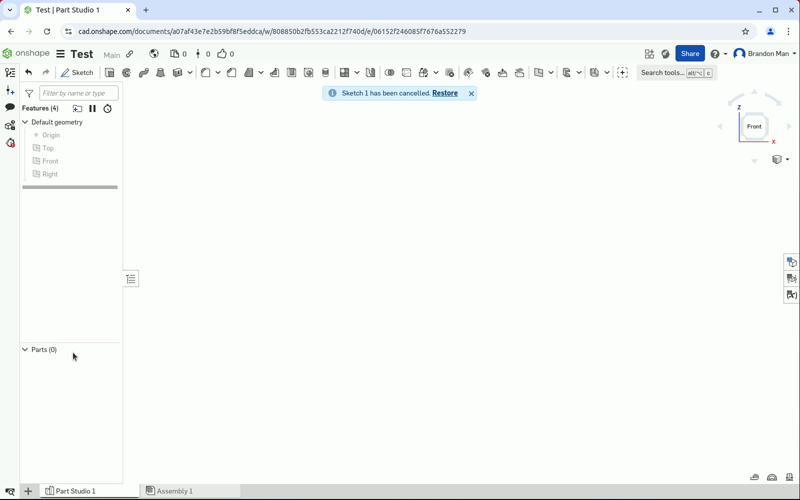
key_down(shift)
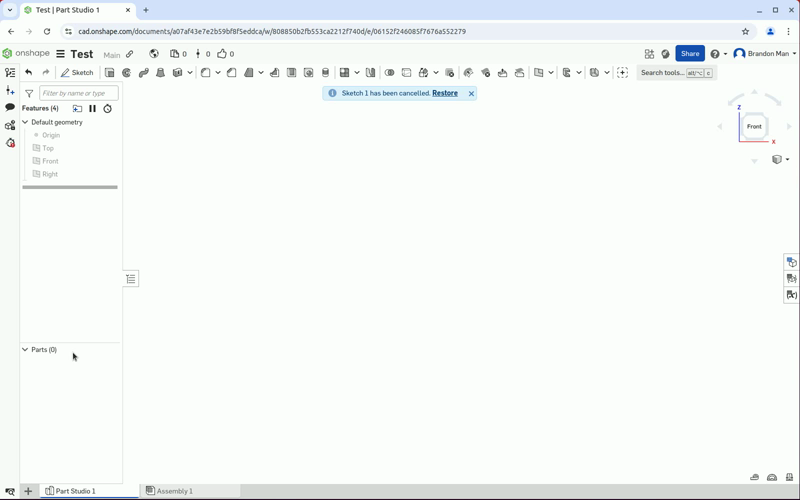
key(left)
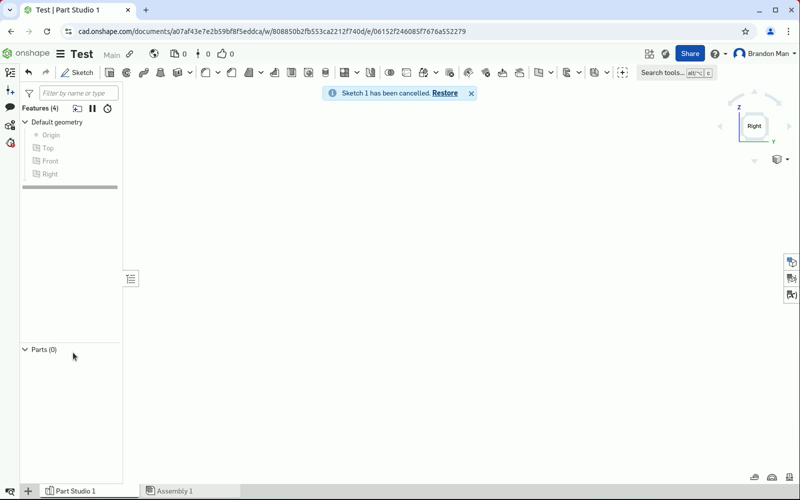
key_up(shift)
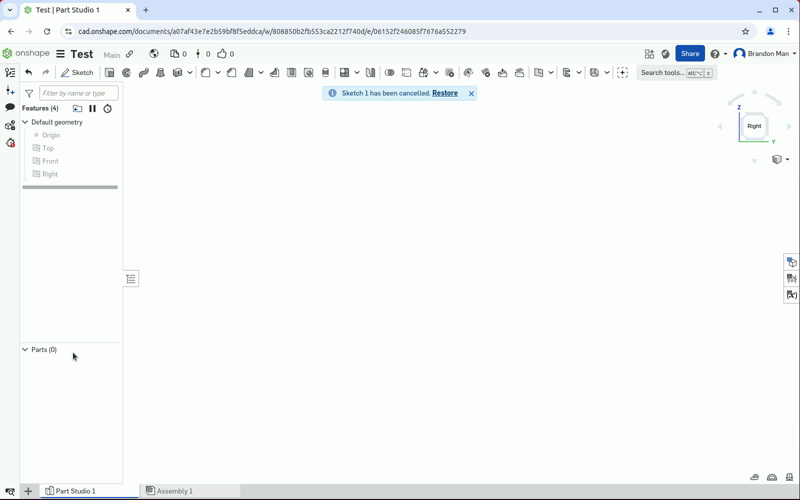
mouse_move(73, 352)
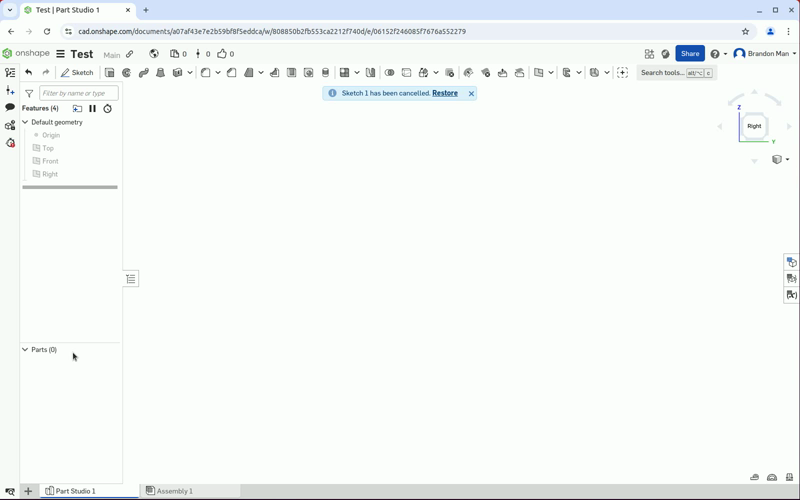
key(shift+y)
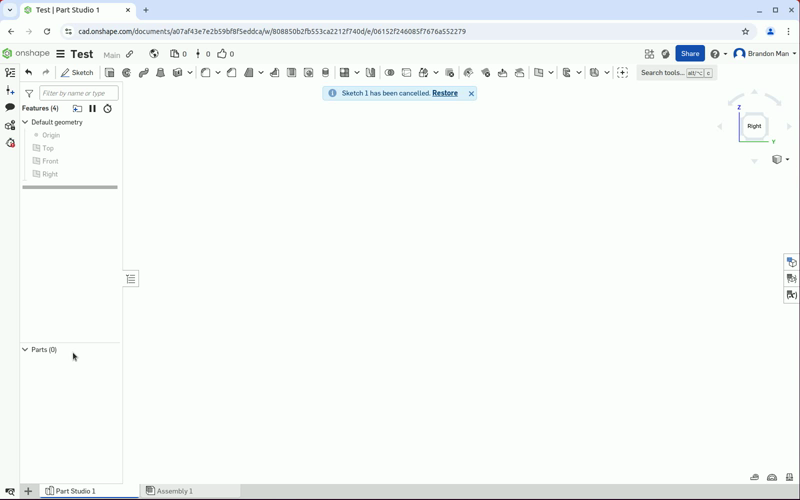
key(shift+s)
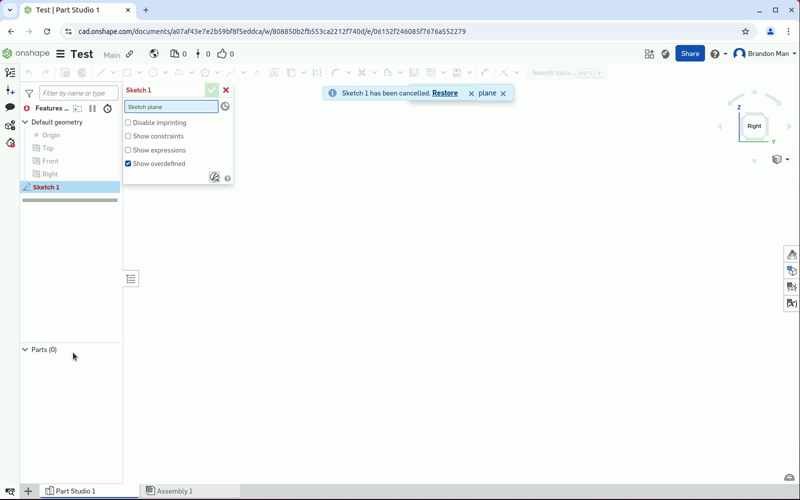
mouse_move(73, 176)
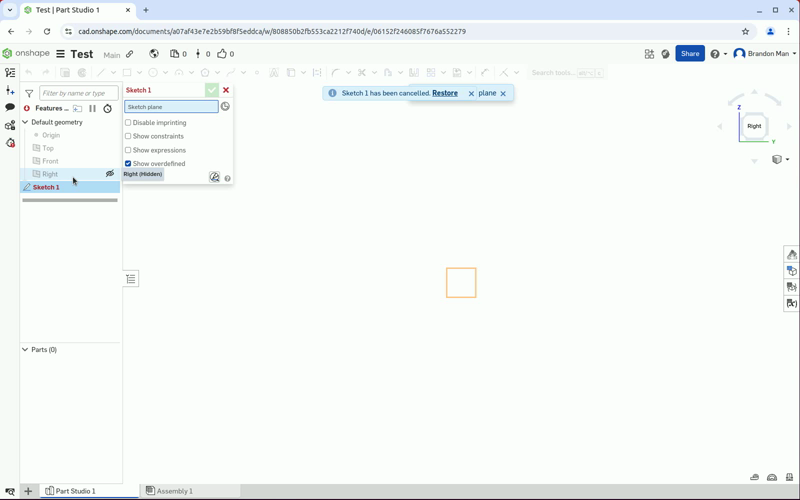
click(73, 176)
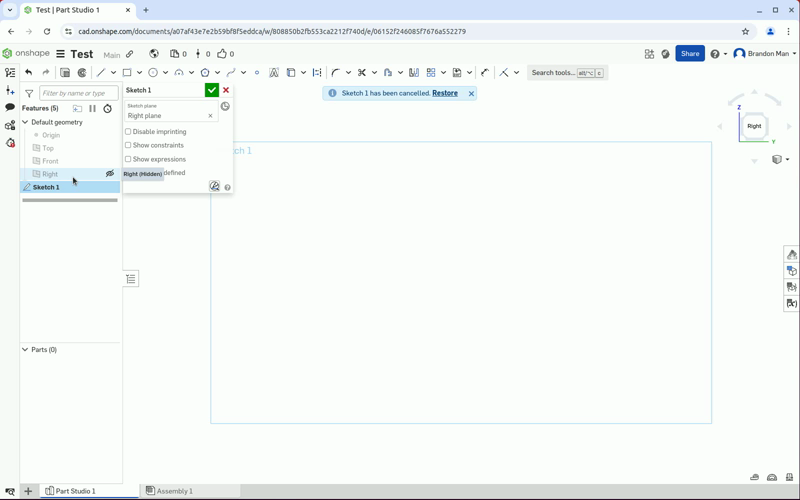
mouse_move(73, 352)
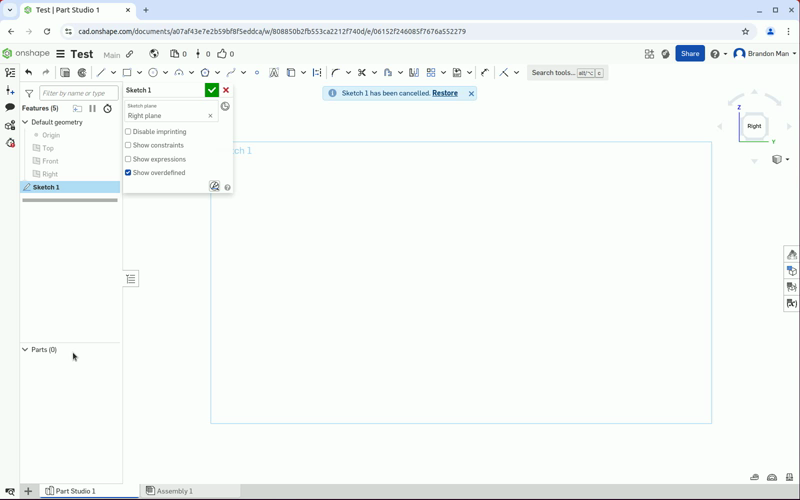
key(y)
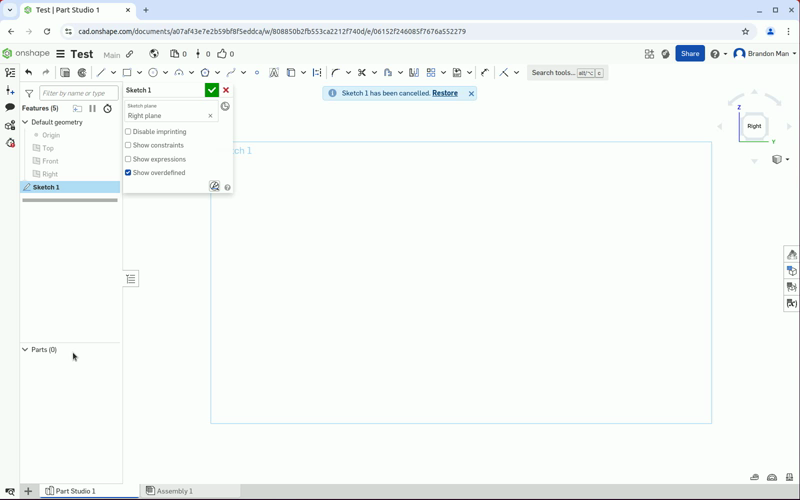
key(l)
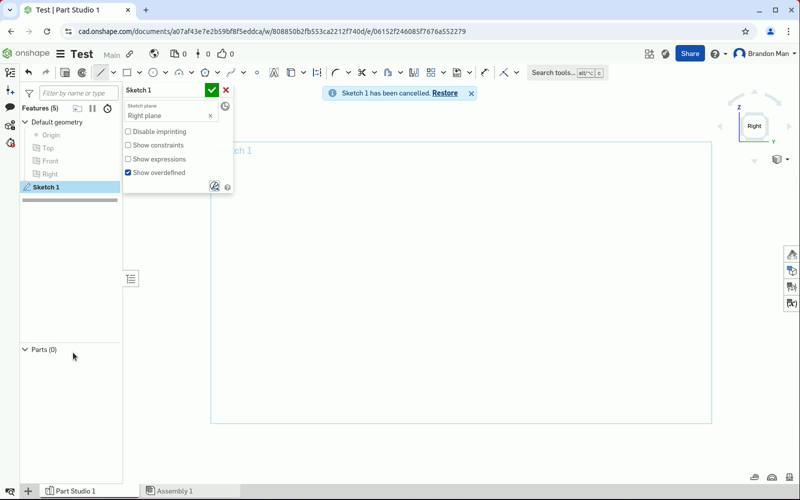
key_down(shift)
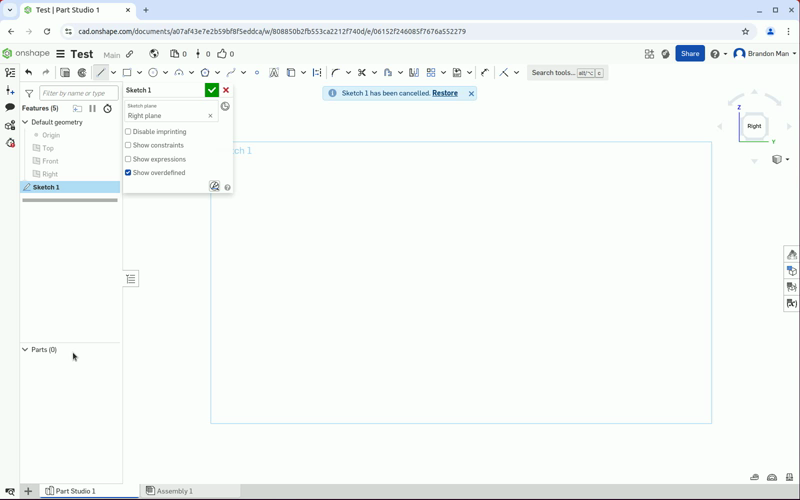
mouse_move(430, 200)
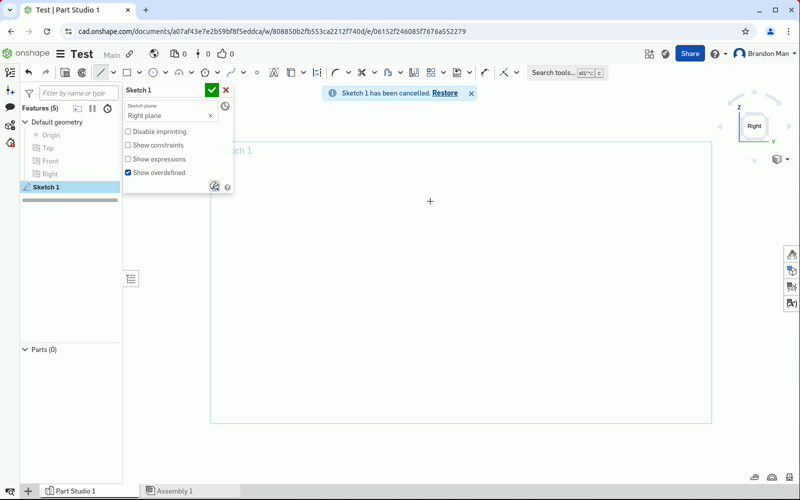
click(430, 200)
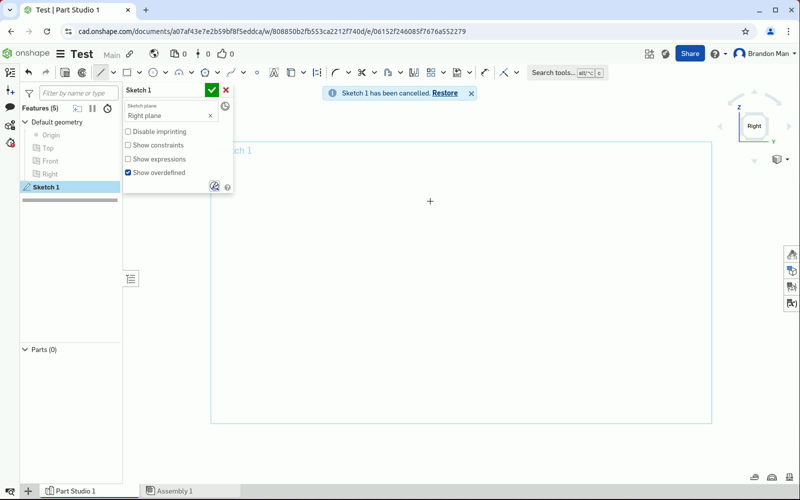
key_up(shift)
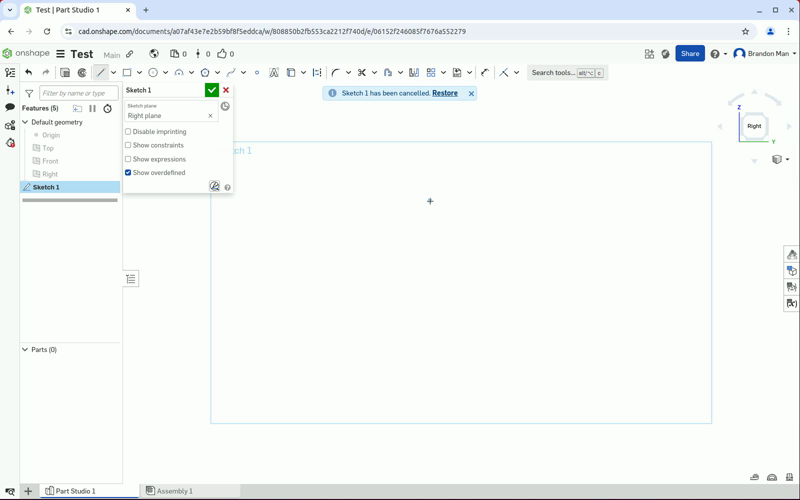
key_down(shift)
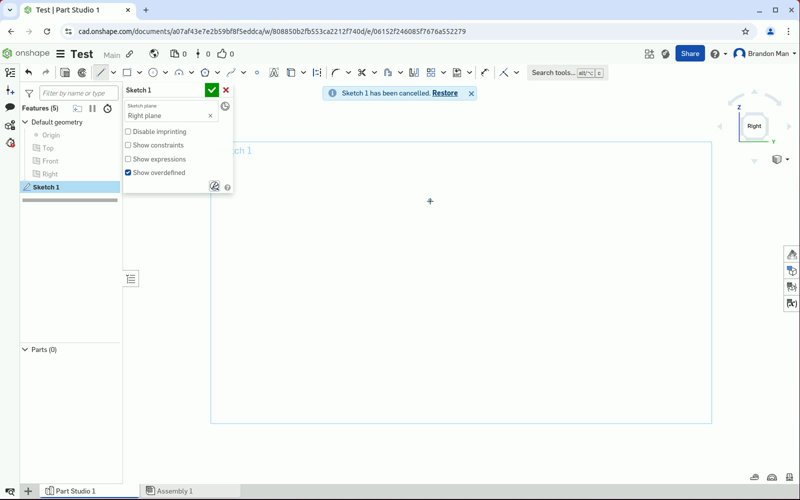
mouse_move(460, 200)
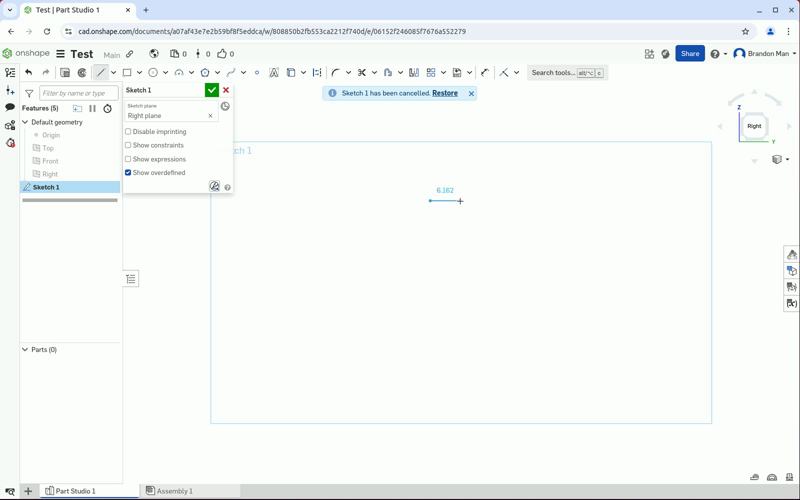
mouse_move(451, 200)
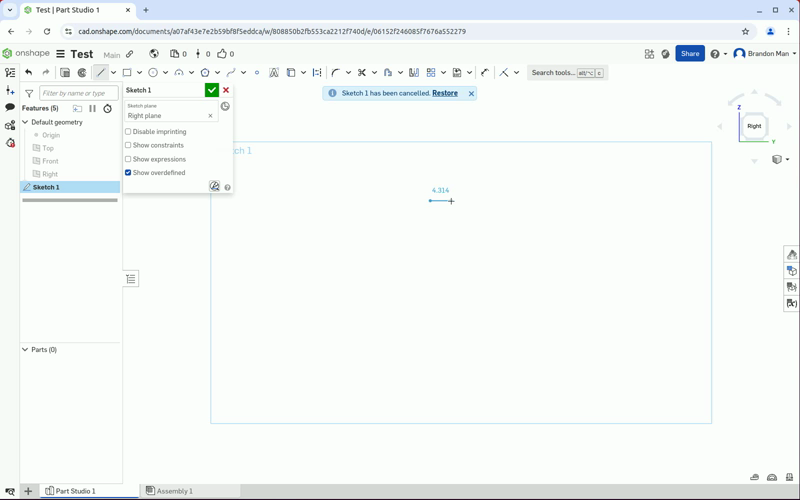
click(451, 200)
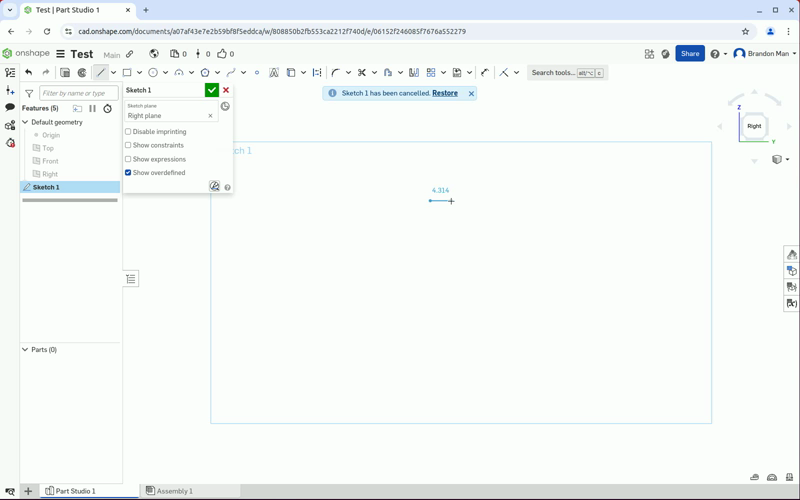
key_up(shift)
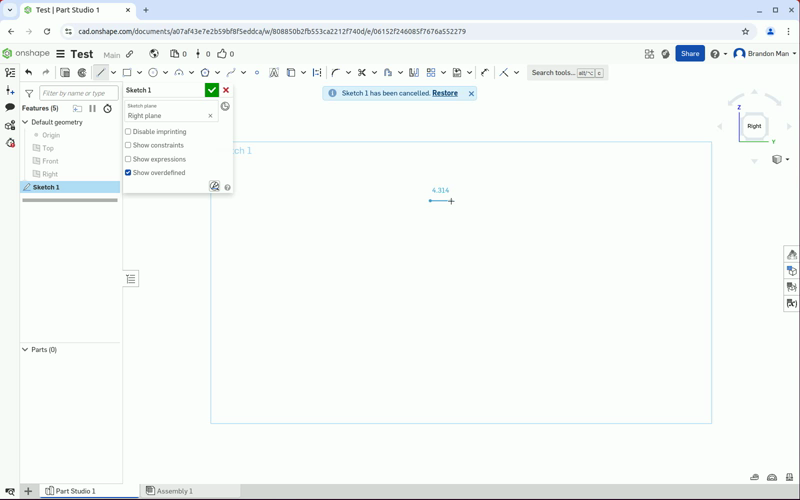
key(esc)
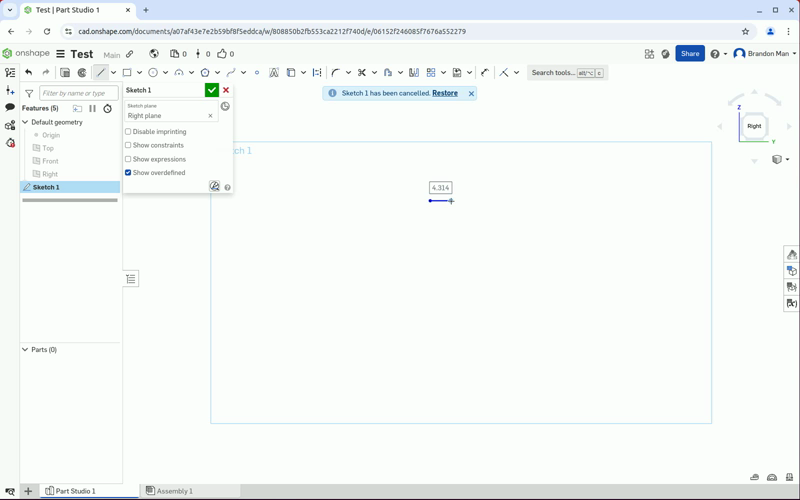
key(a)
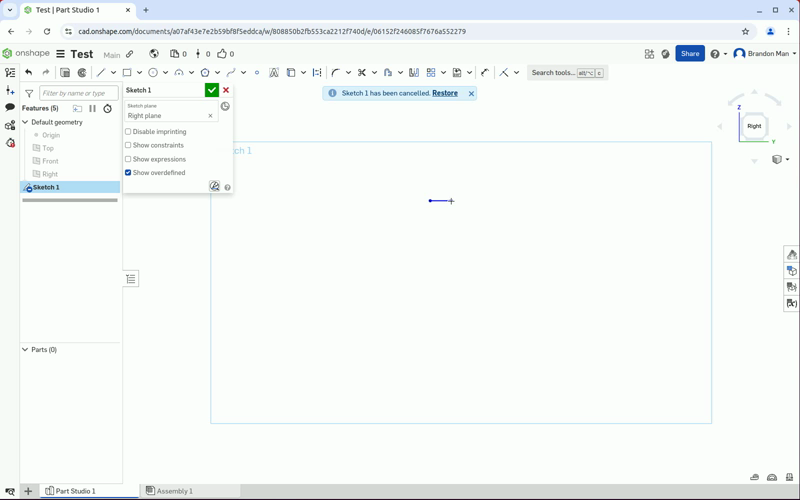
mouse_move(451, 200)
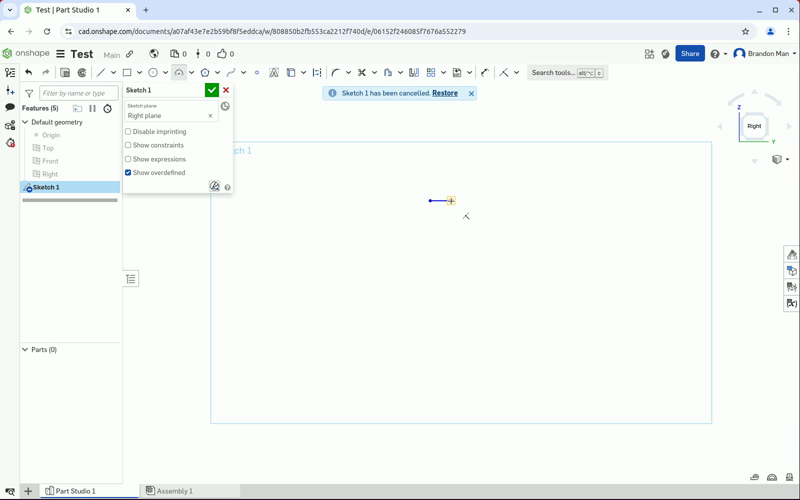
click(451, 200)
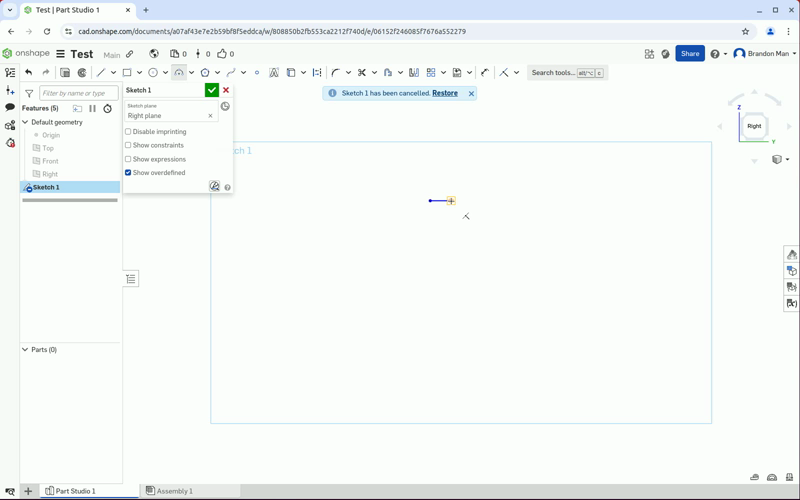
key_down(shift)
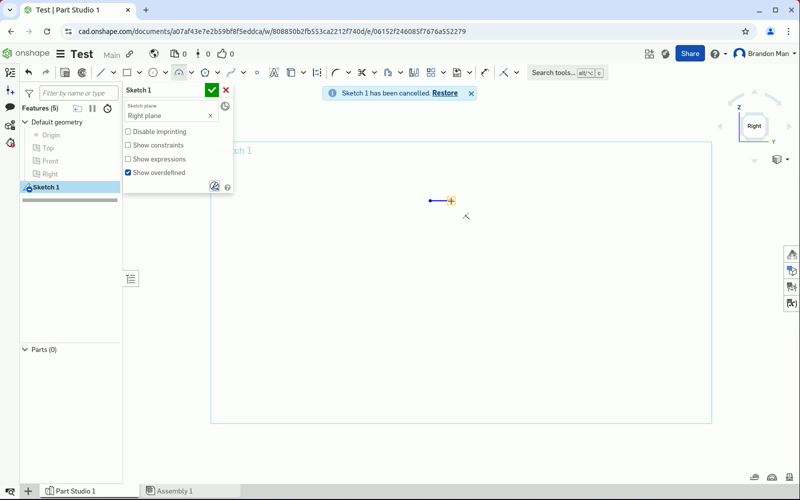
mouse_move(470, 200)
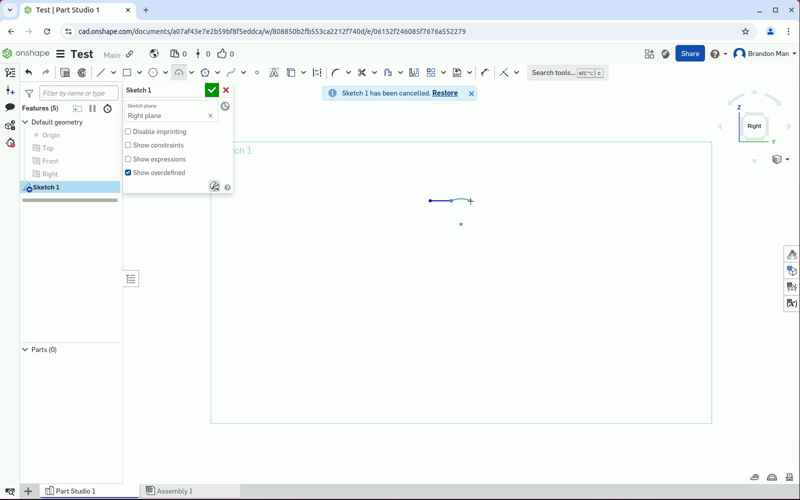
click(470, 200)
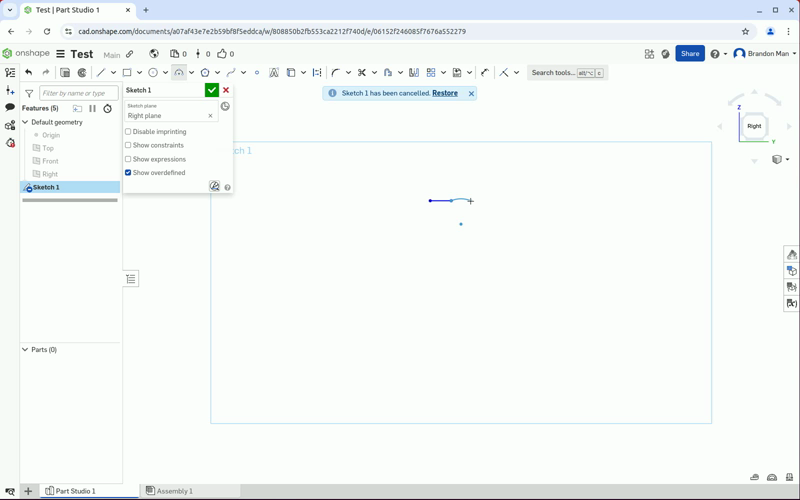
mouse_move(461, 190)
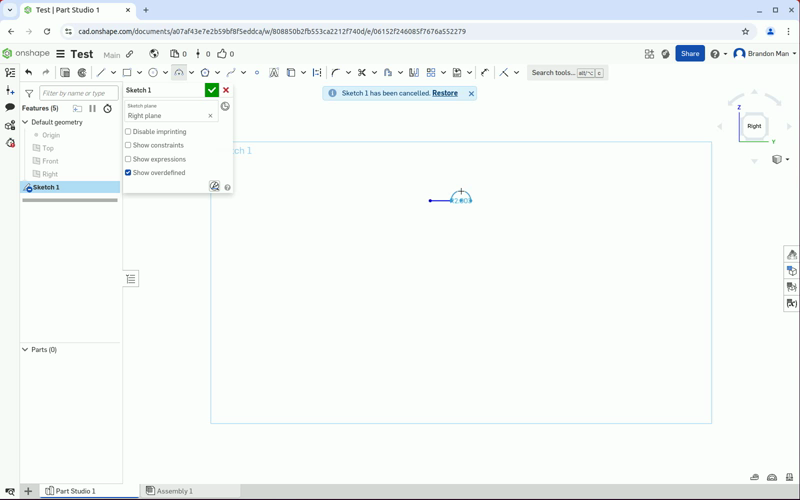
click(461, 190)
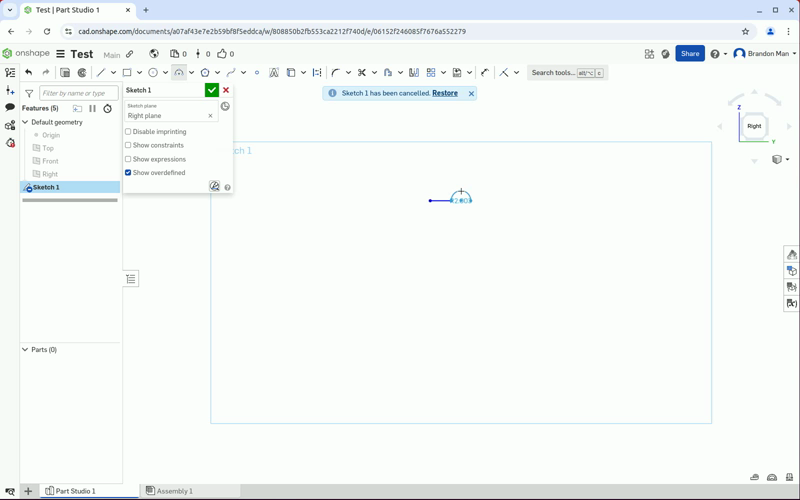
key_up(shift)
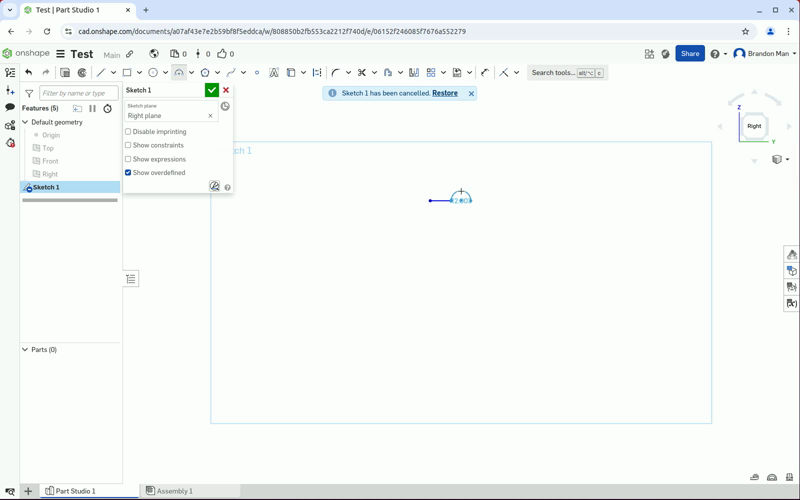
key(esc)
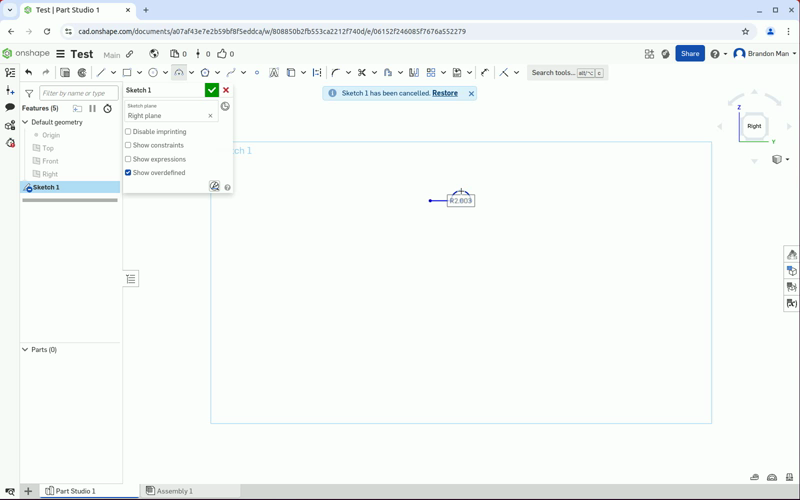
key(l)
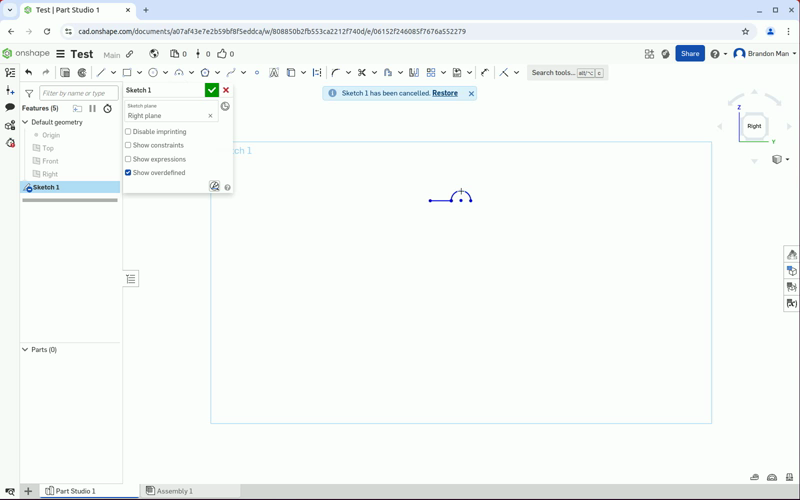
mouse_move(470, 200)
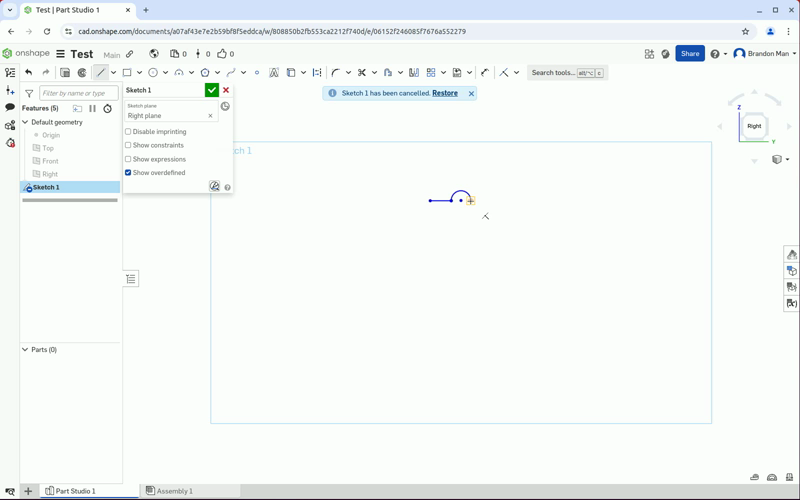
click(470, 200)
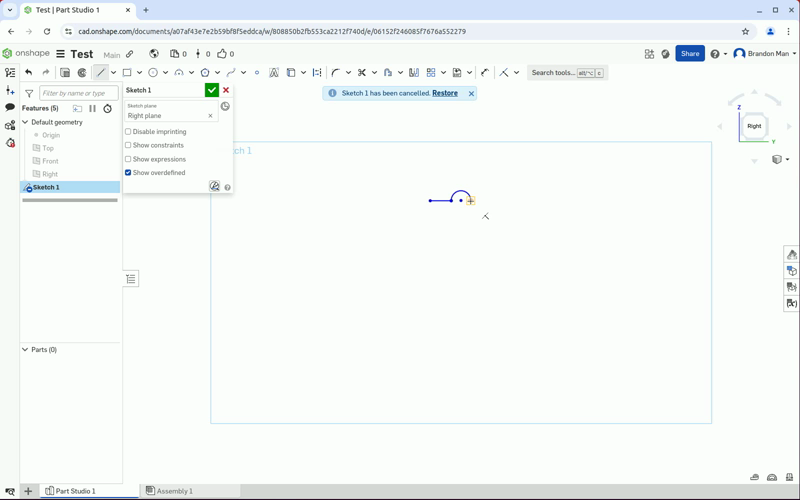
key_down(shift)
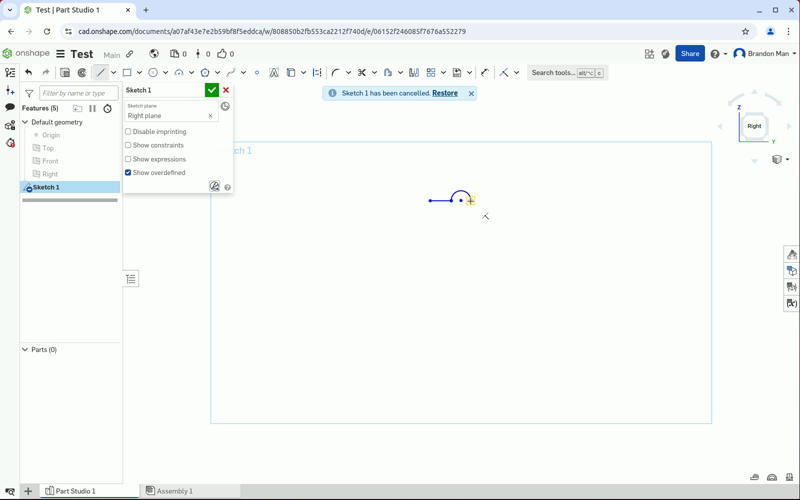
mouse_move(501, 200)
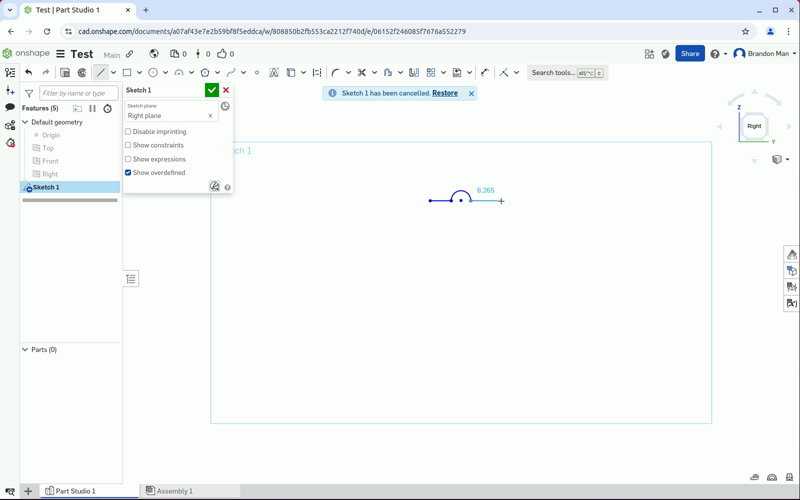
mouse_move(491, 200)
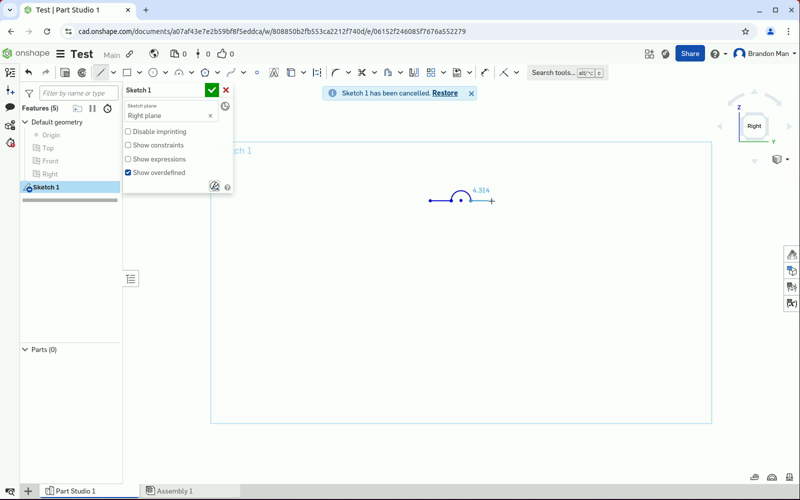
click(491, 200)
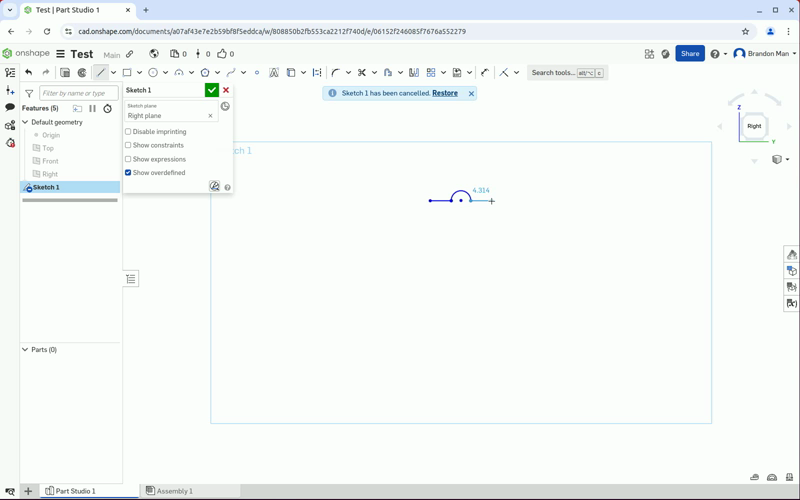
key_up(shift)
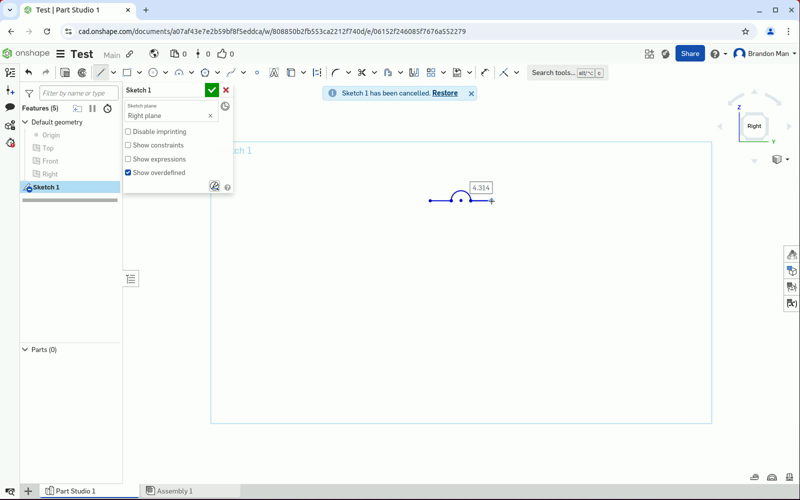
key(esc)
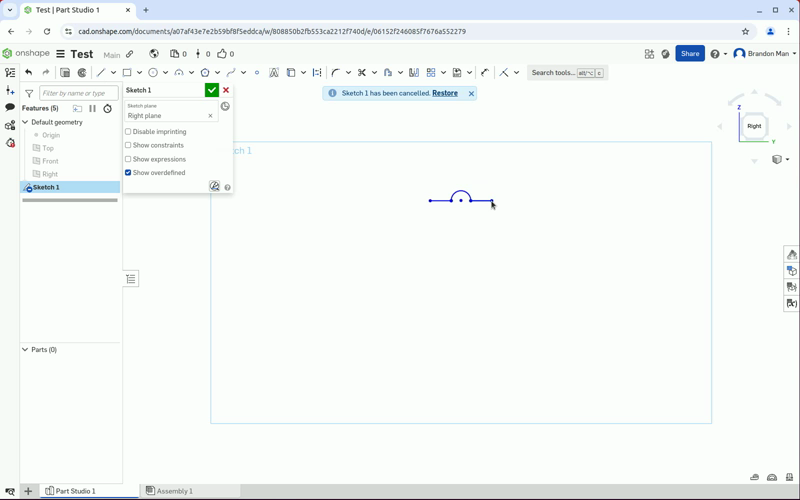
key(a)
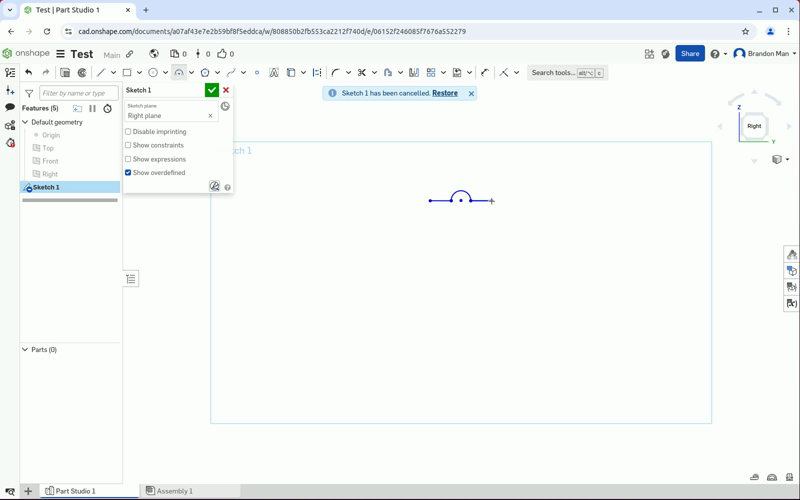
mouse_move(491, 200)
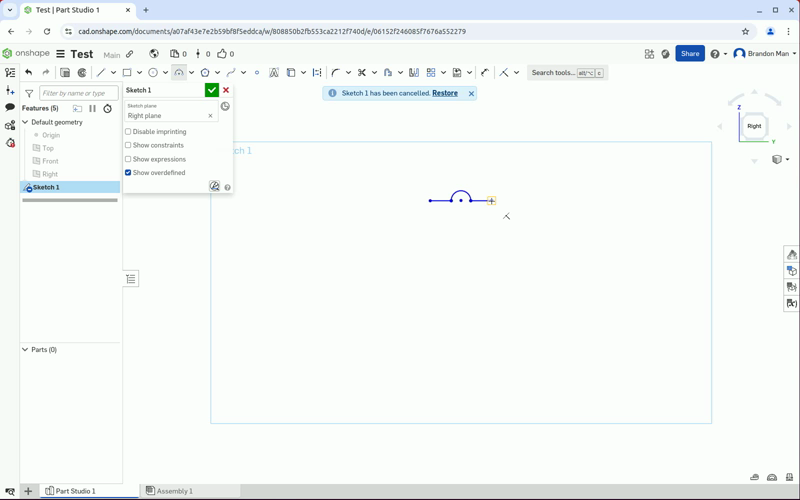
click(491, 200)
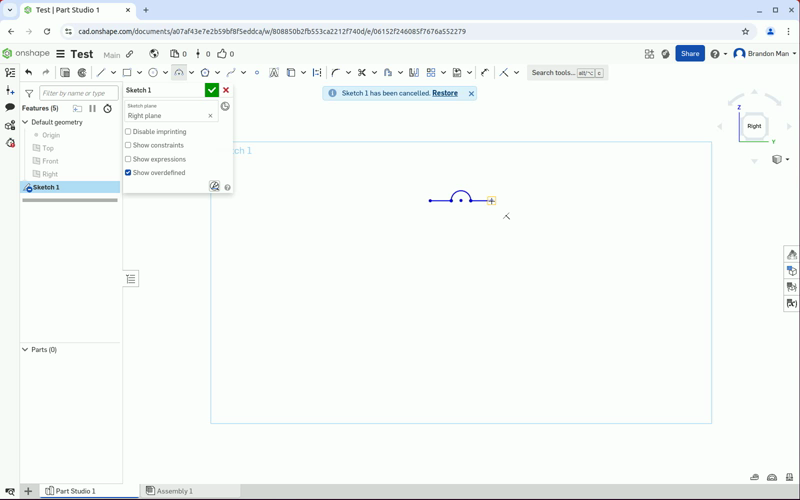
mouse_move(430, 200)
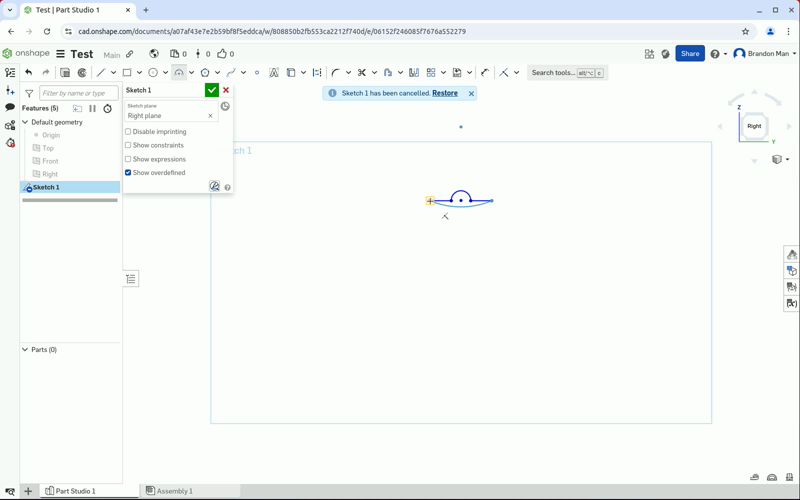
click(430, 200)
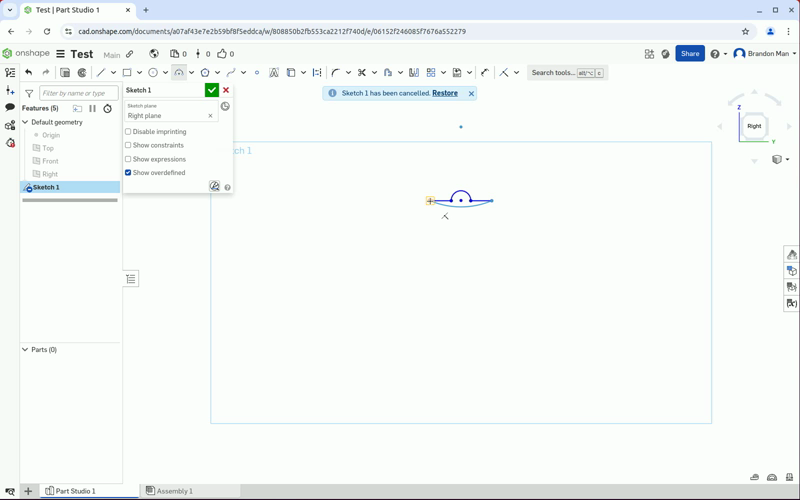
key_down(shift)
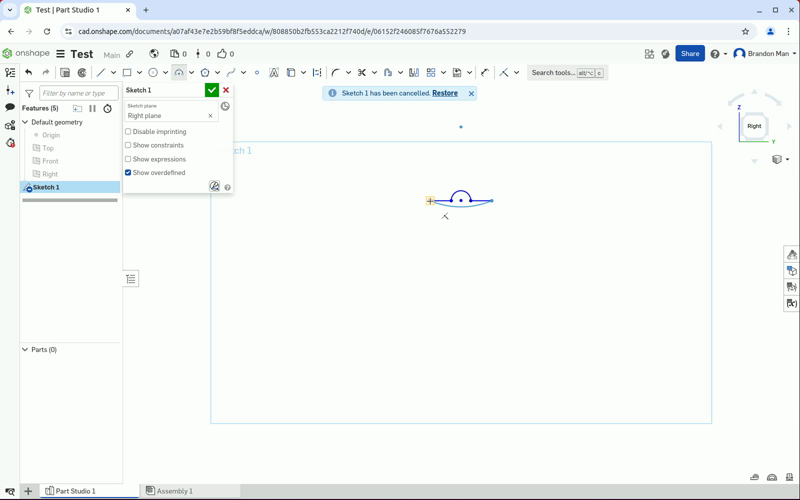
mouse_move(461, 170)
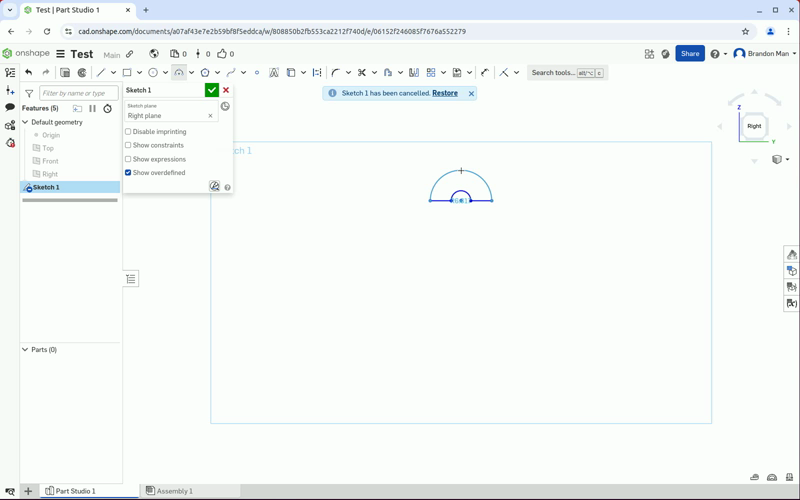
click(461, 170)
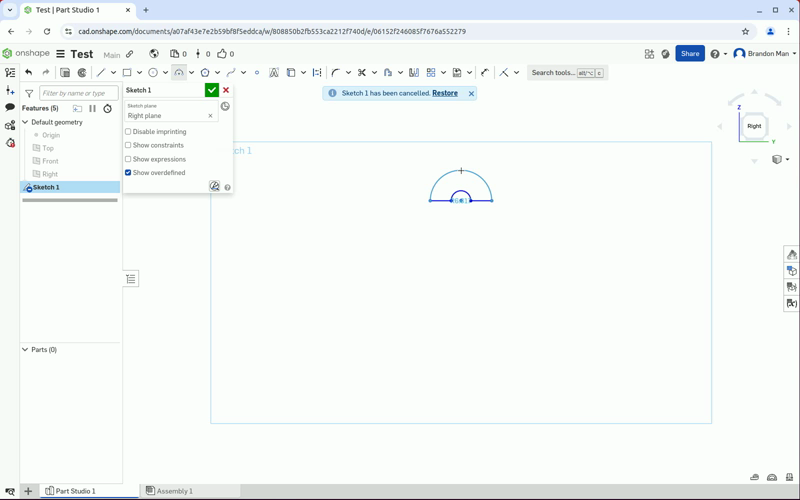
key_up(shift)
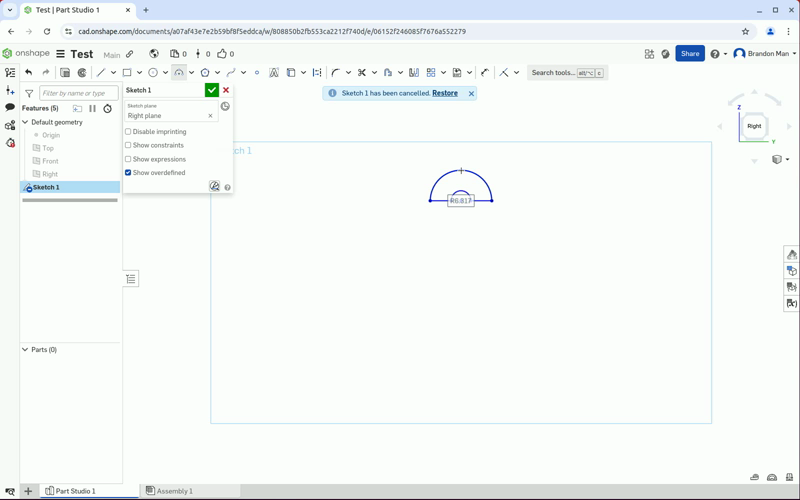
key(esc)
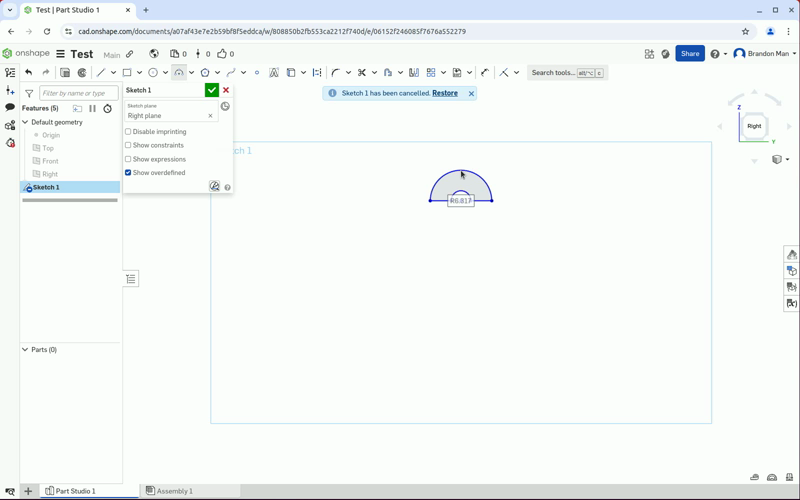
mouse_move(438, 194)
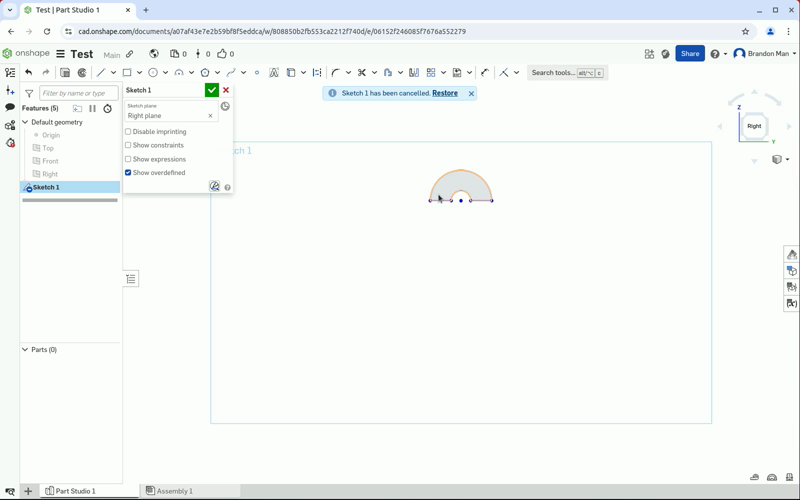
scroll(6)
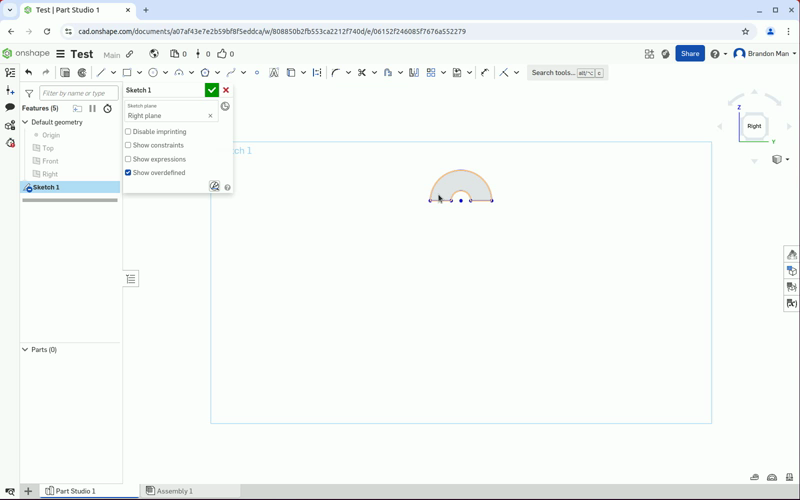
scroll(6)
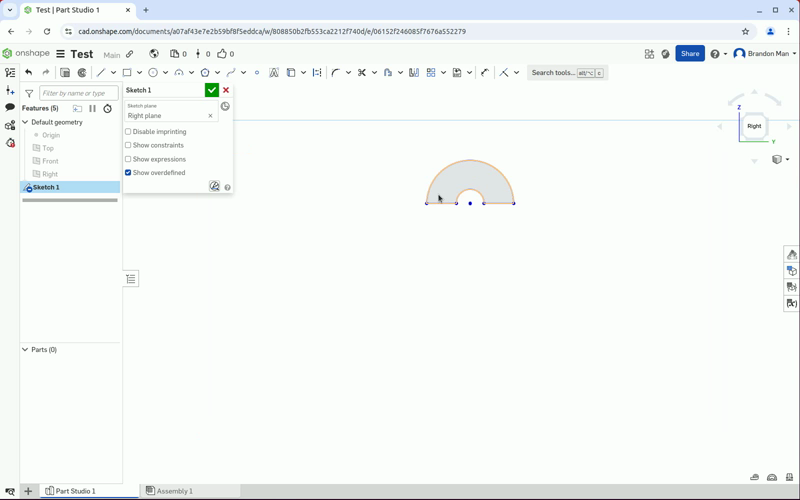
scroll(6)
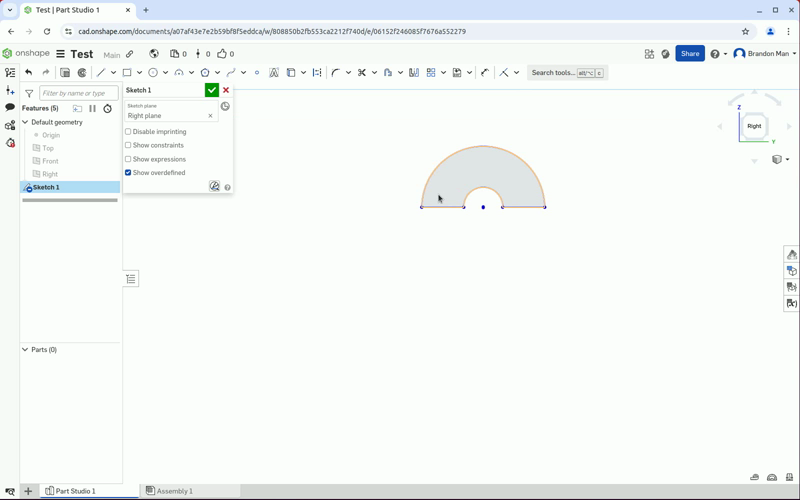
scroll(6)
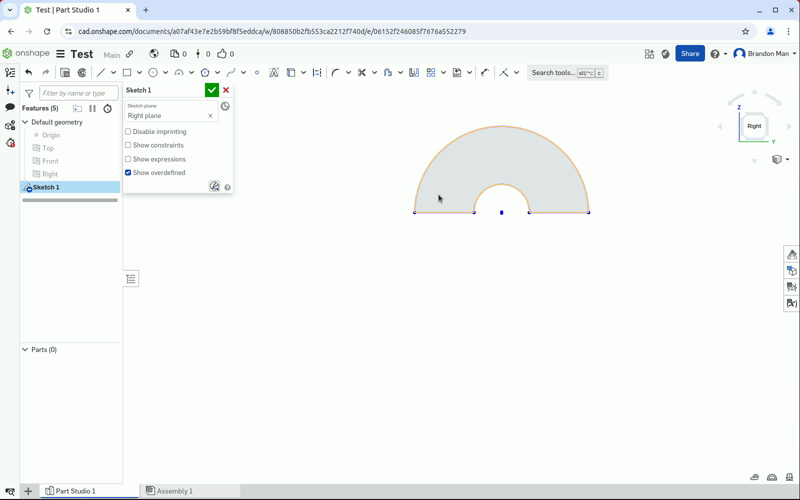
scroll(6)
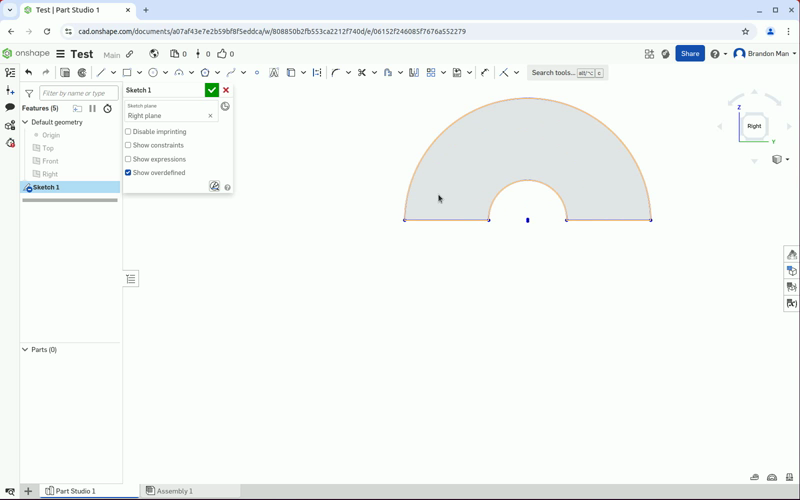
scroll(6)
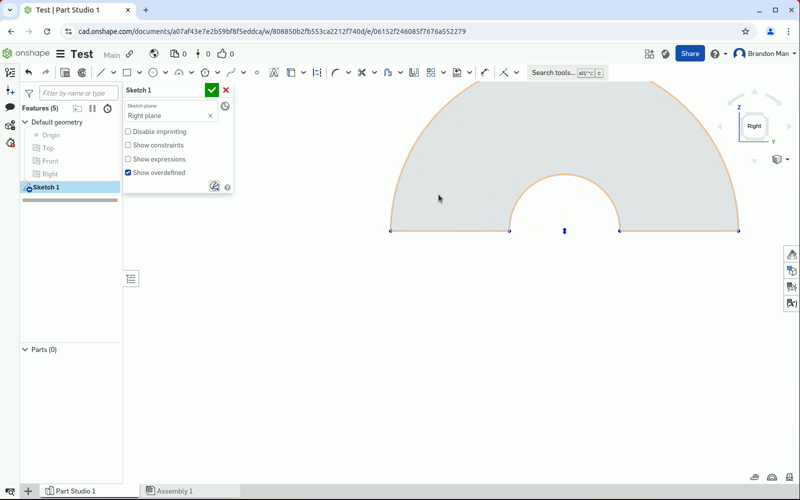
scroll(6)
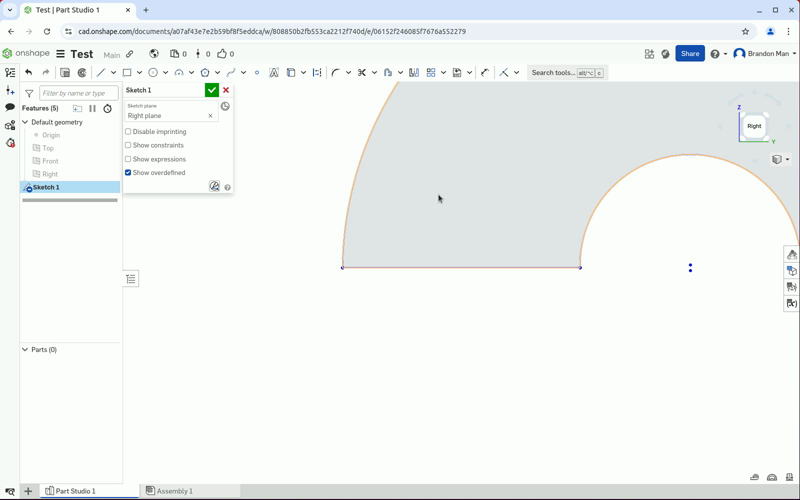
click(438, 194)
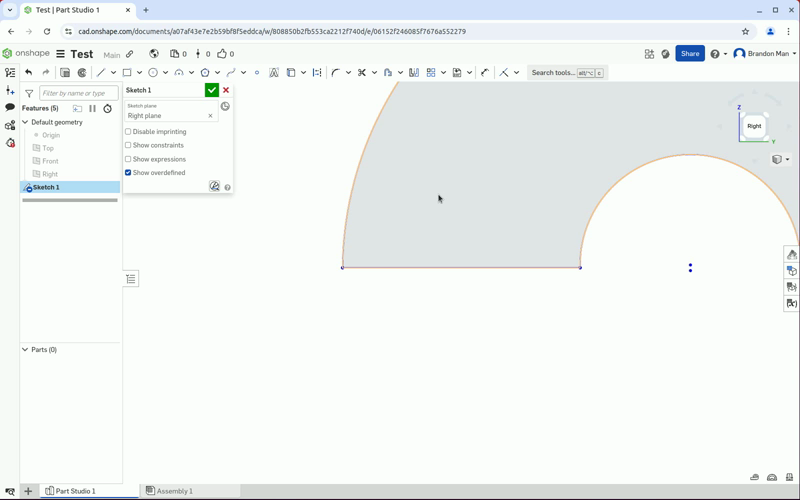
scroll(-6)
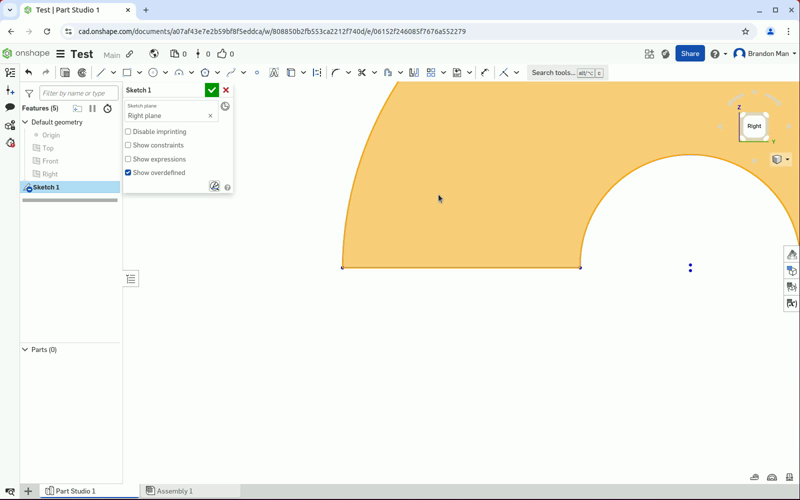
scroll(-6)
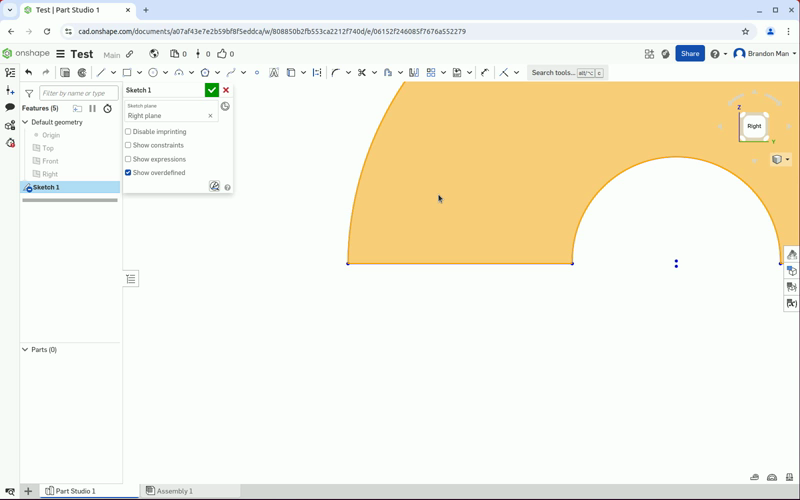
scroll(-6)
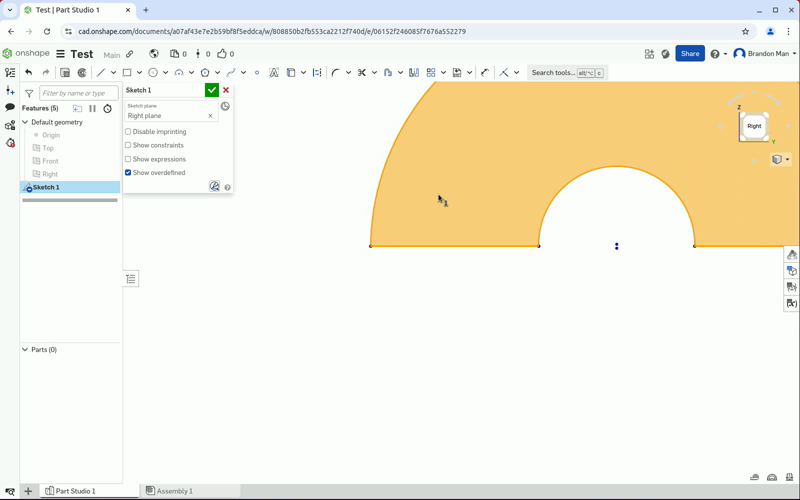
scroll(-6)
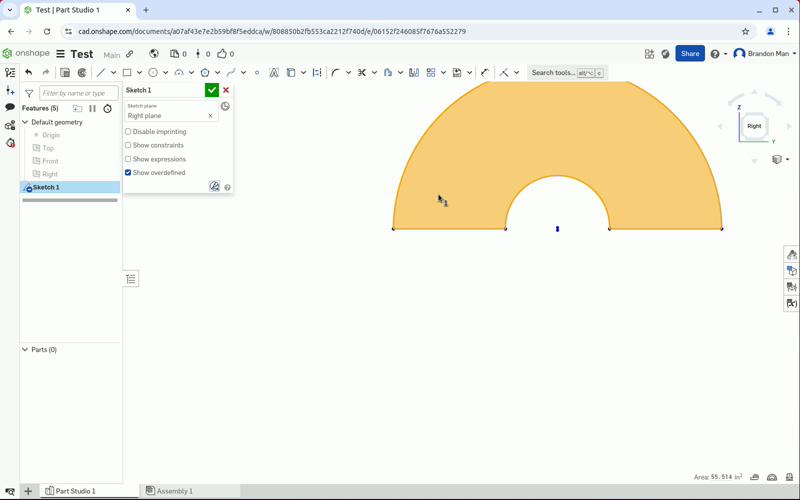
scroll(-6)
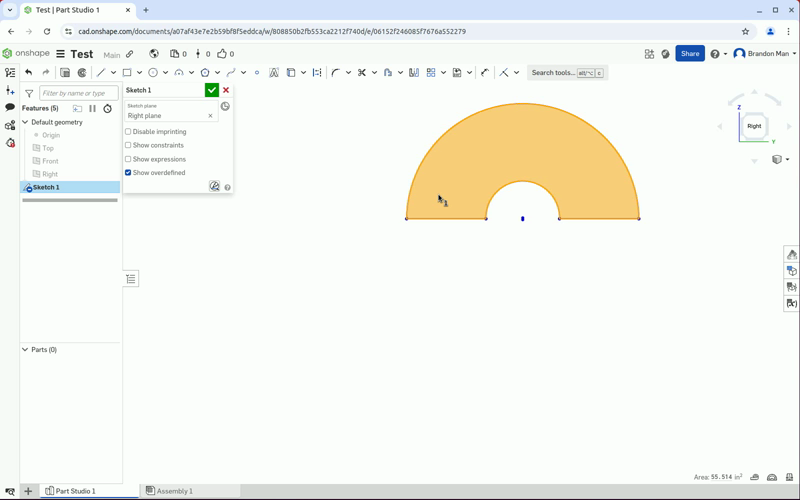
scroll(-6)
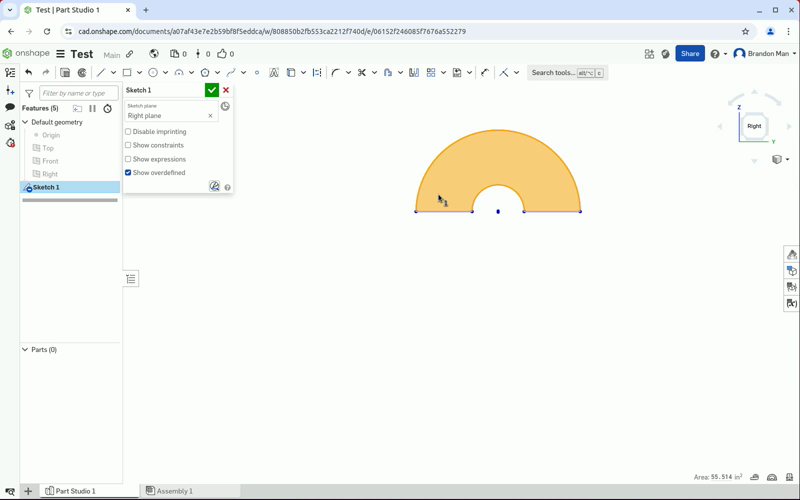
scroll(-6)
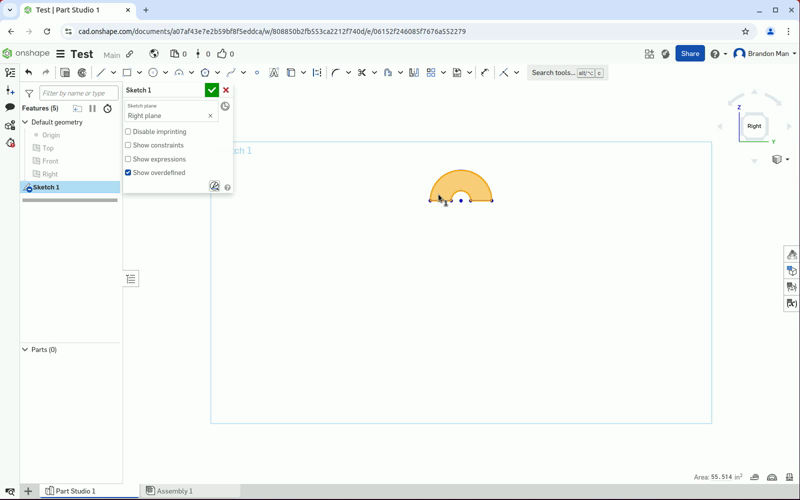
mouse_move(73, 352)
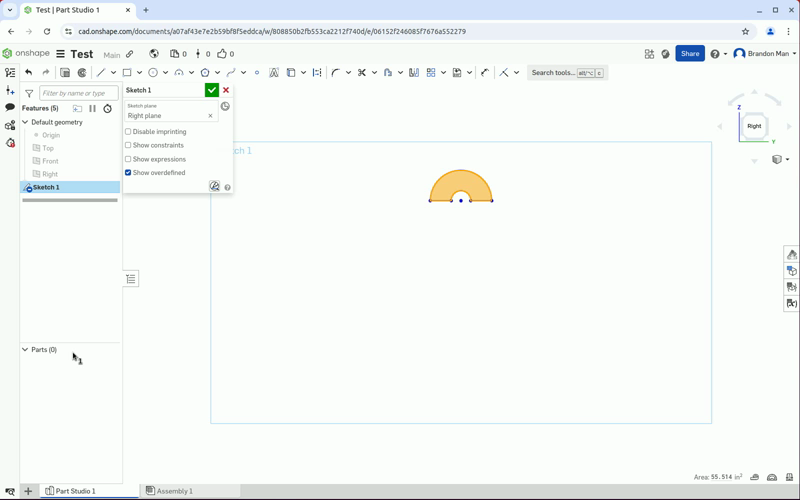
key(shift+y)
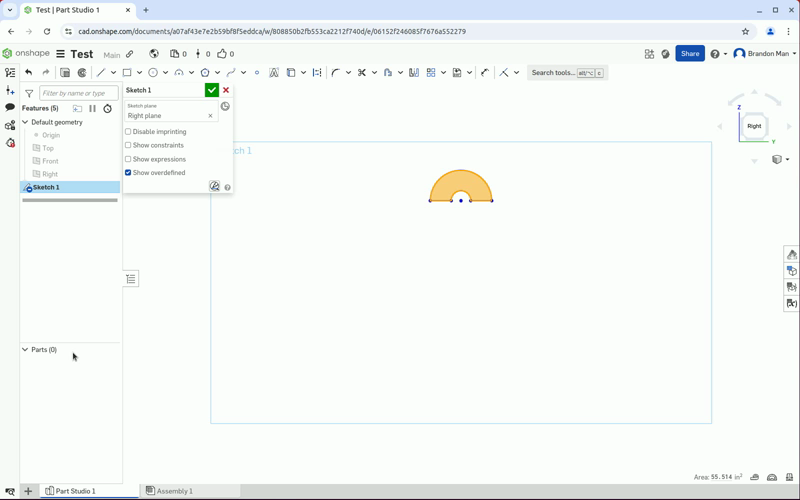
key(shift+e)
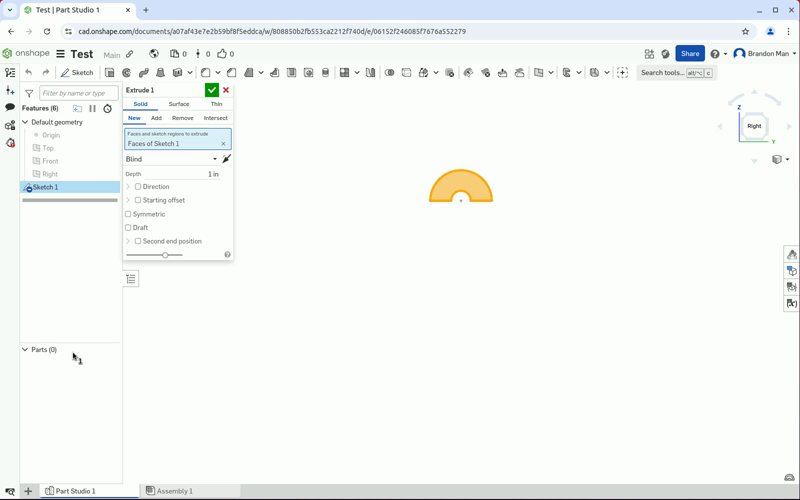
mouse_move(143, 106)
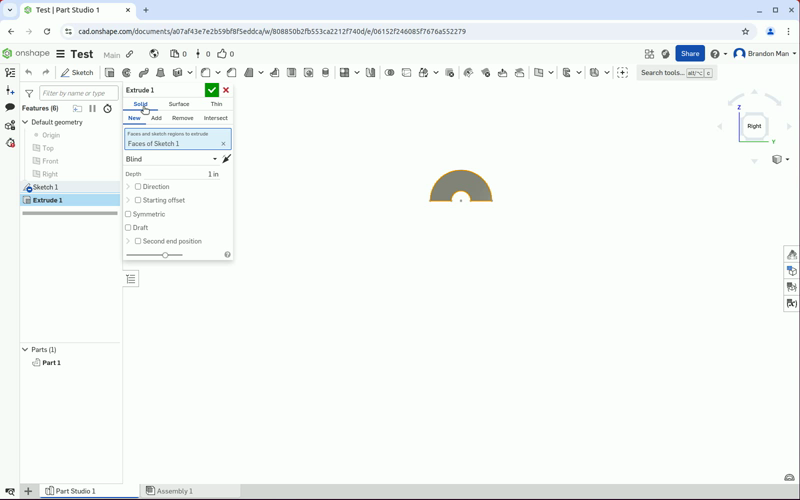
click(143, 106)
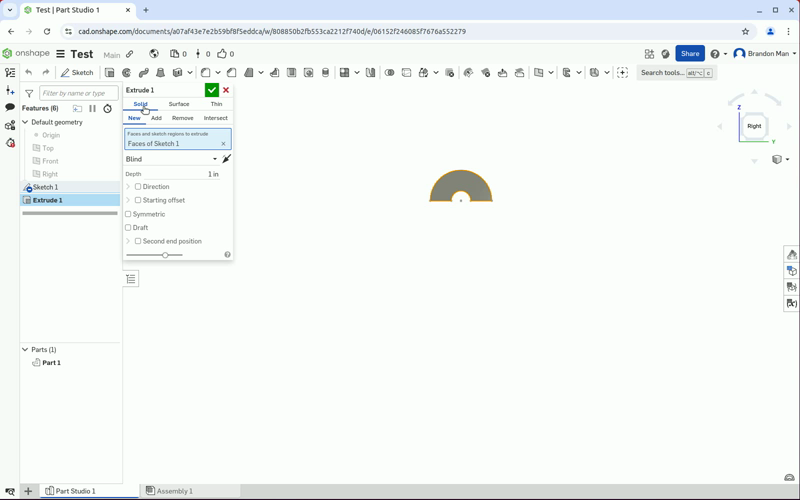
mouse_move(137, 120)
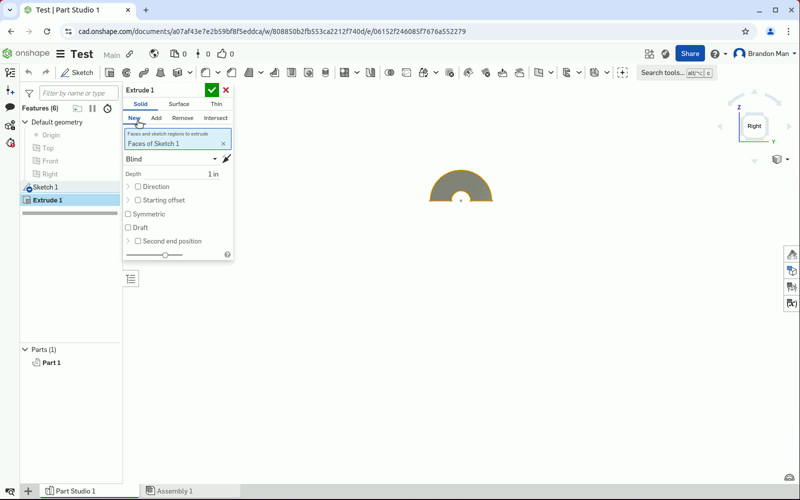
click(137, 120)
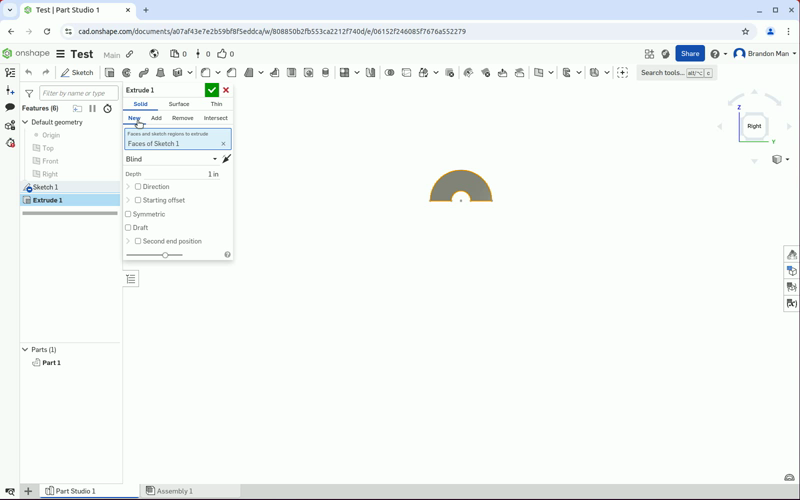
key(tab, 4)
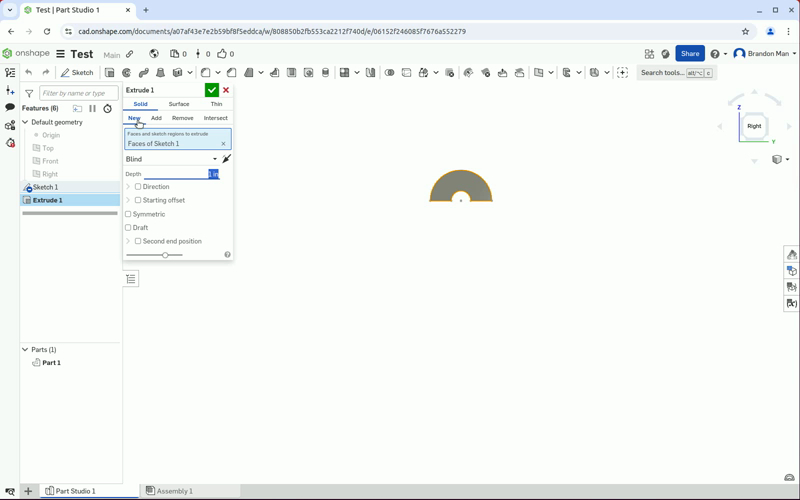
text(4.092)
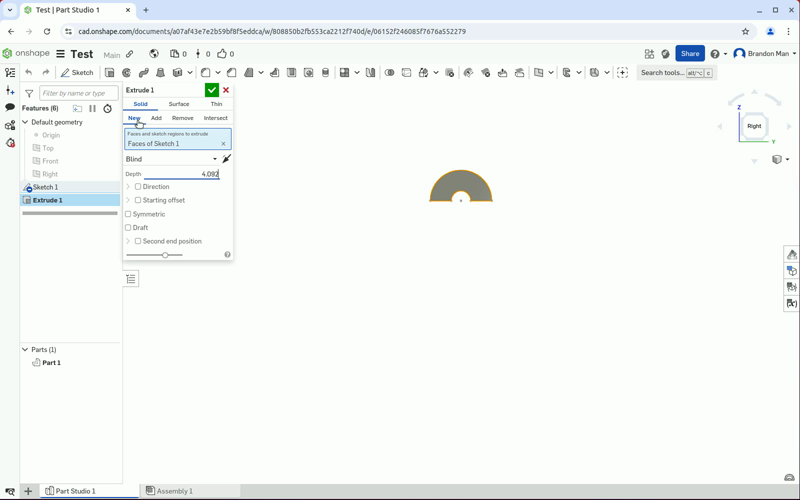
key(enter)
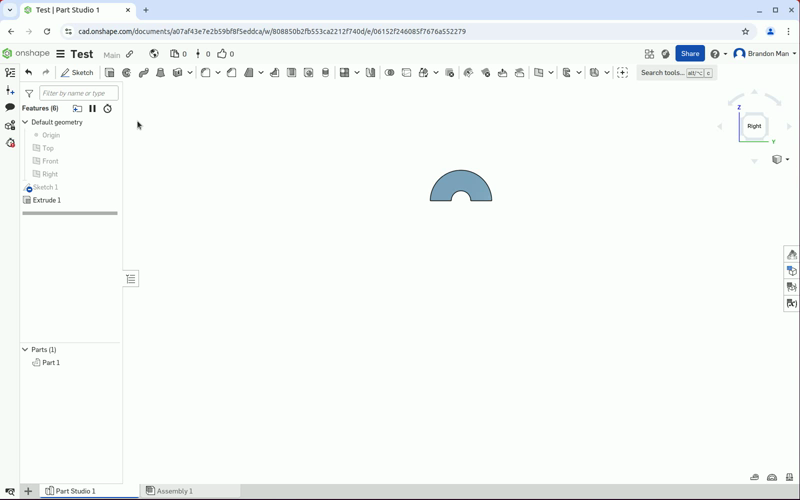
key(shift+h)
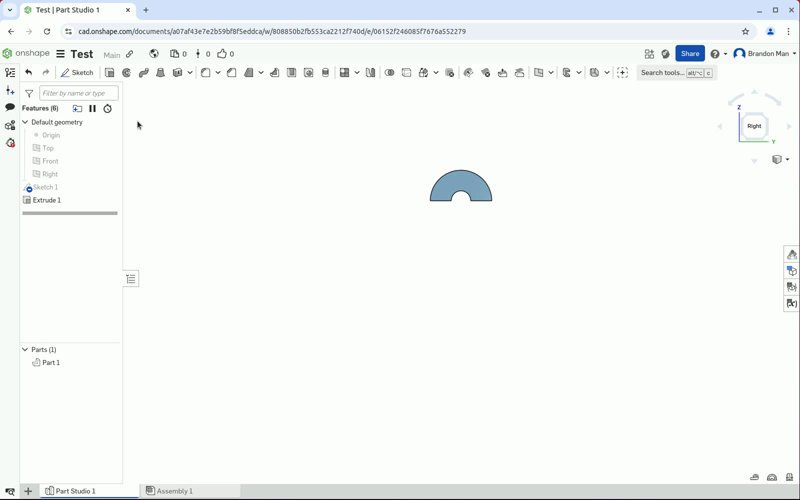
key(shift+h)
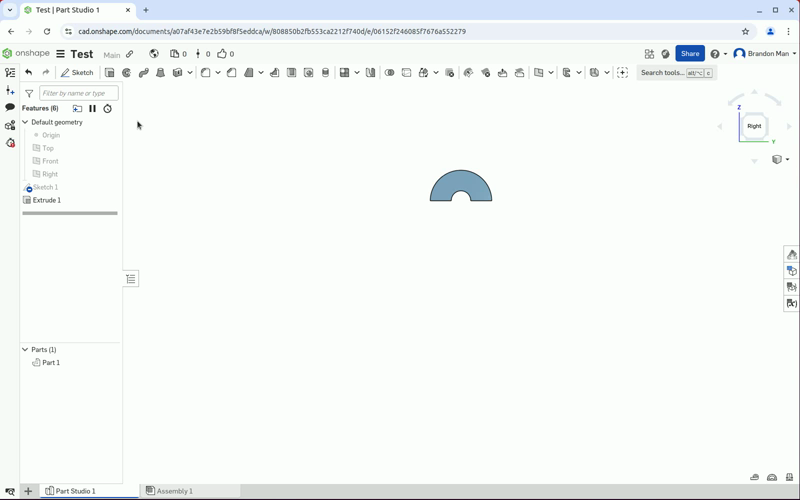
mouse_move(73, 189)
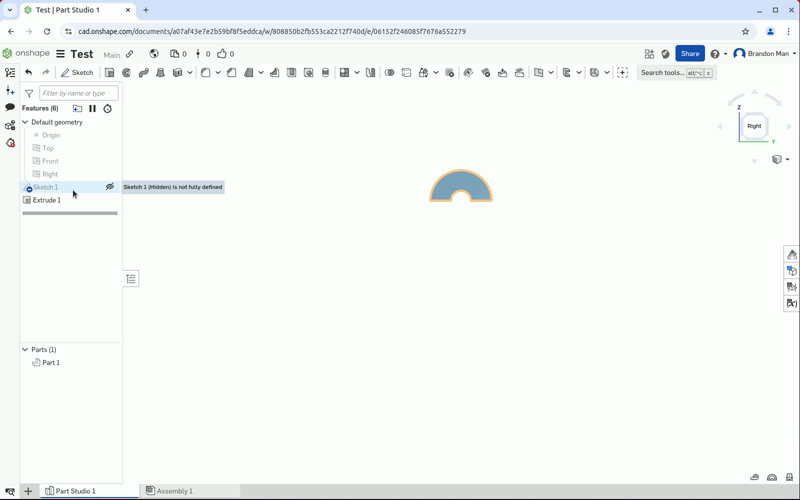
click(73, 189)
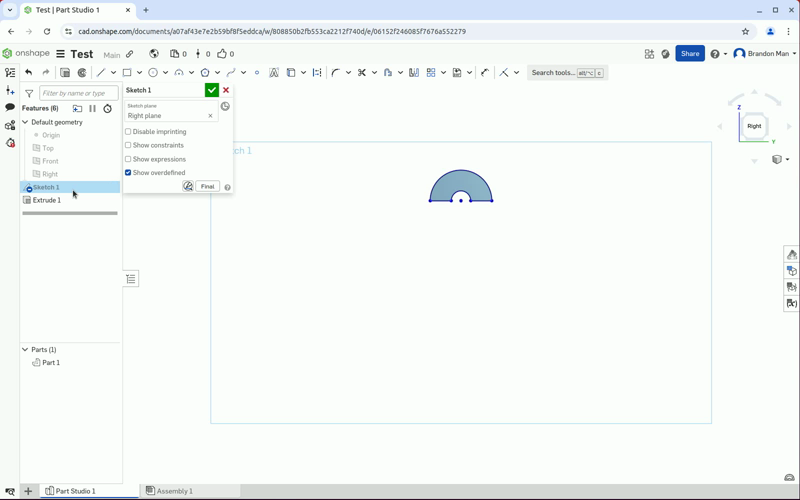
mouse_move(229, 92)
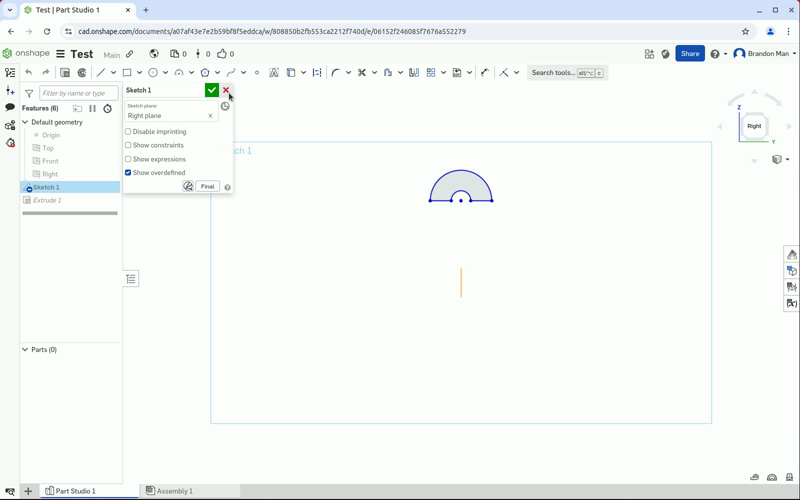
click(229, 92)
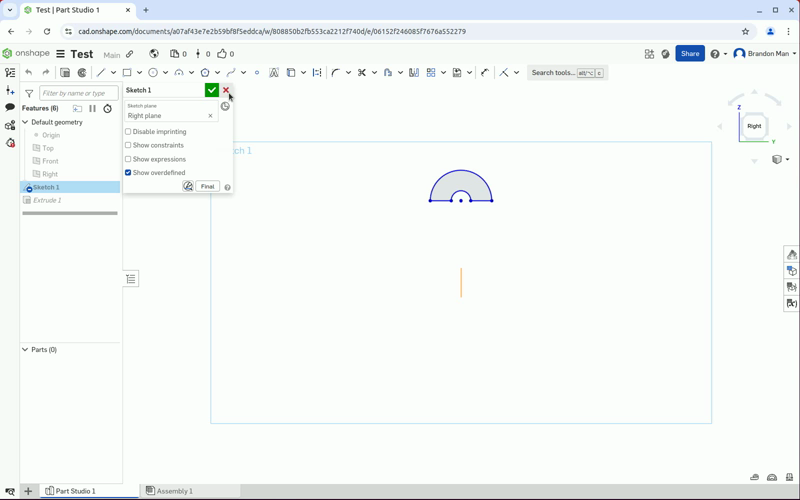
key(shift+s)
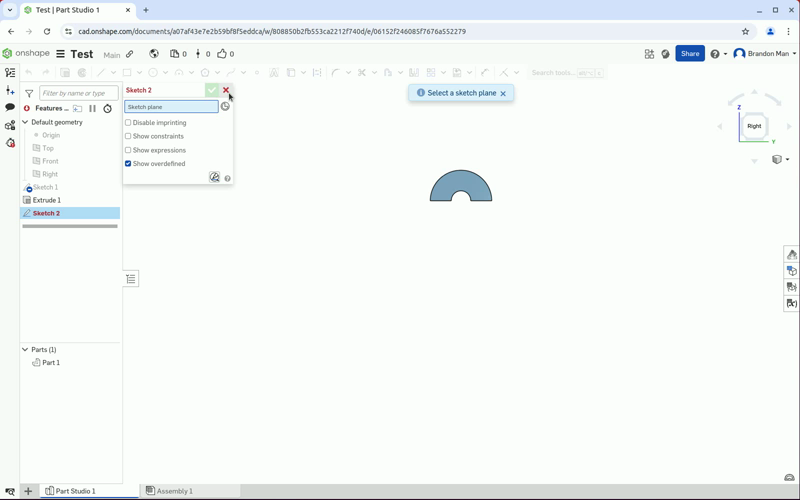
mouse_move(73, 176)
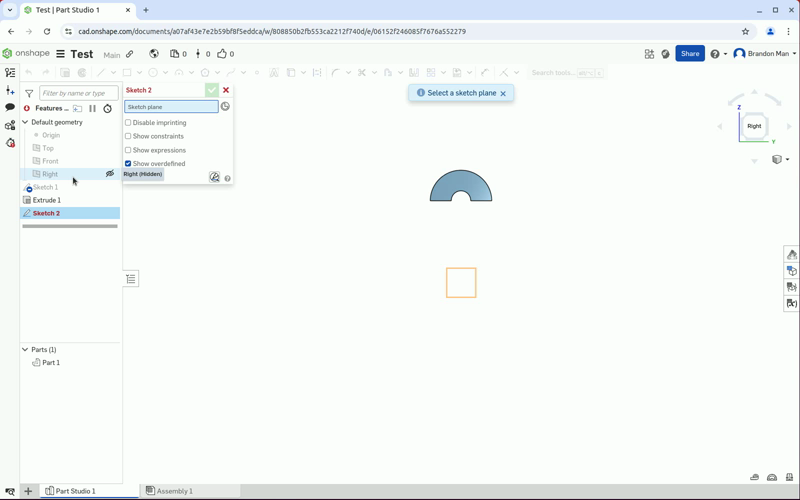
click(73, 176)
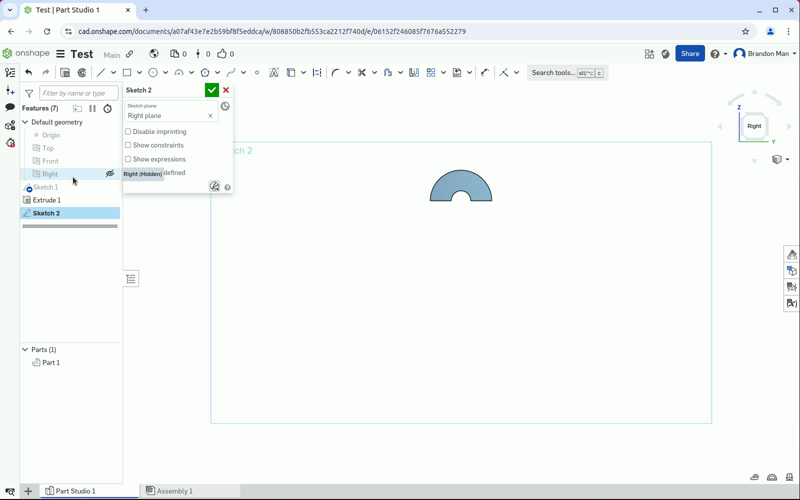
mouse_move(73, 352)
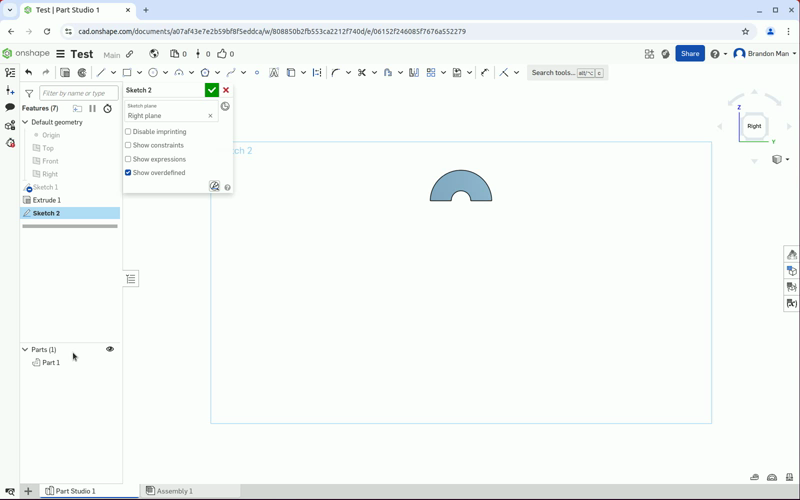
key(y)
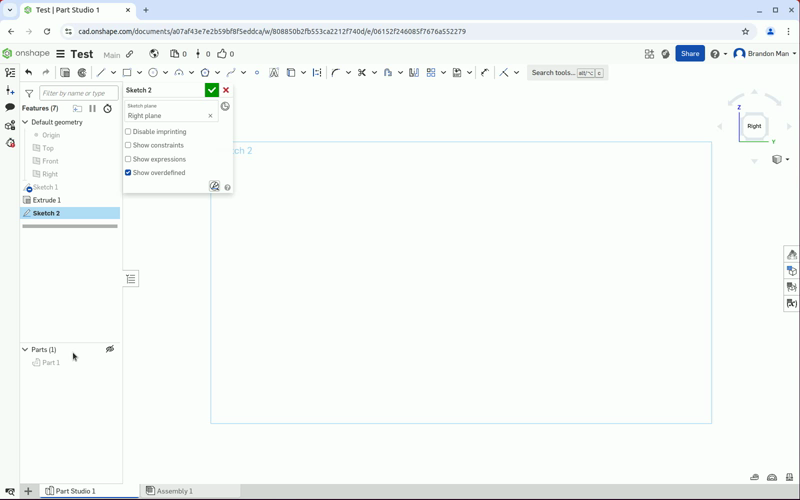
key(a)
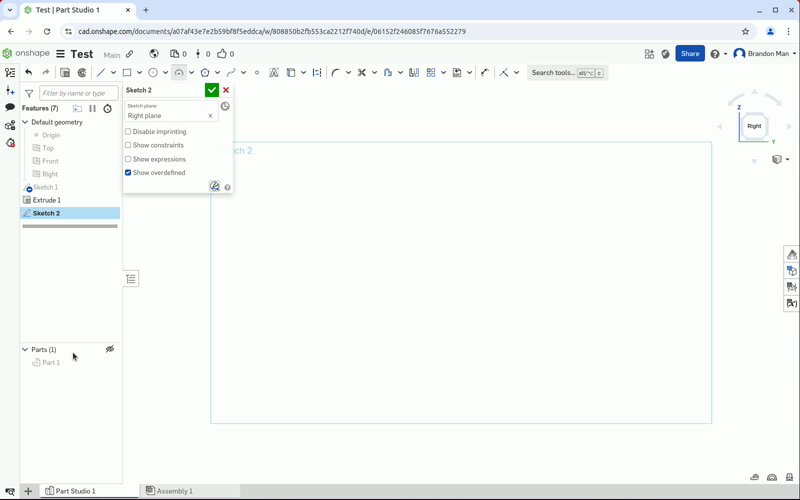
key_down(shift)
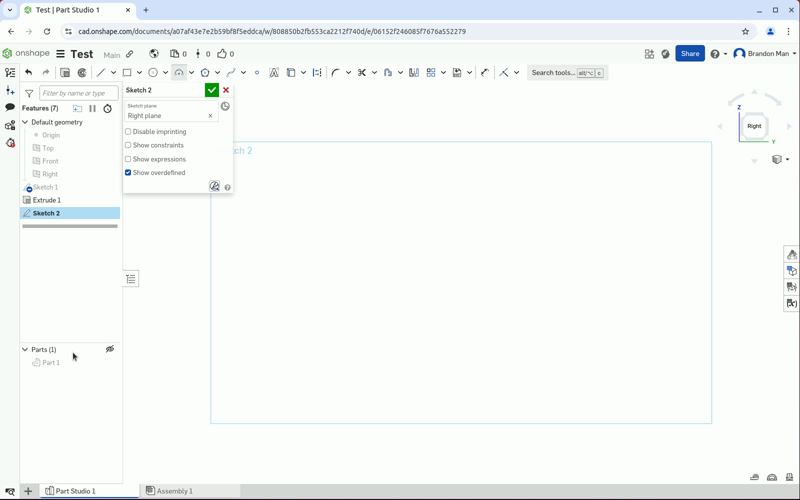
mouse_move(430, 282)
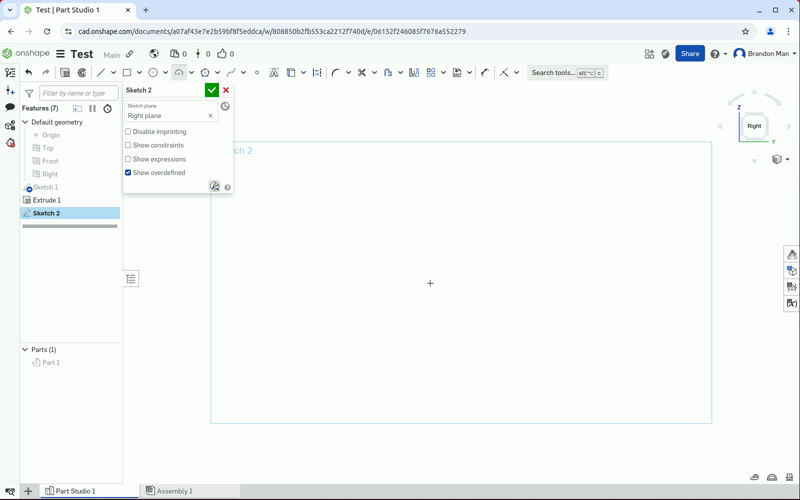
click(430, 282)
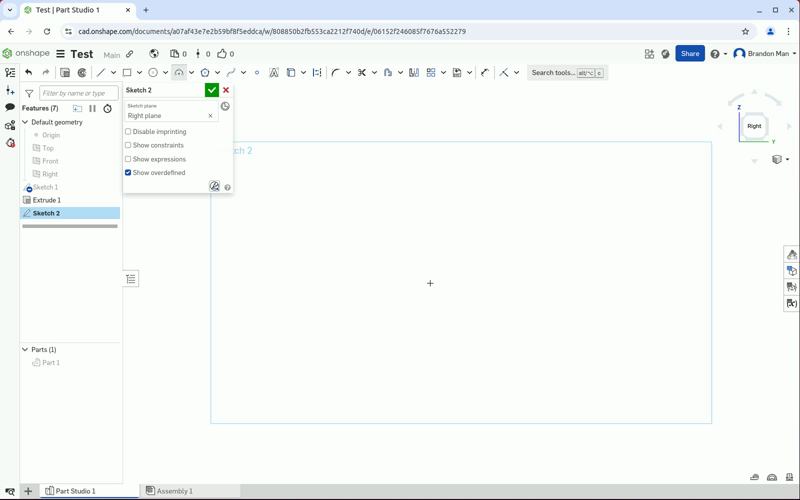
key_up(shift)
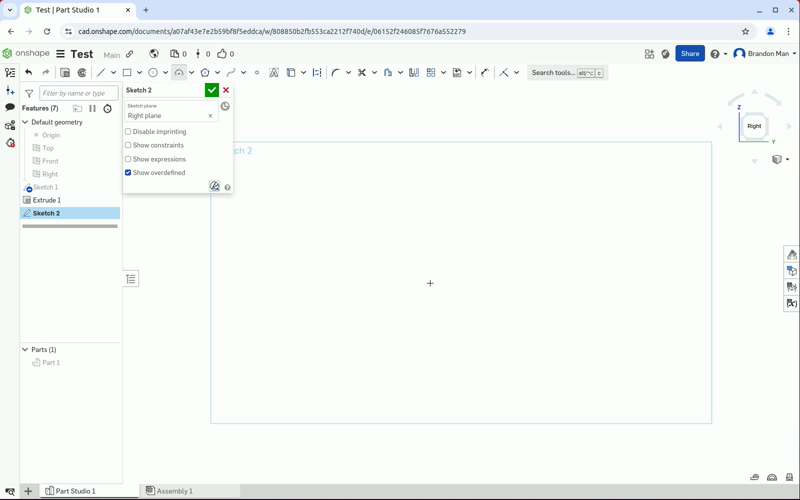
key_down(shift)
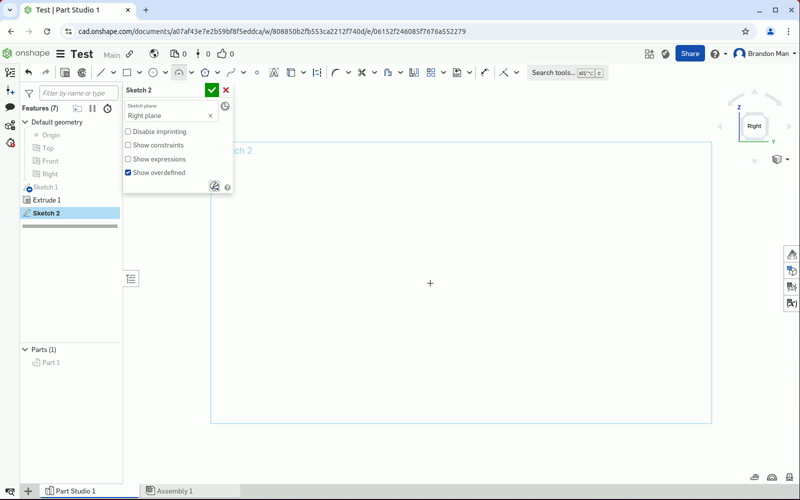
mouse_move(492, 282)
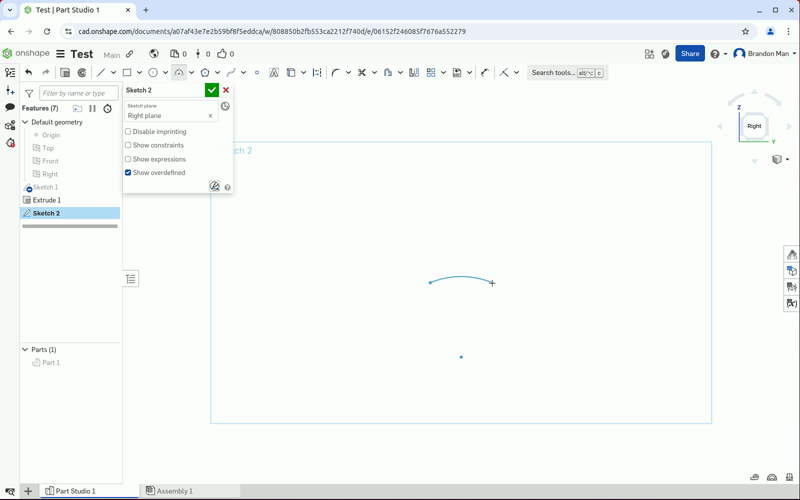
click(492, 282)
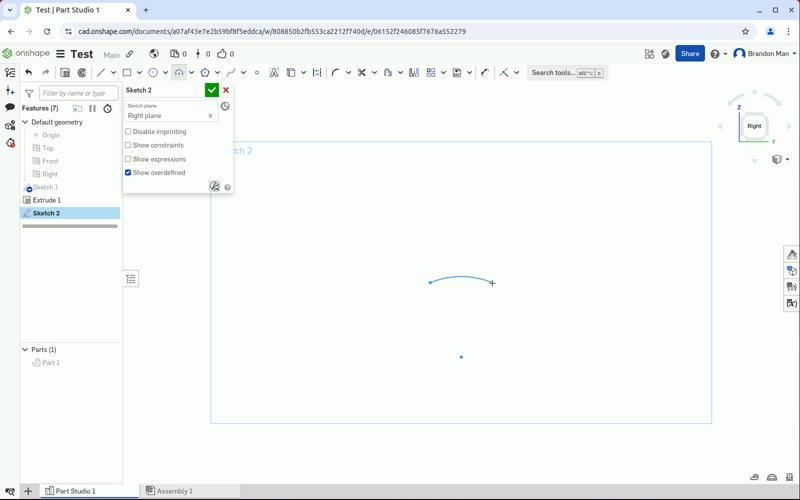
mouse_move(461, 313)
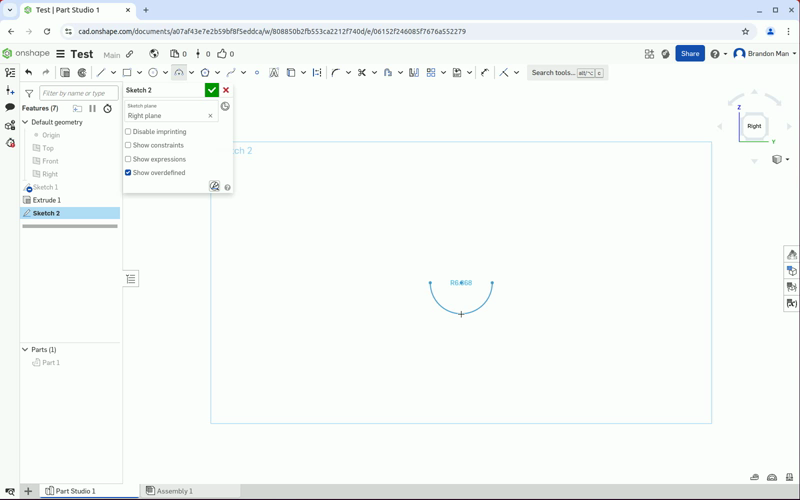
click(461, 313)
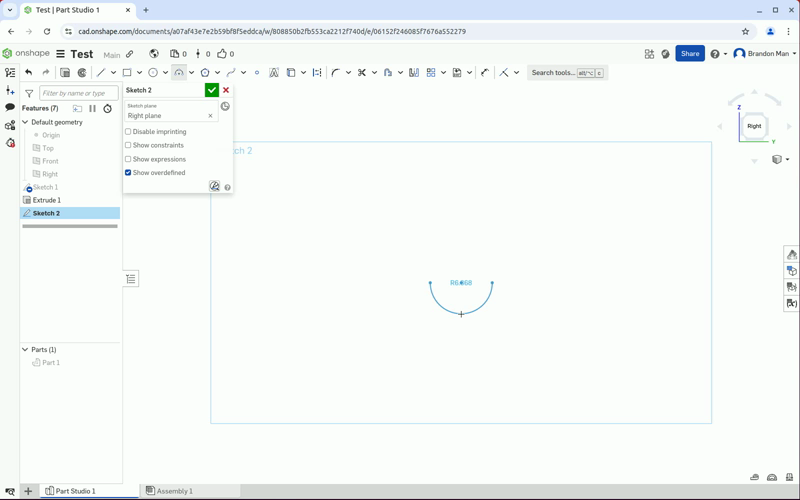
key_up(shift)
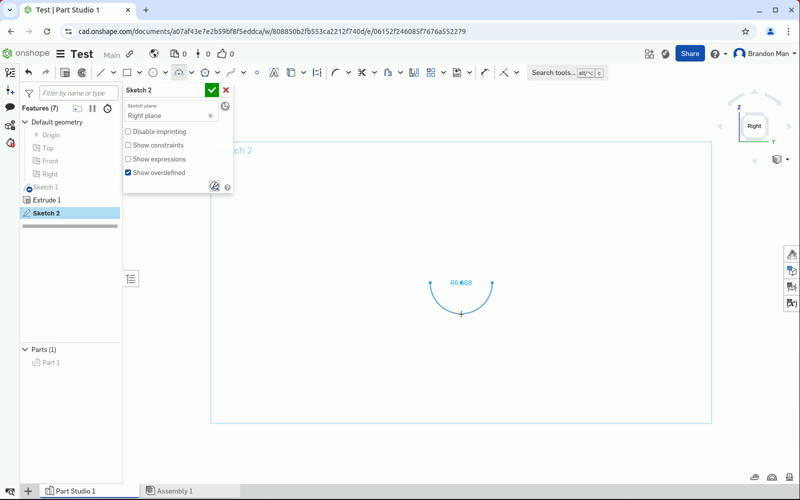
key(esc)
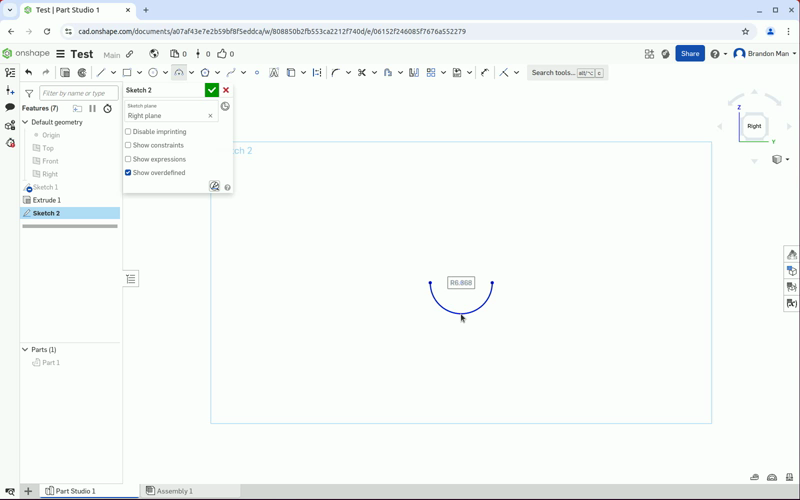
key(l)
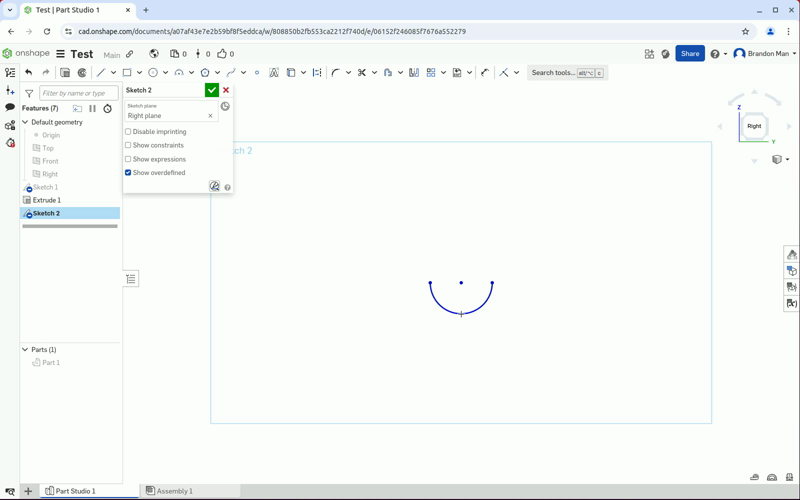
mouse_move(492, 282)
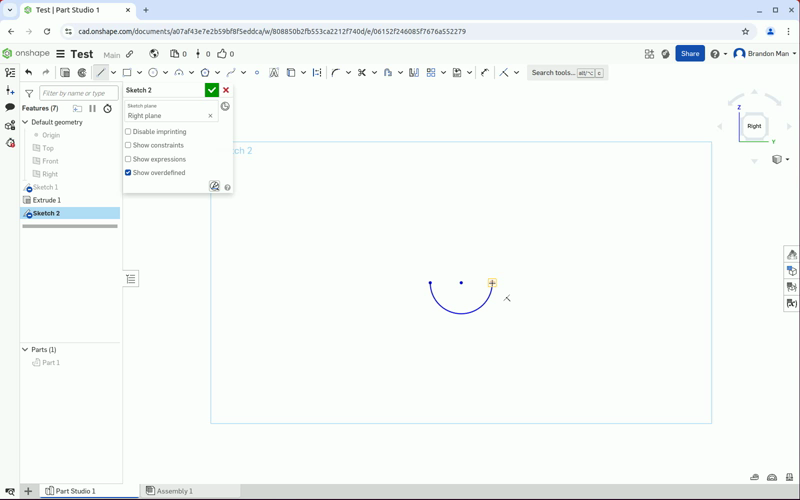
click(492, 282)
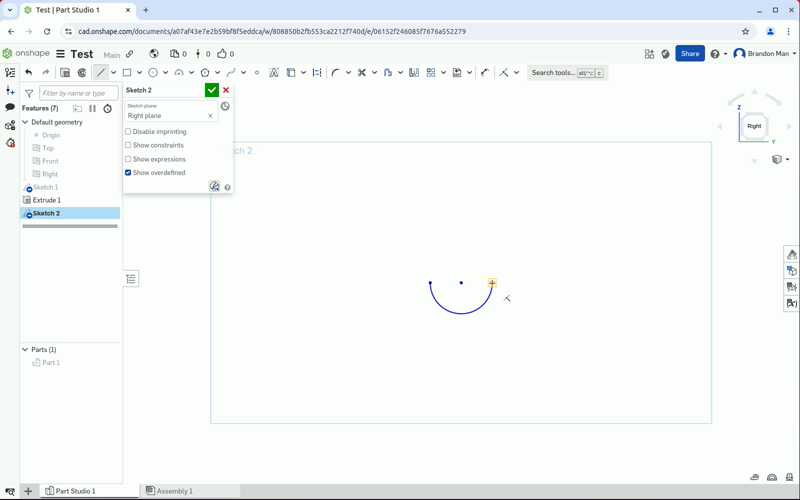
key_down(shift)
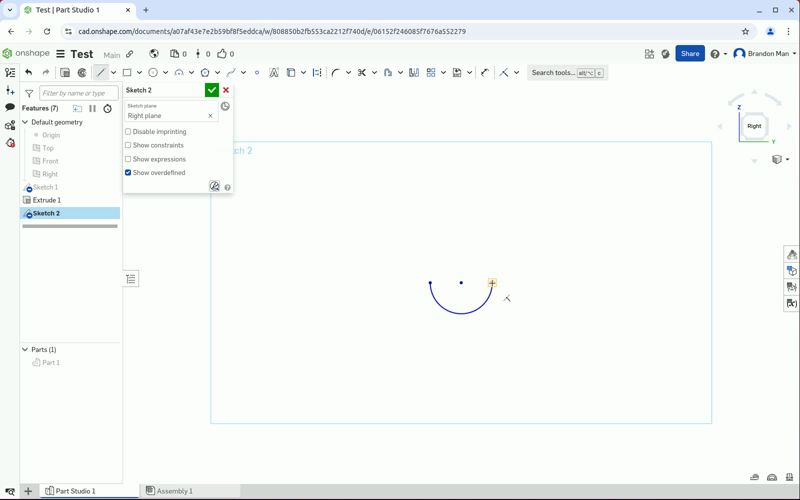
mouse_move(492, 200)
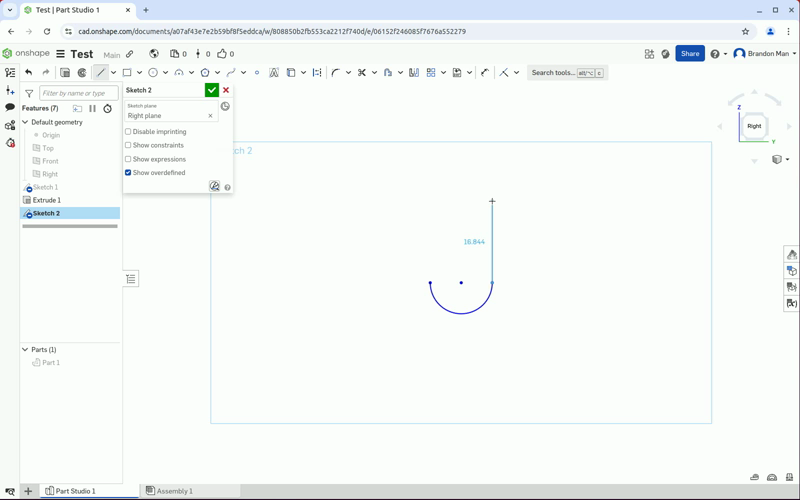
click(492, 200)
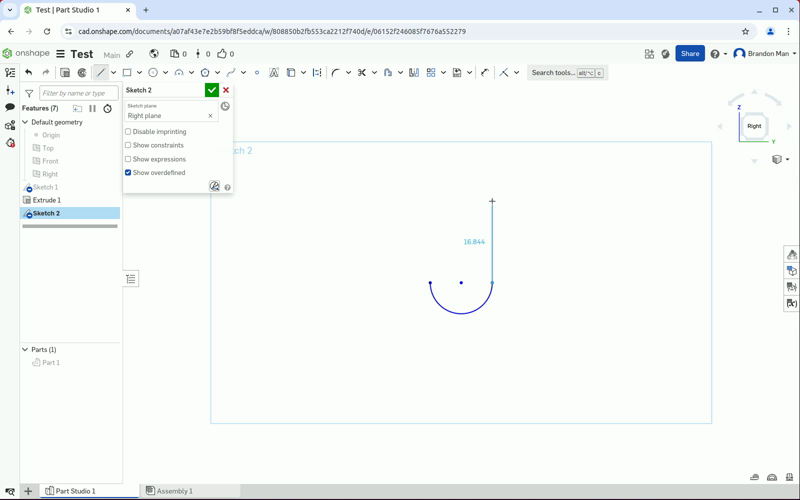
key_up(shift)
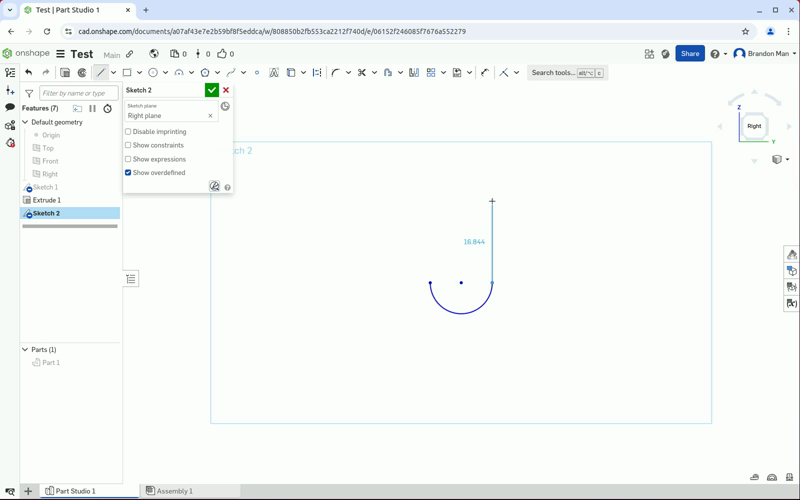
key_down(shift)
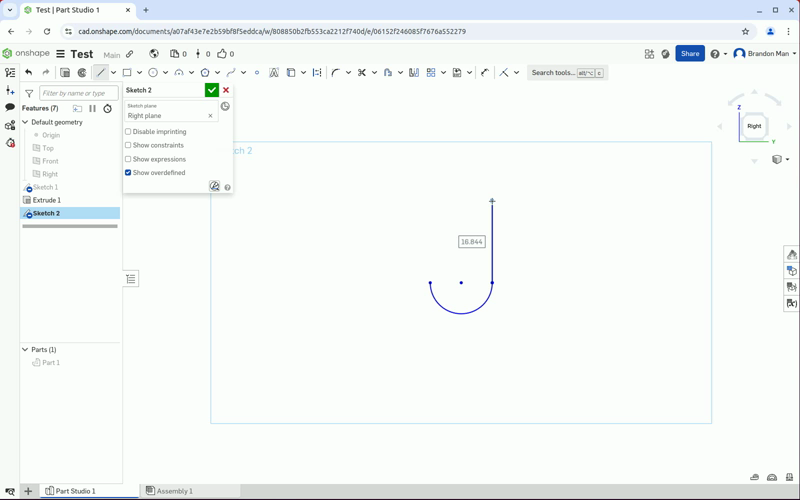
mouse_move(522, 200)
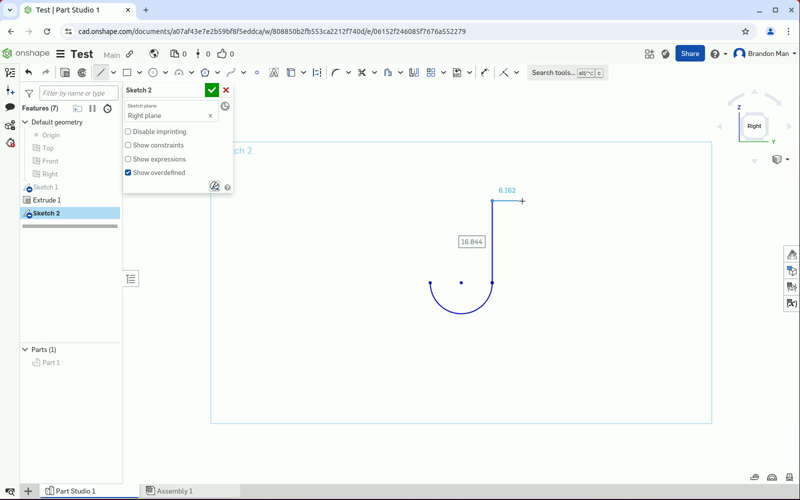
mouse_move(471, 200)
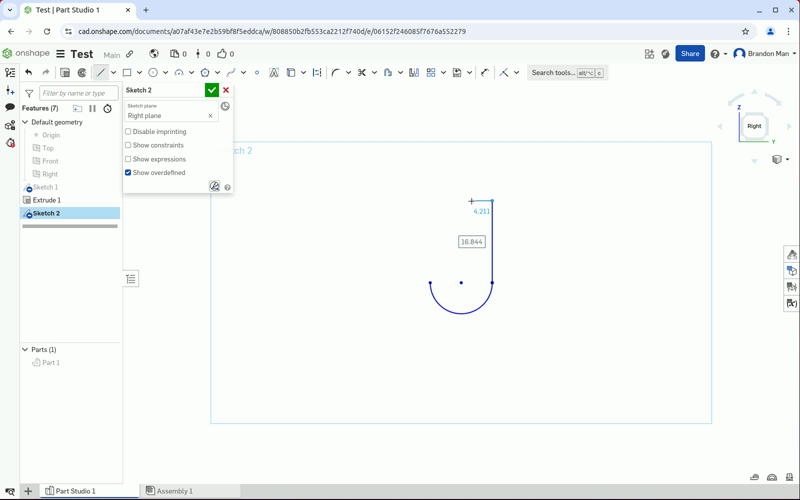
click(471, 200)
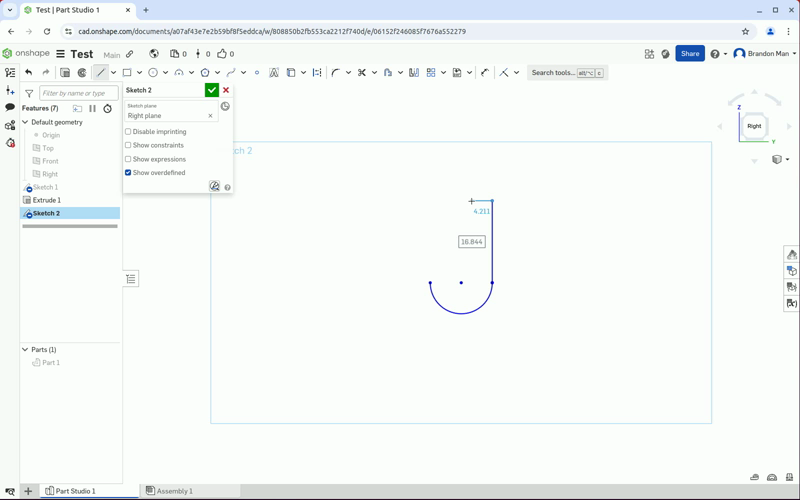
key_up(shift)
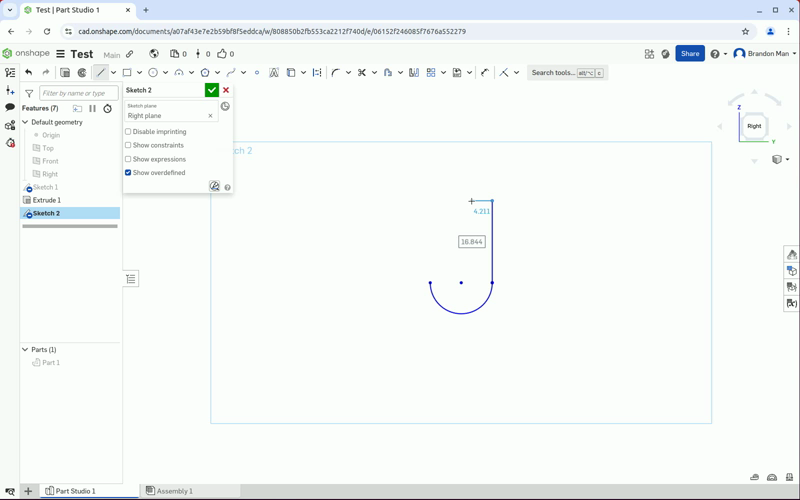
key(esc)
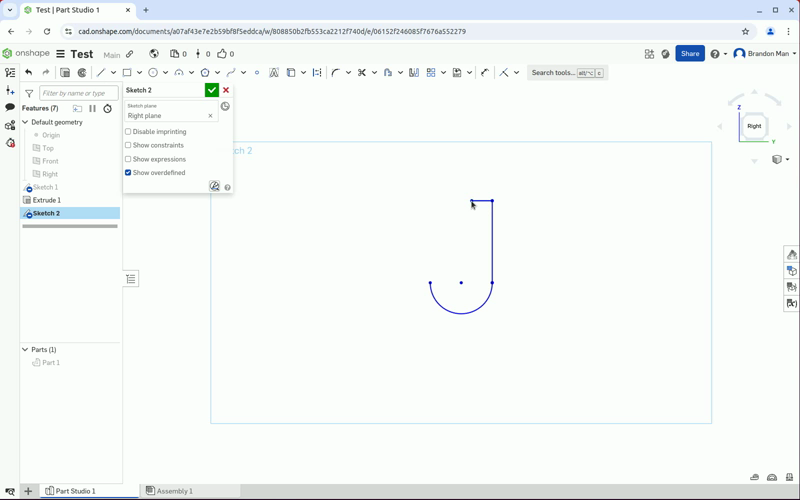
key(a)
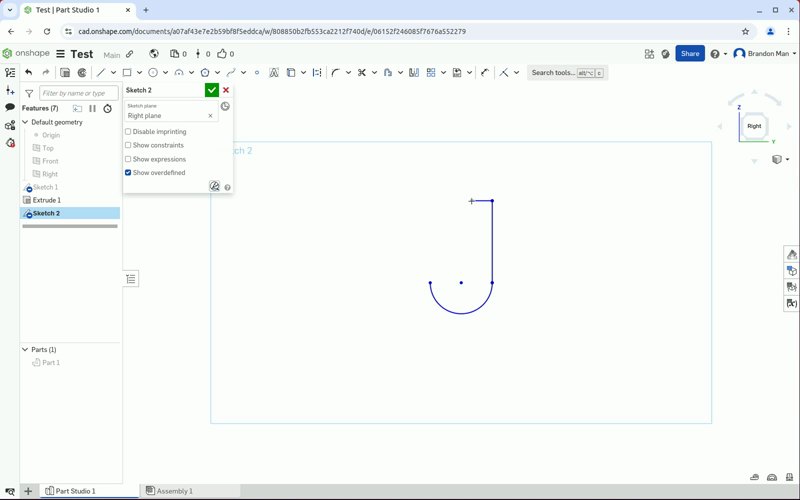
mouse_move(471, 200)
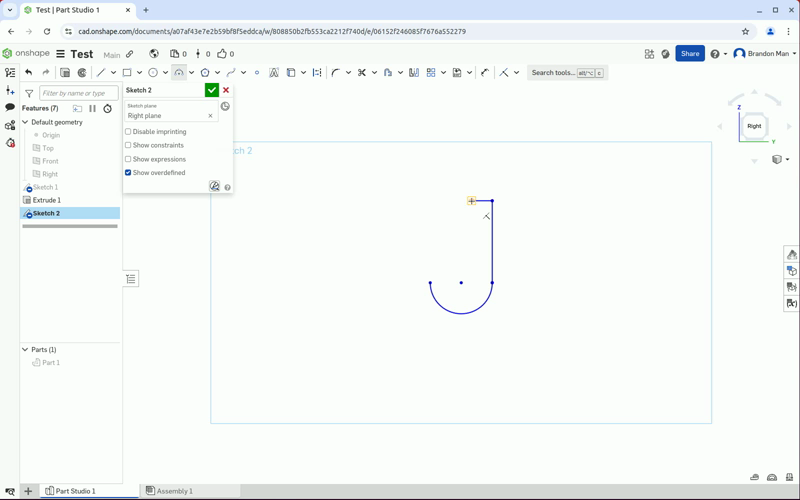
click(471, 200)
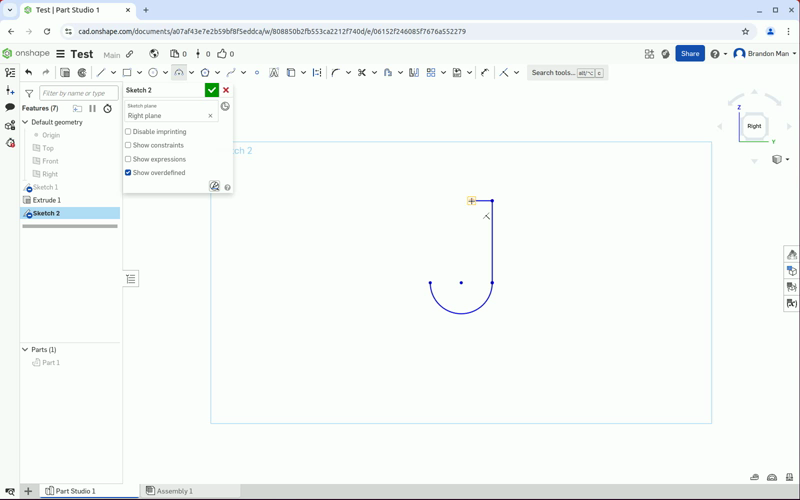
key_down(shift)
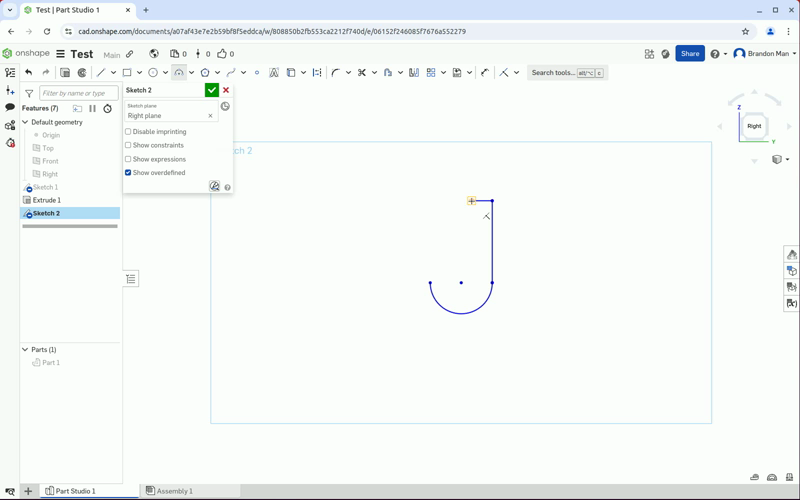
mouse_move(451, 200)
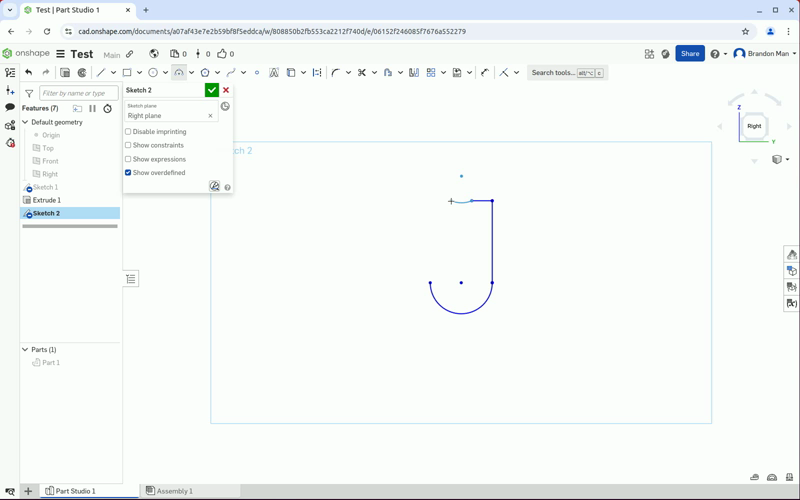
click(451, 200)
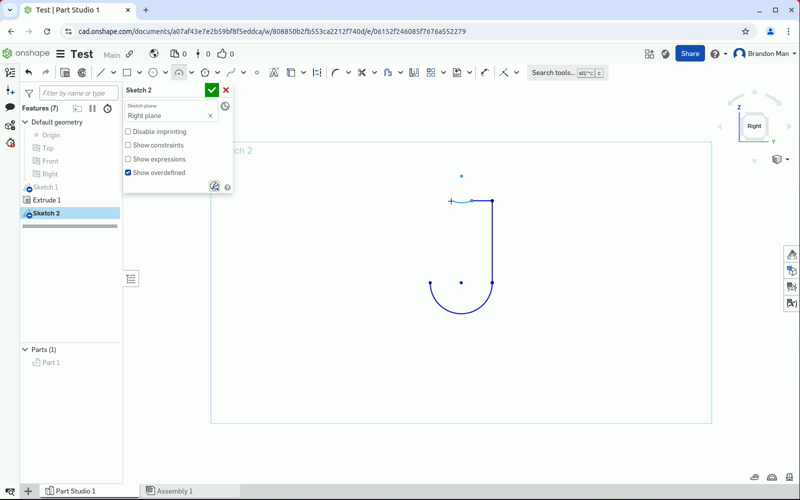
mouse_move(461, 210)
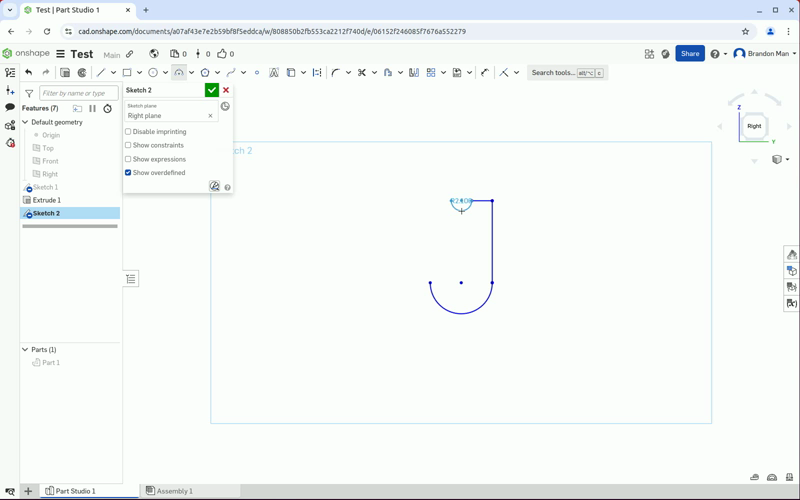
click(461, 210)
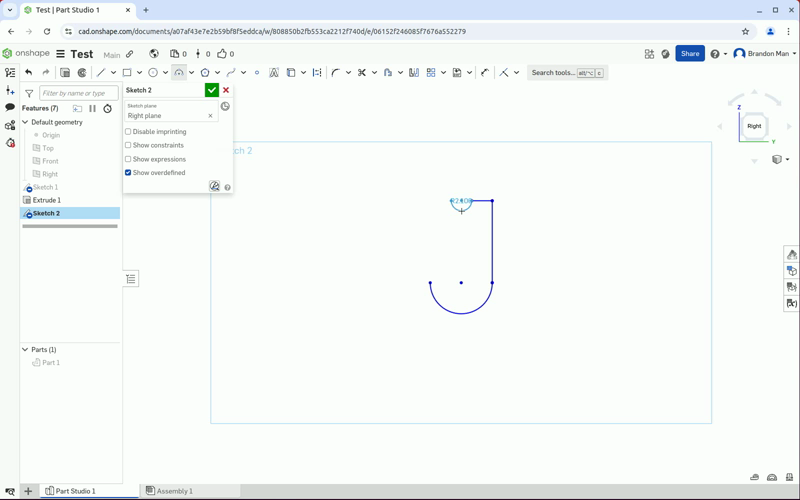
key_up(shift)
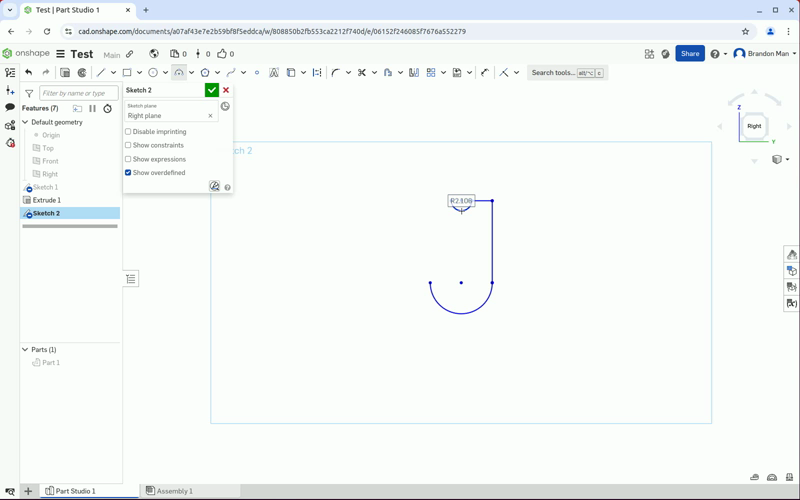
key(esc)
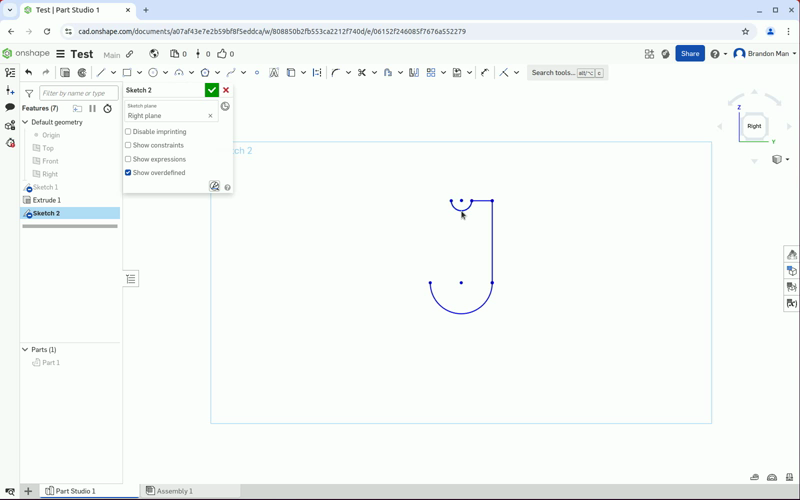
key(l)
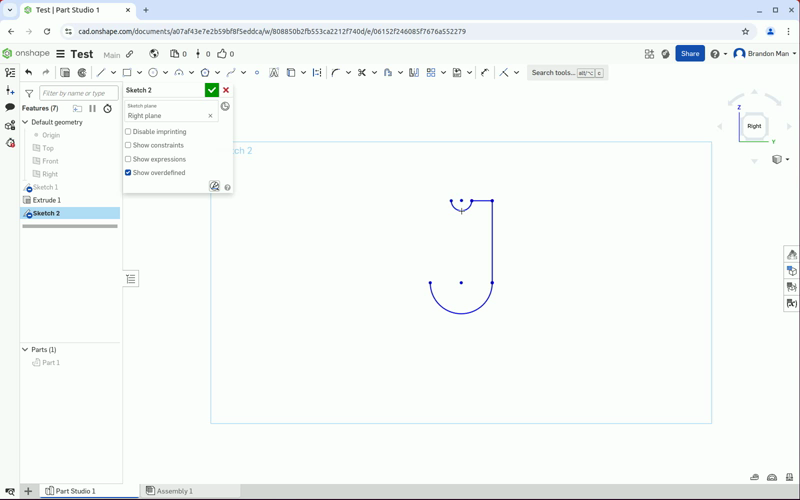
mouse_move(451, 200)
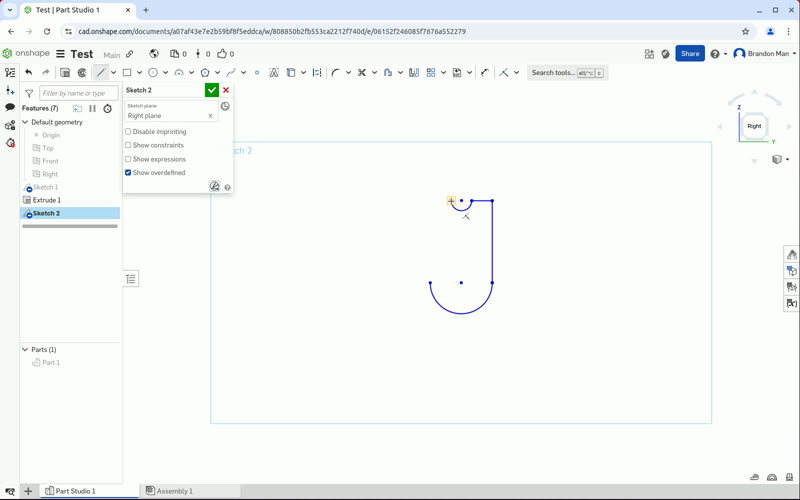
click(451, 200)
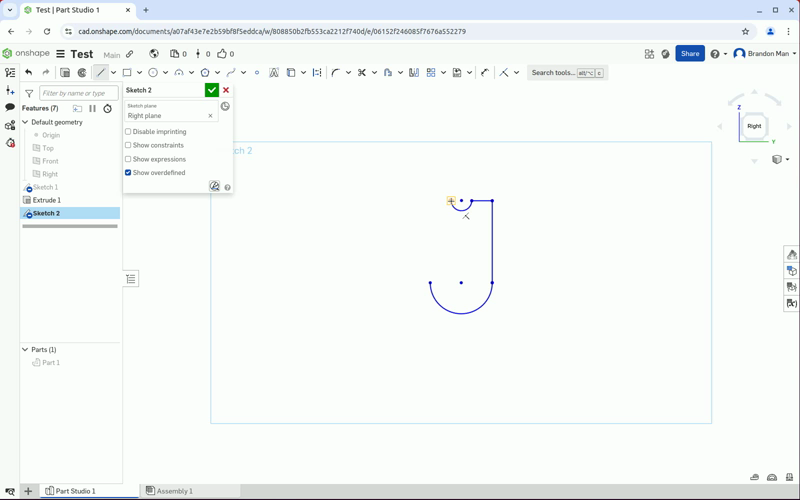
key_down(shift)
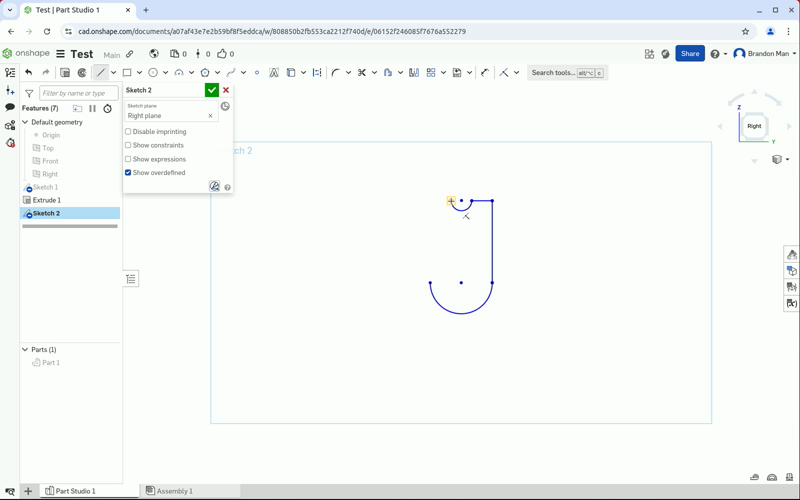
mouse_move(481, 200)
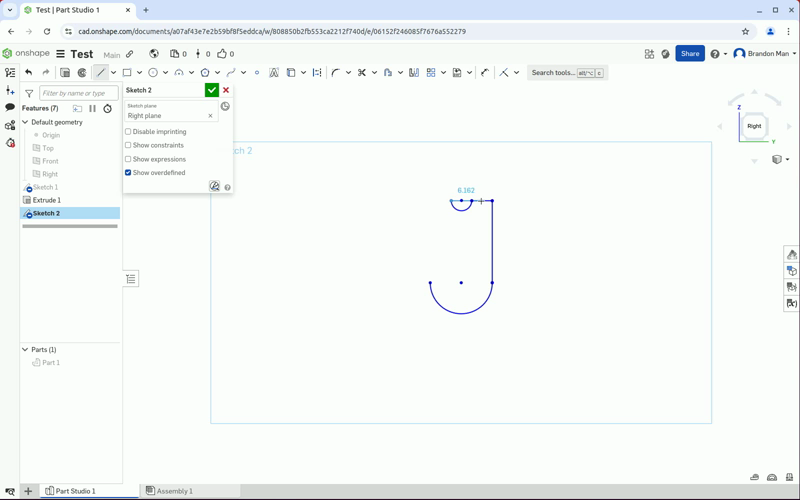
mouse_move(430, 200)
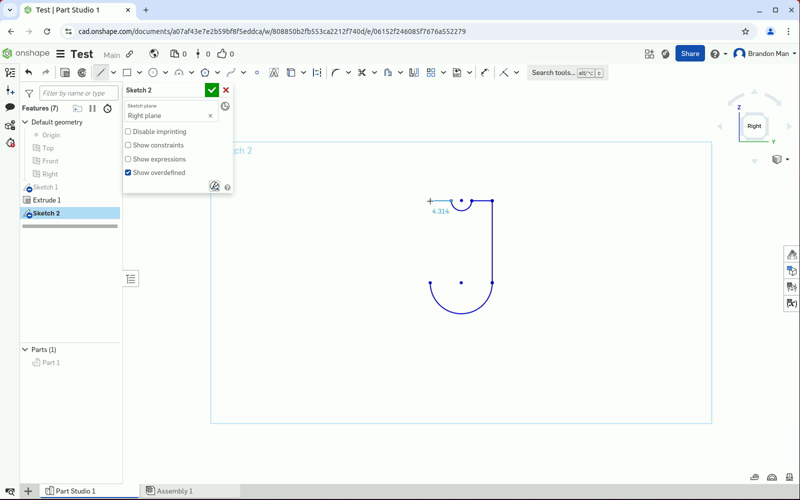
click(430, 200)
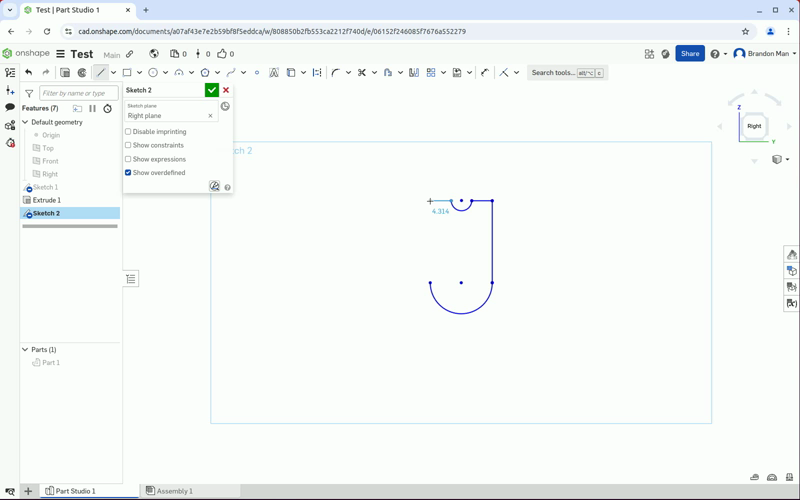
key_up(shift)
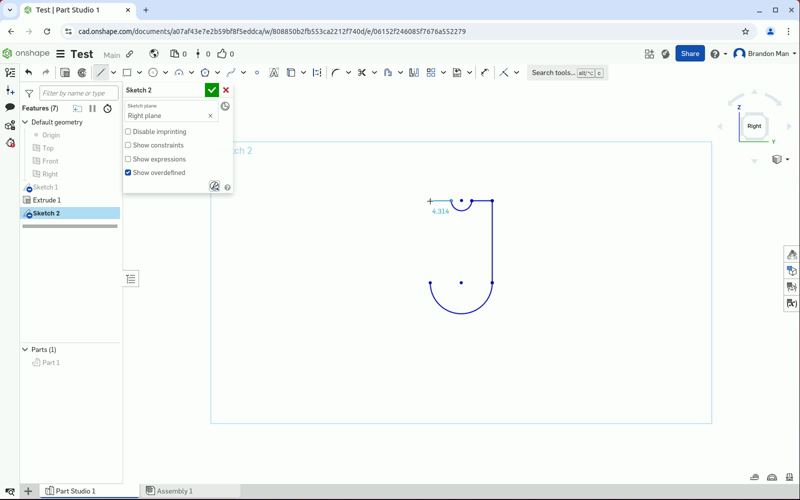
key_down(shift)
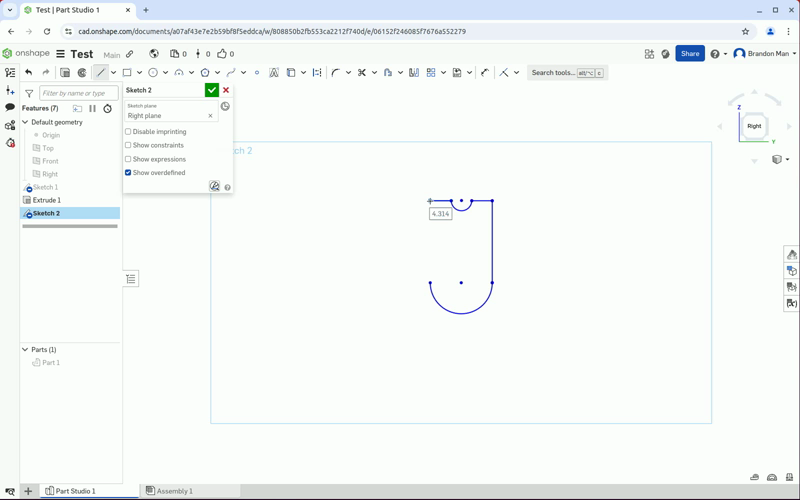
mouse_move(430, 282)
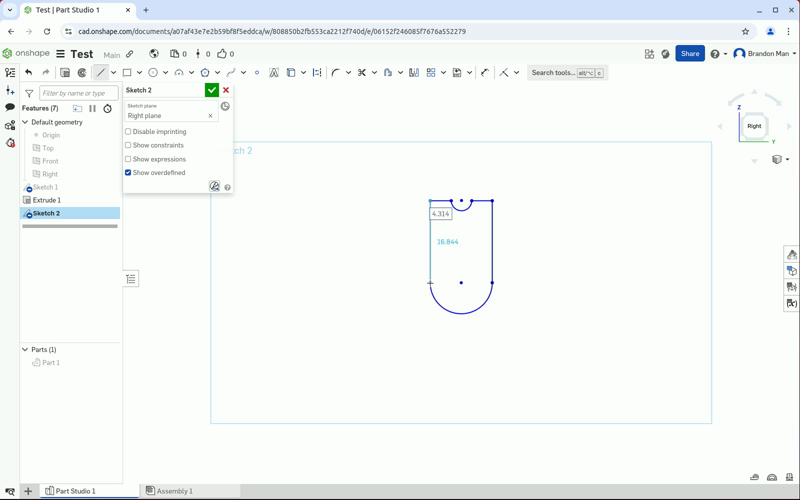
key_up(shift)
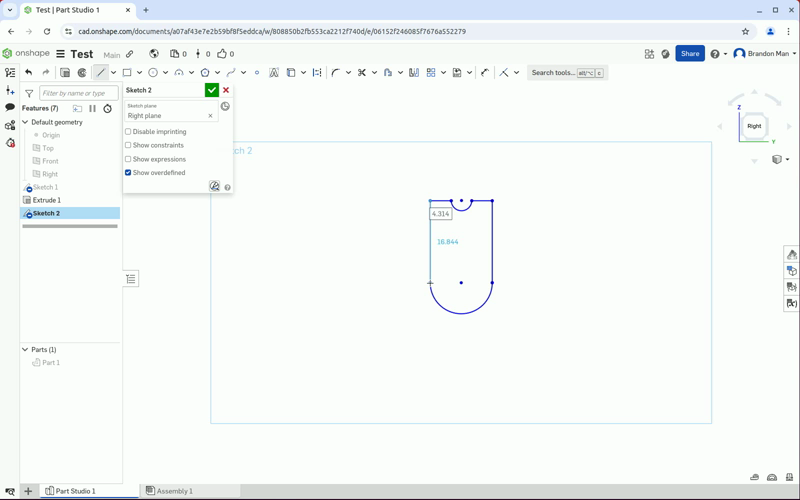
click(430, 282)
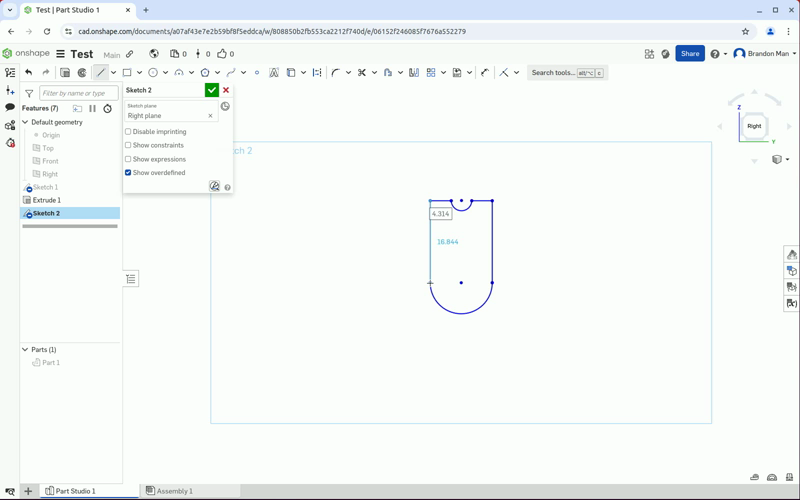
key(esc)
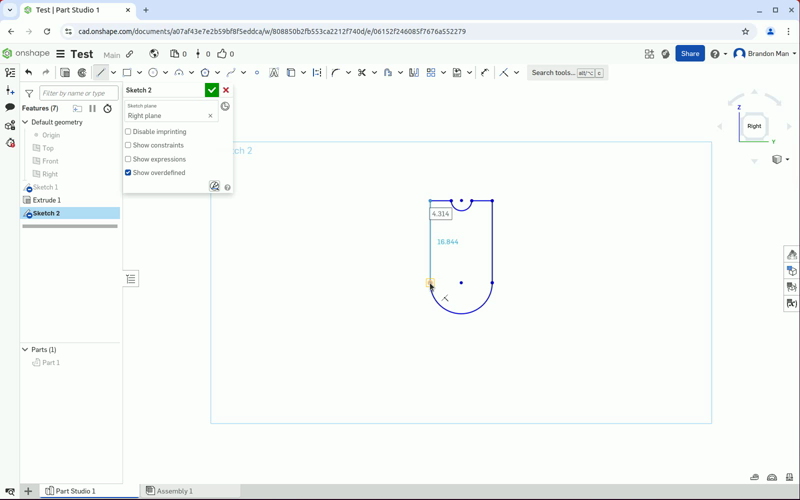
key(c)
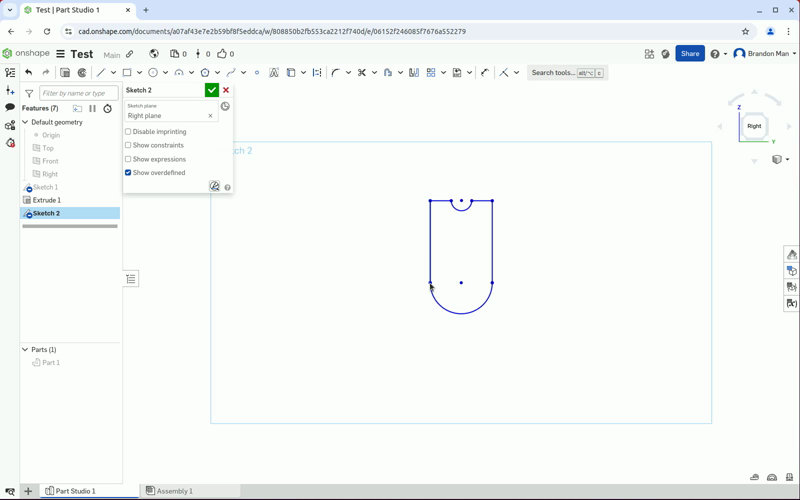
key_down(shift)
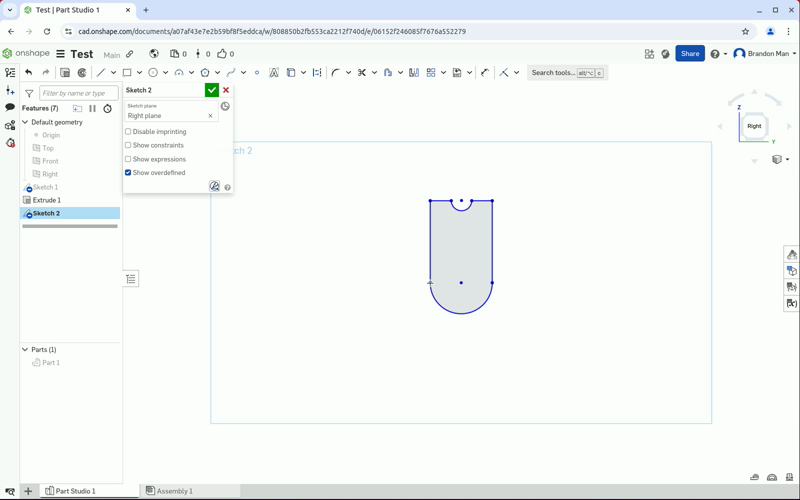
mouse_move(461, 282)
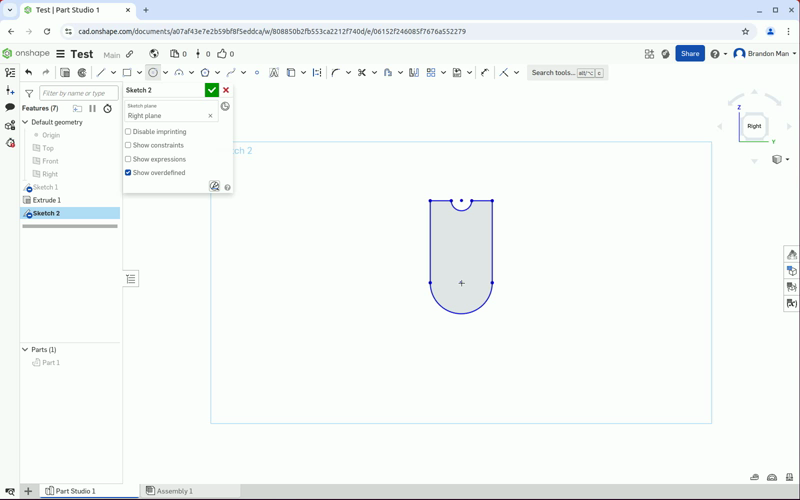
scroll(6)
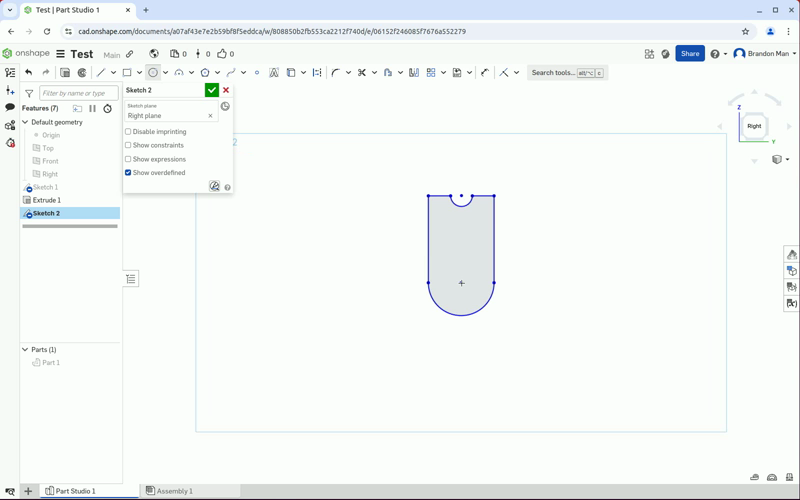
scroll(6)
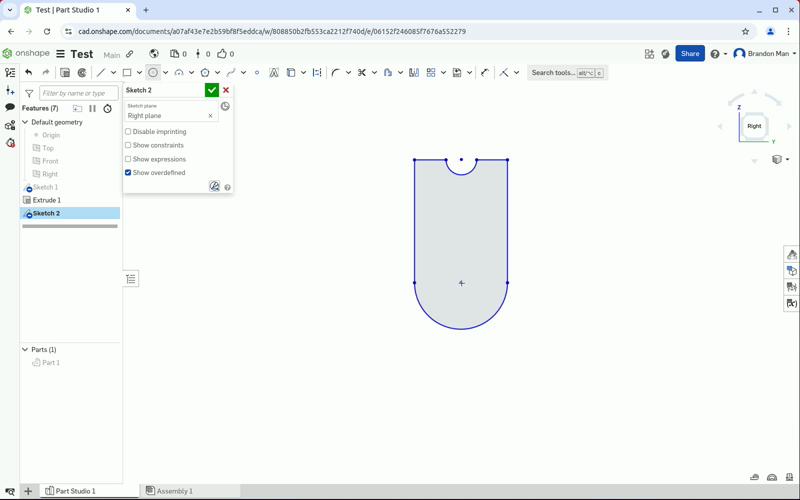
scroll(6)
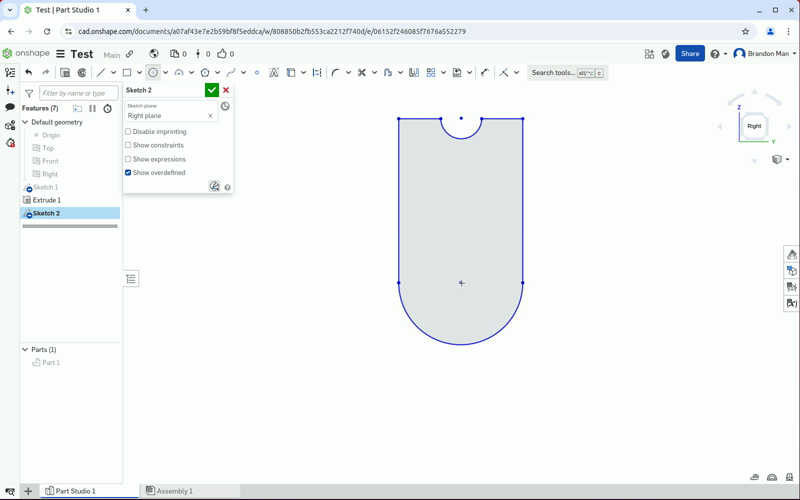
scroll(6)
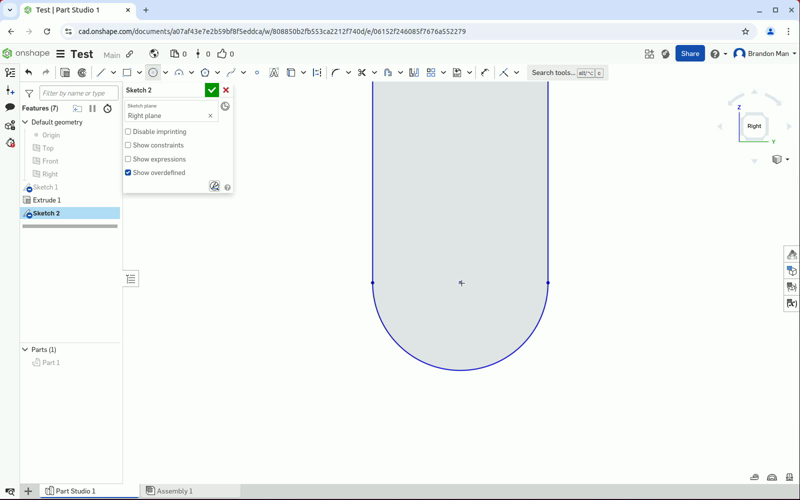
scroll(6)
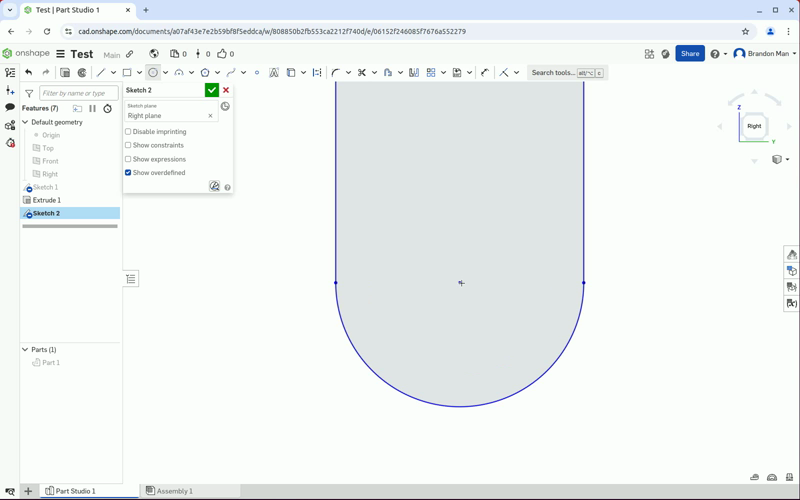
scroll(6)
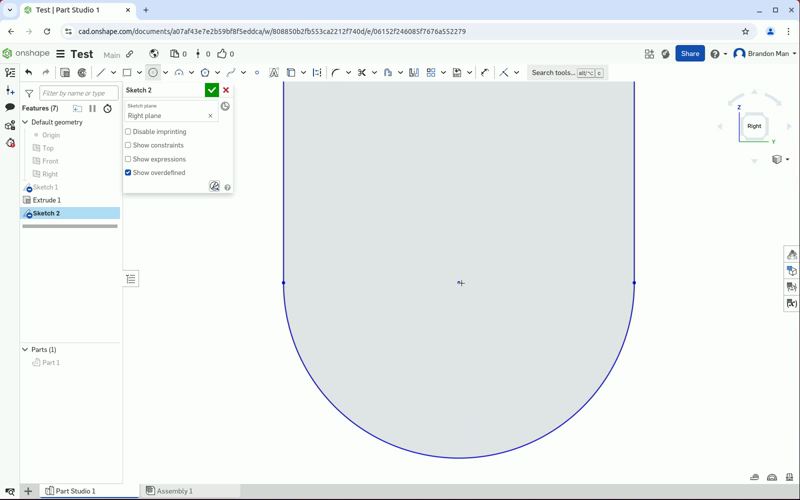
scroll(6)
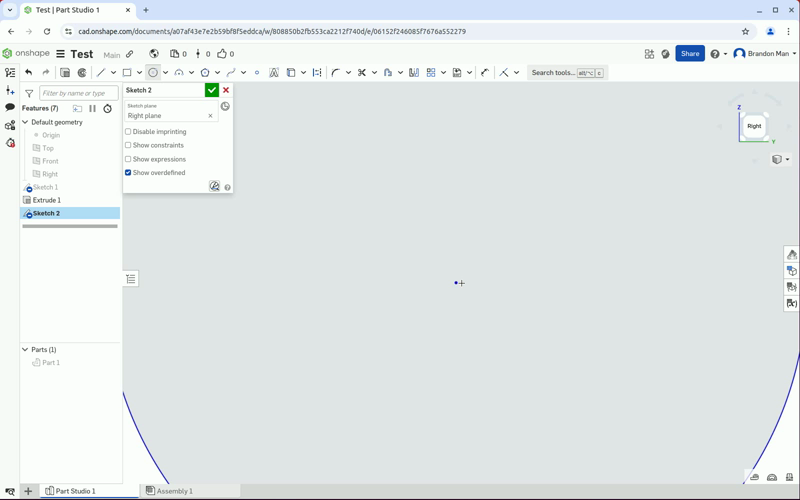
click(461, 282)
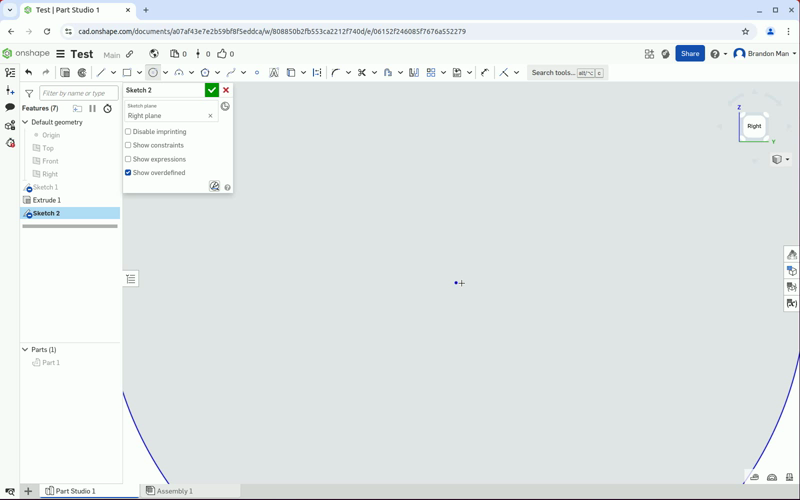
scroll(-6)
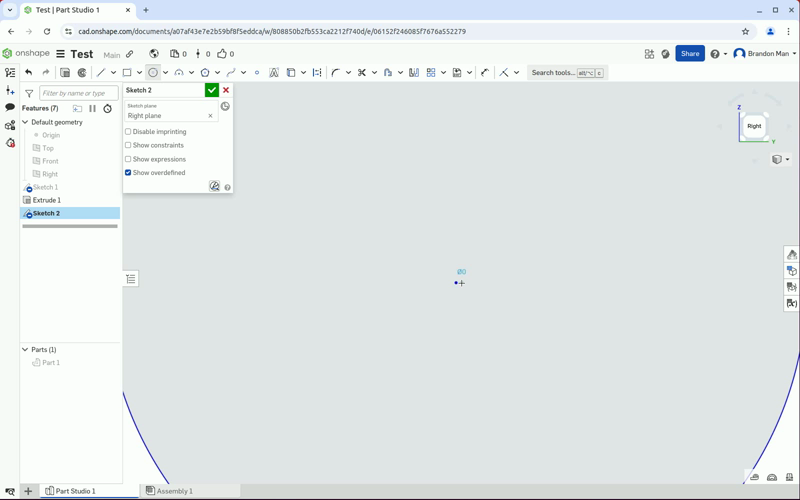
scroll(-6)
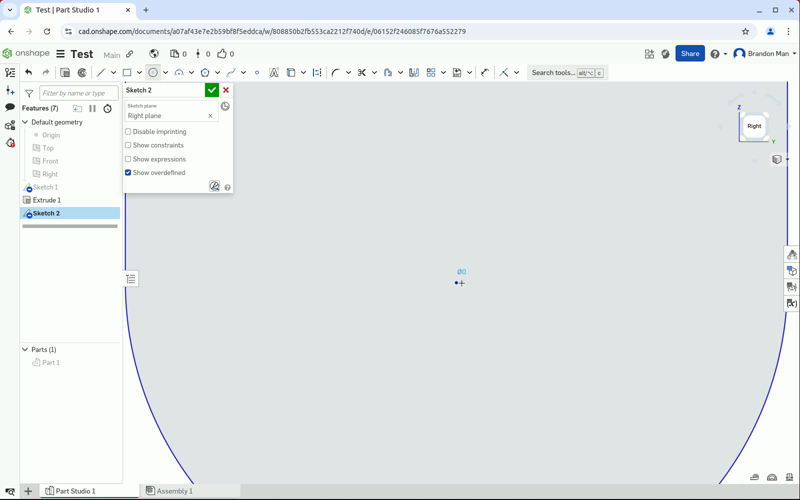
scroll(-6)
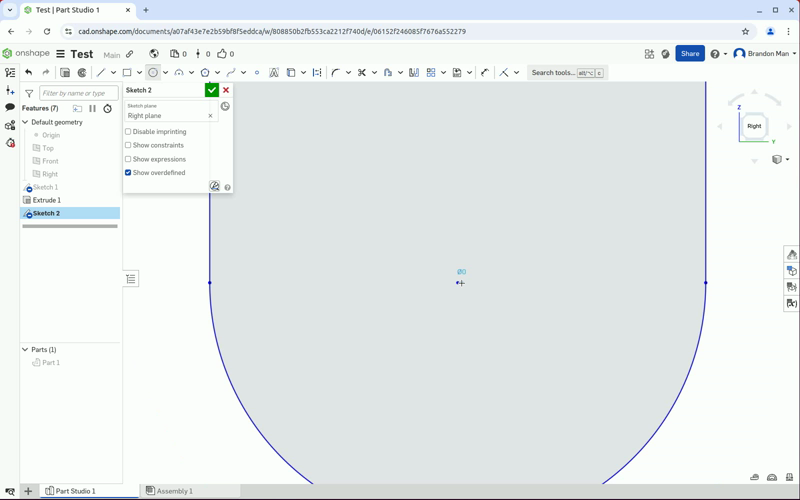
scroll(-6)
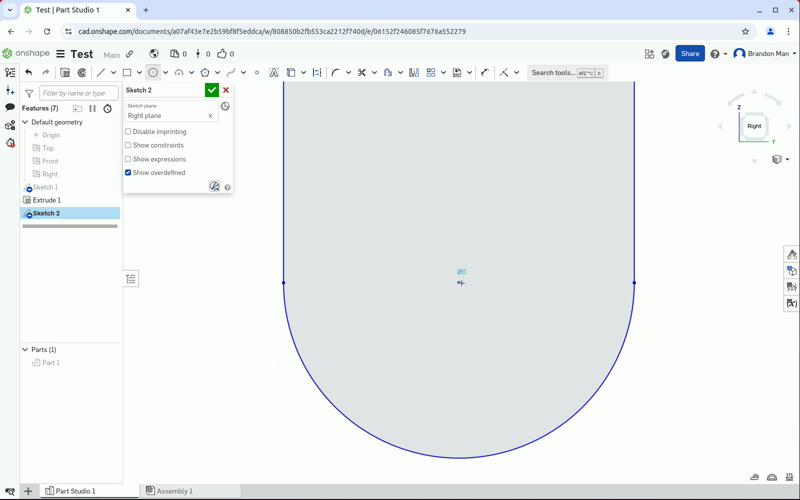
scroll(-6)
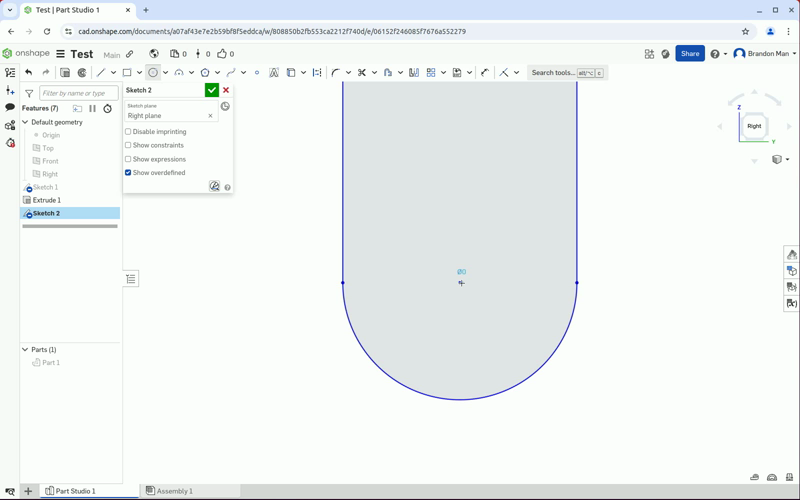
scroll(-6)
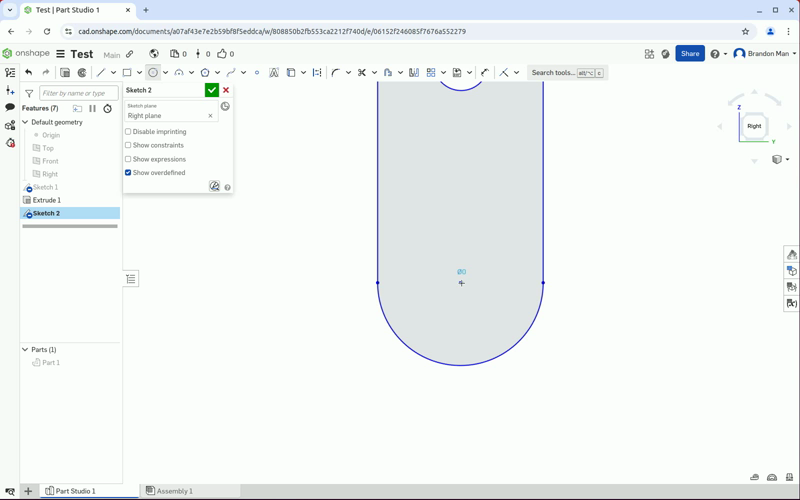
scroll(-6)
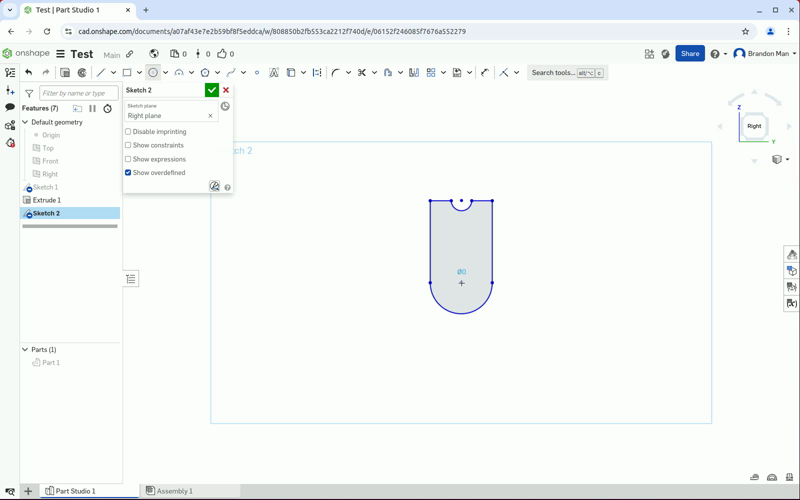
key_up(shift)
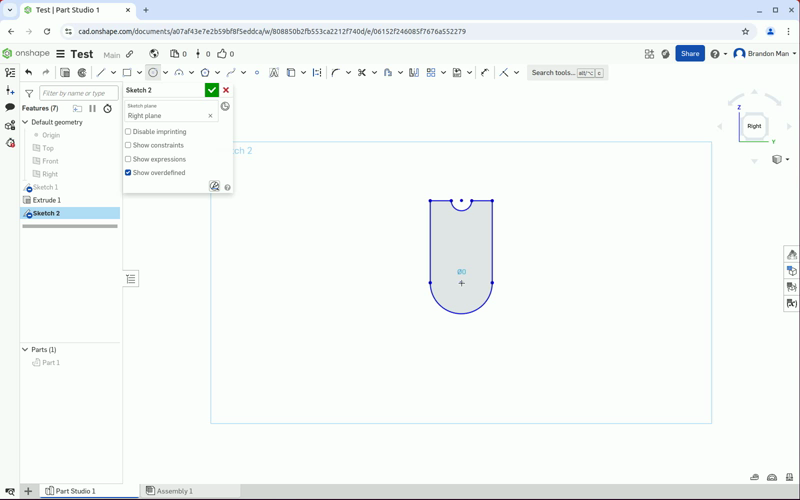
mouse_move(472, 282)
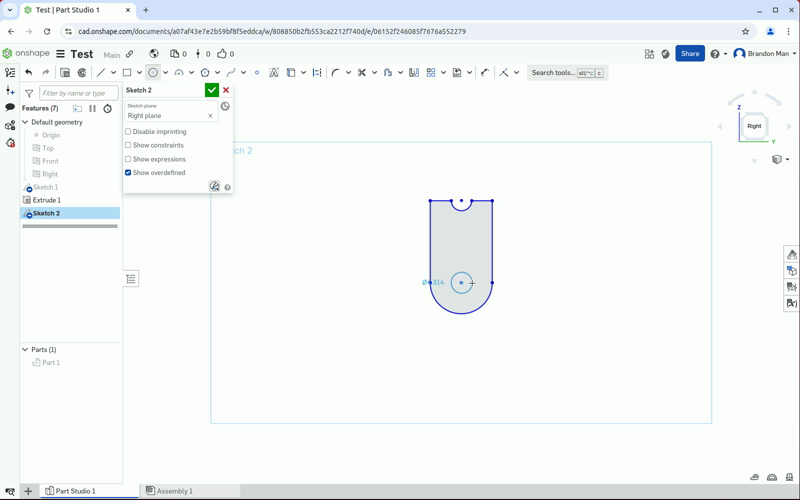
click(472, 282)
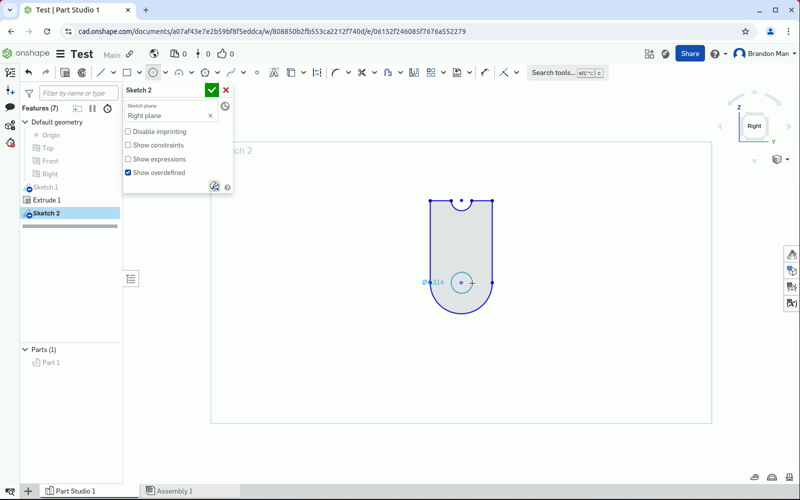
key(esc)
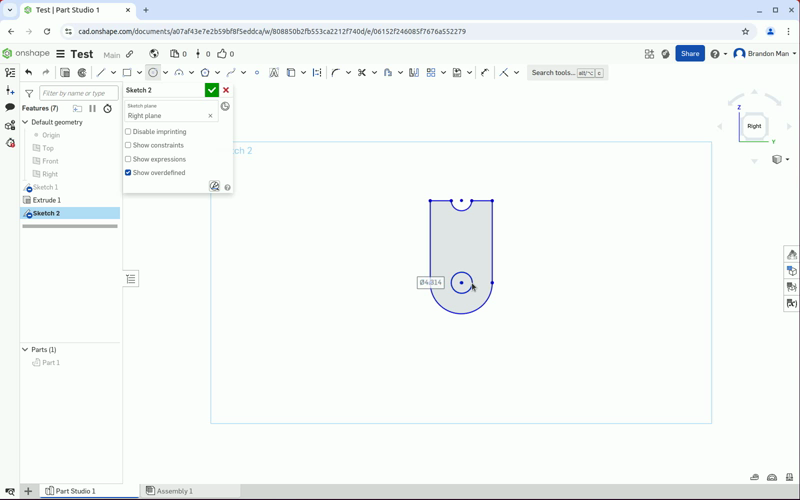
mouse_move(473, 296)
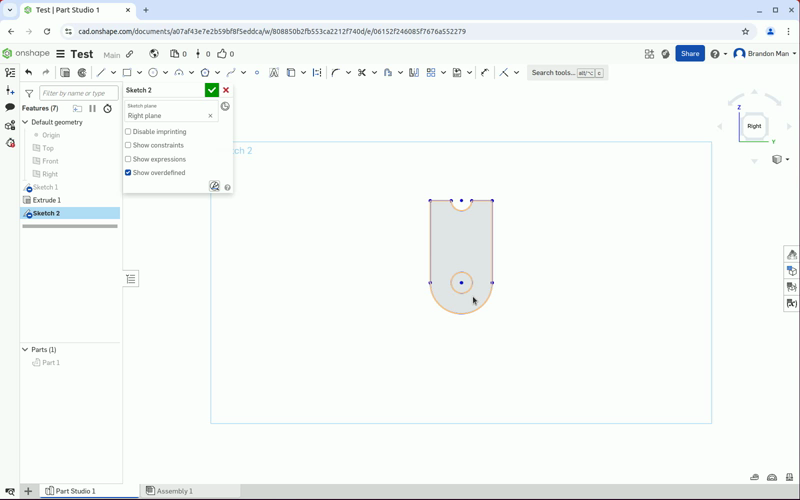
click(473, 296)
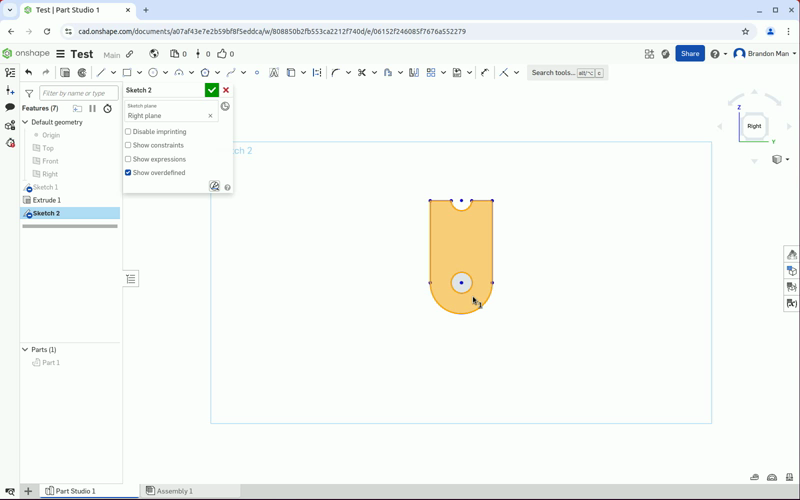
mouse_move(73, 352)
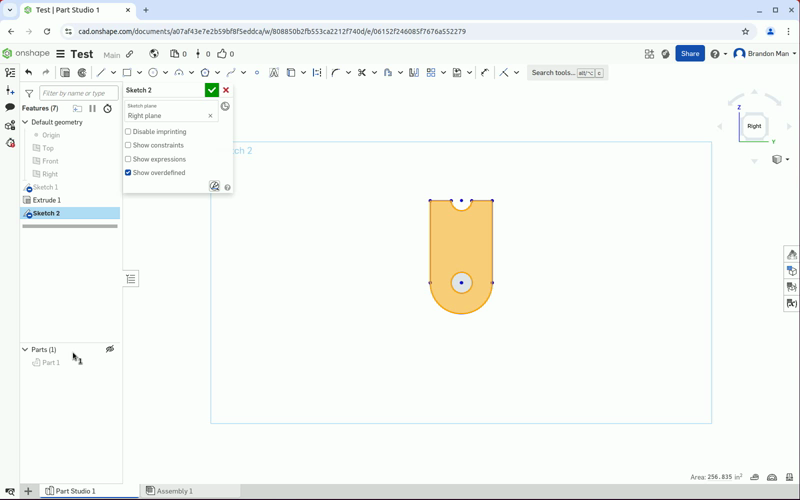
key(shift+y)
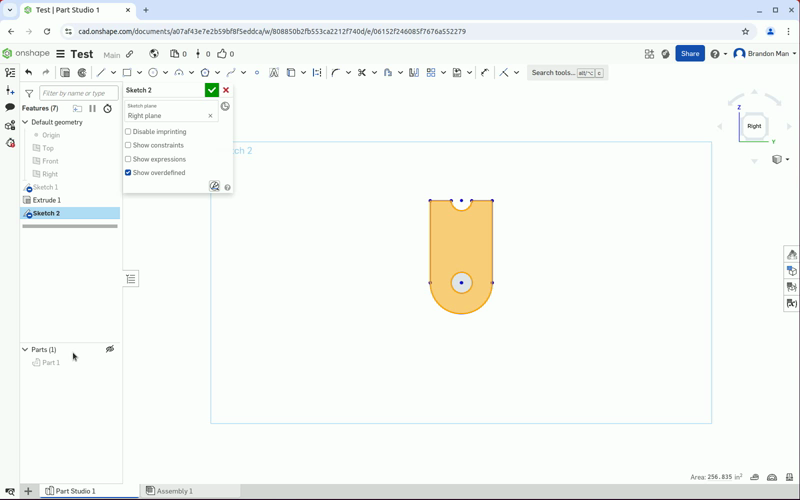
key(shift+e)
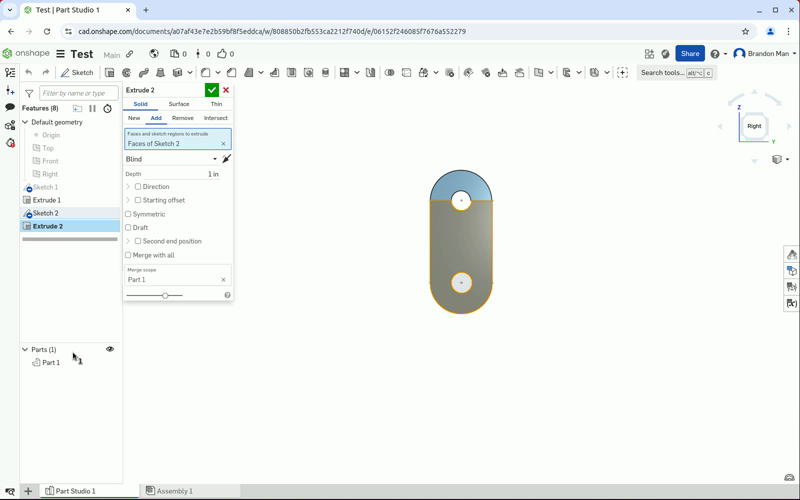
mouse_move(143, 106)
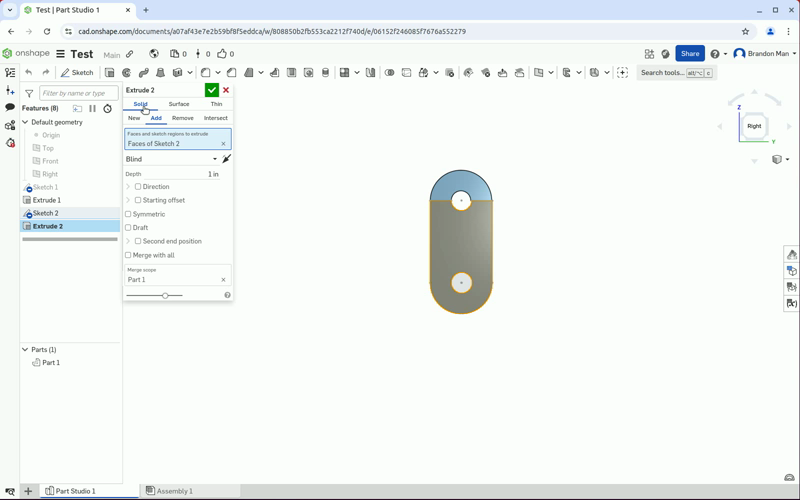
click(143, 106)
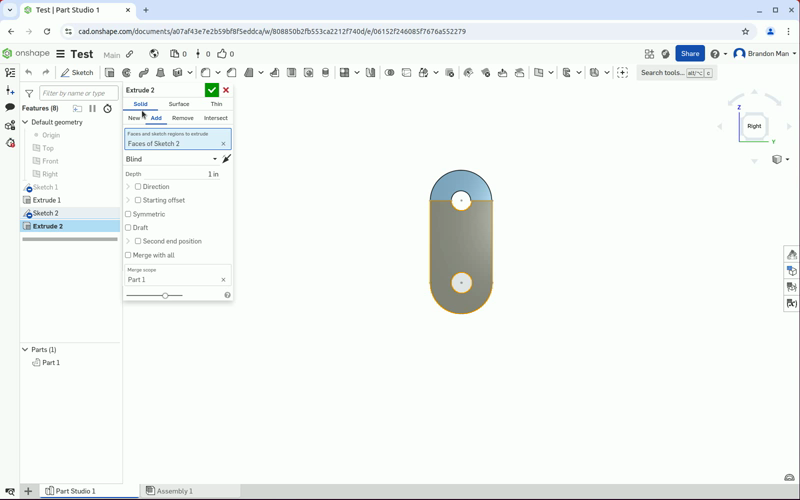
mouse_move(137, 120)
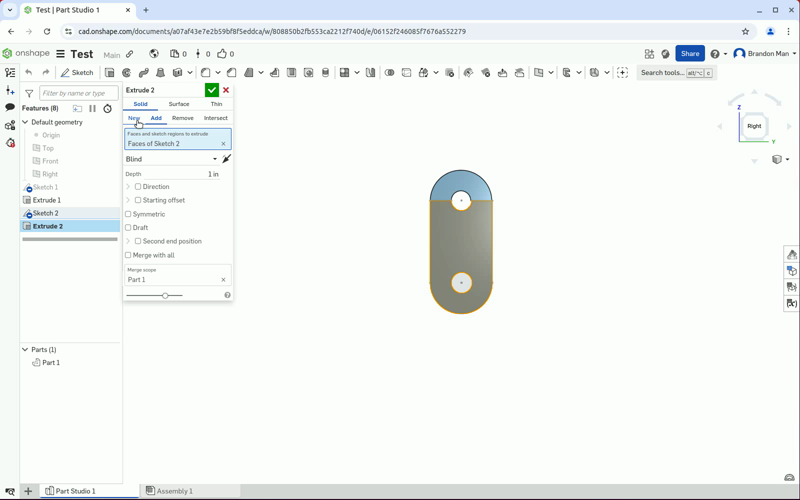
click(137, 120)
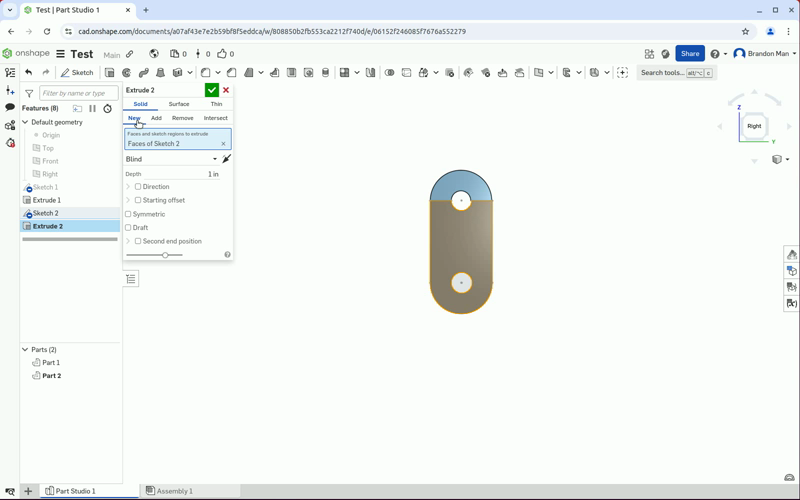
key(tab, 4)
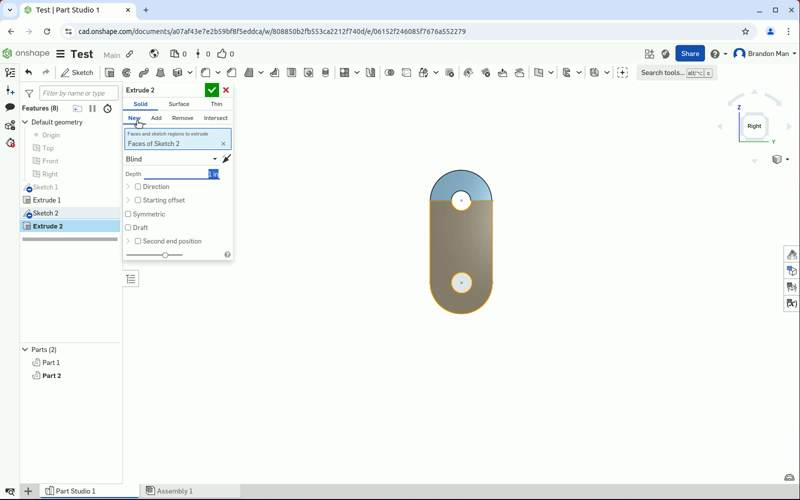
text(4.092)
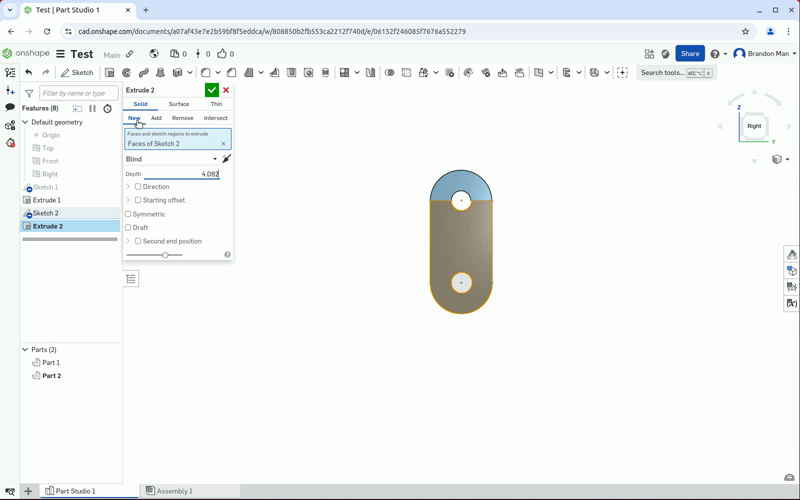
key(enter)
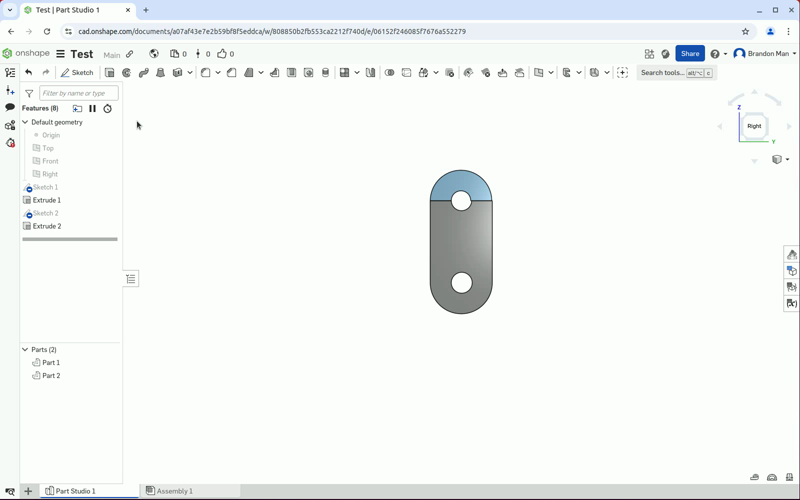
key(shift+h)
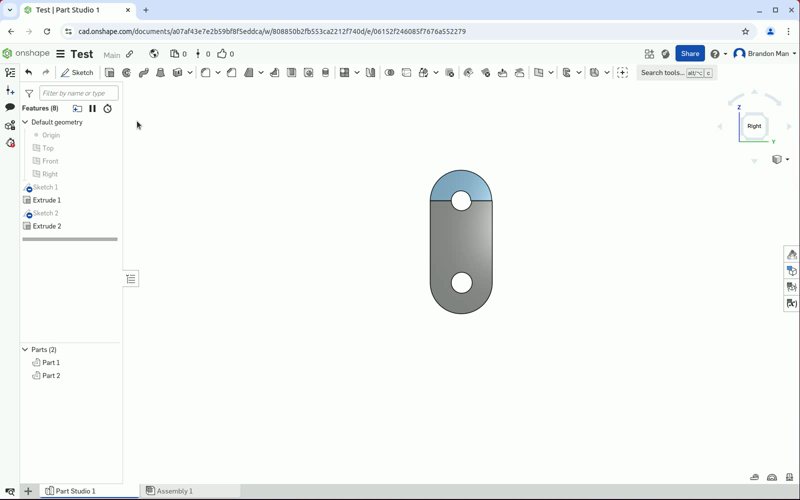
key(shift+h)
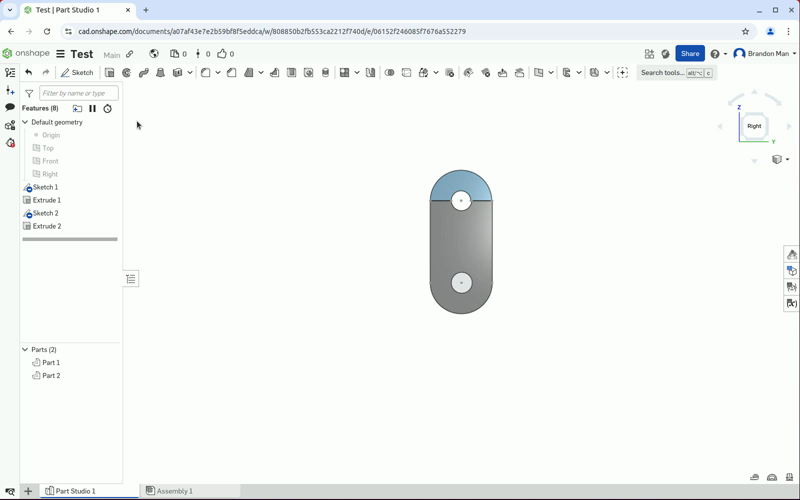
key(shift+7)
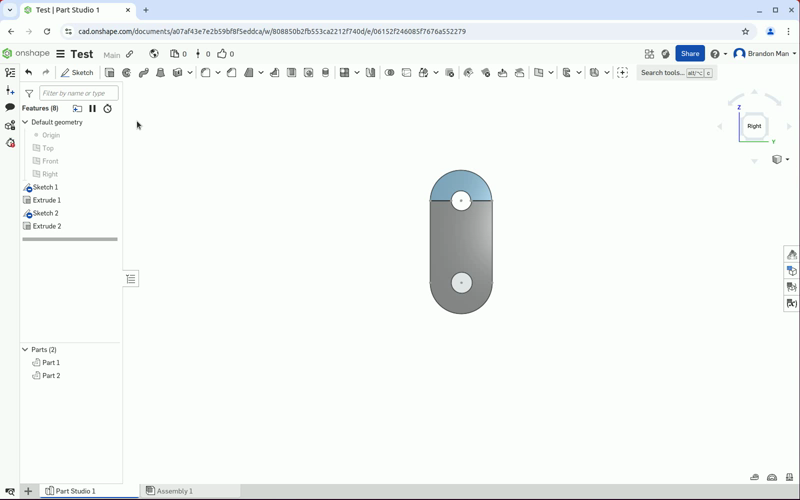
key(right, 2)
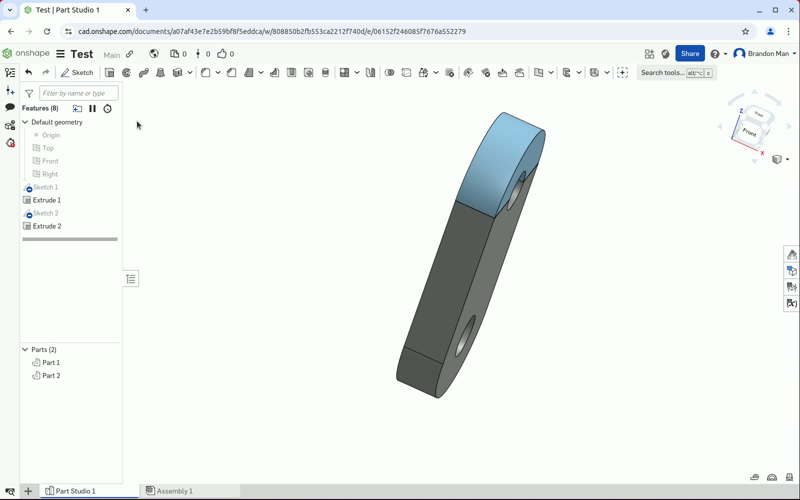
key(down, 2)
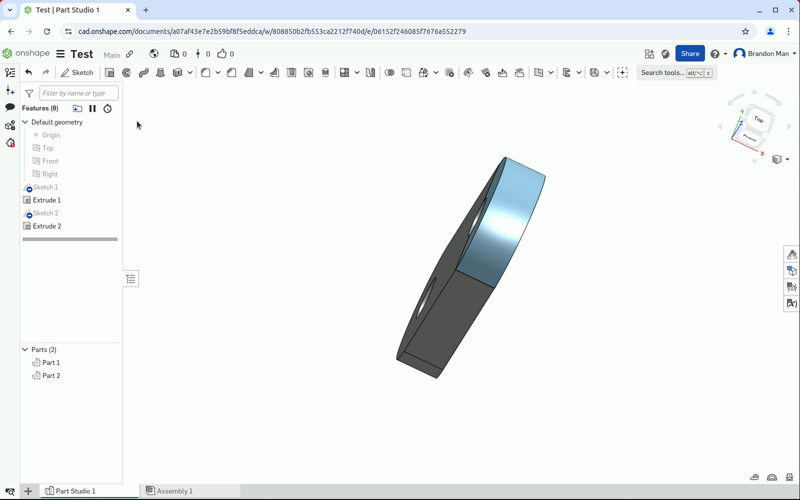
key(up, 2)
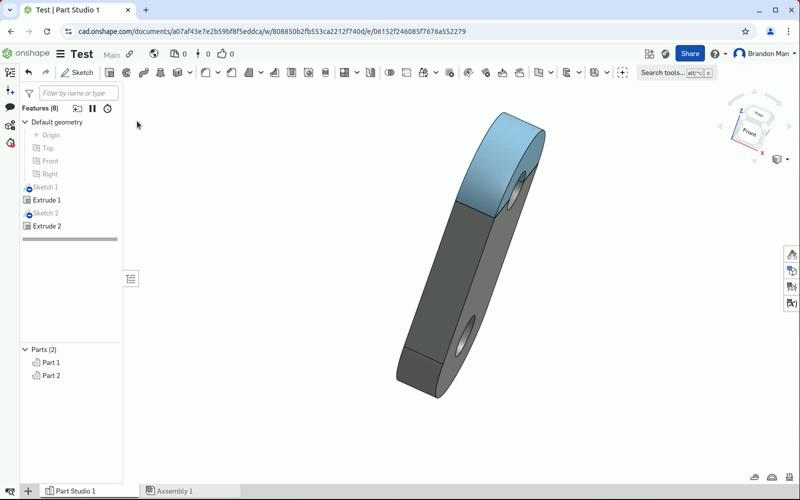
key(left, 2)
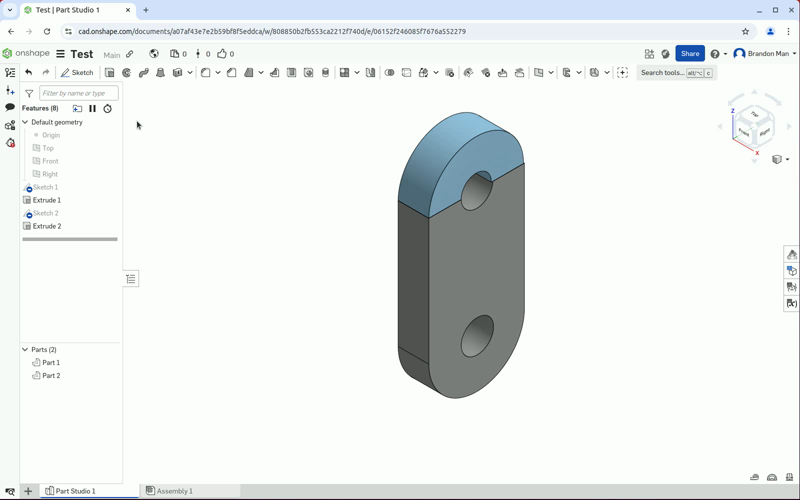
mouse_move(73, 189)
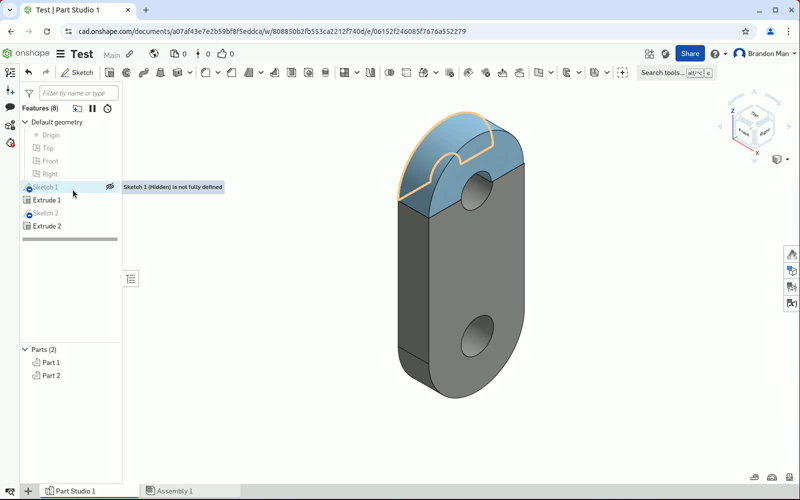
click(73, 189)